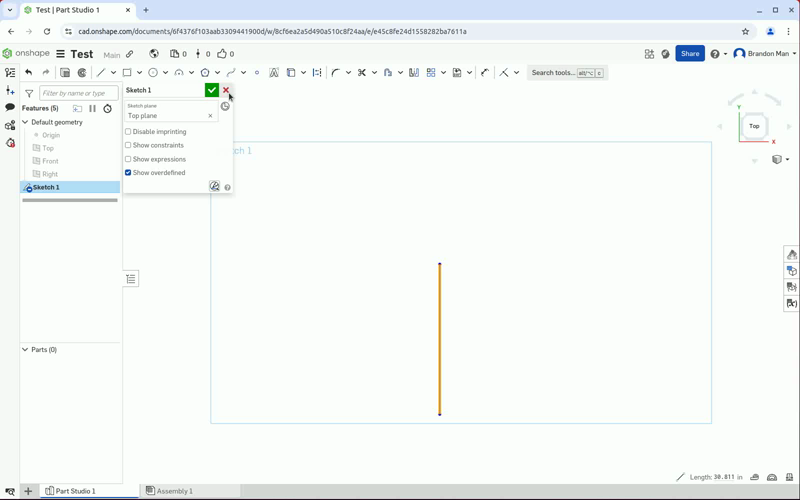
key(shift+h)
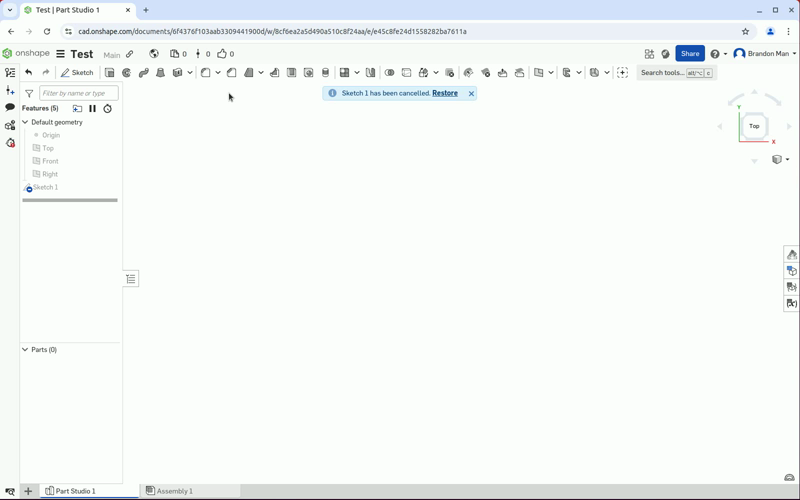
mouse_move(73, 352)
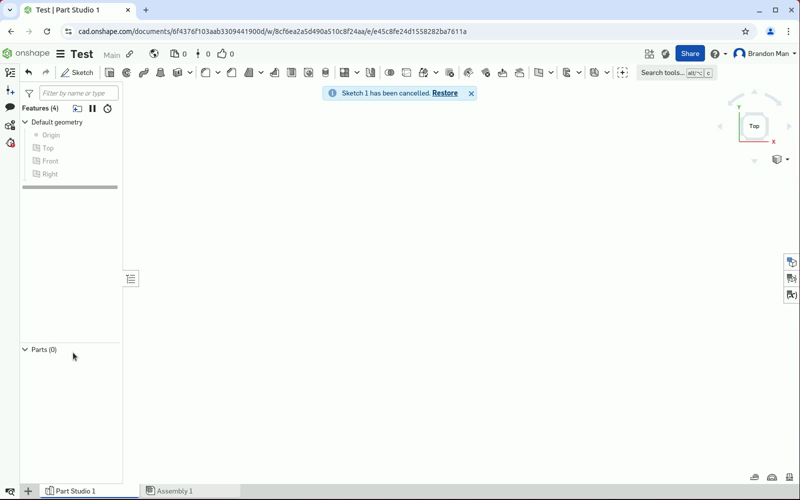
key(y)
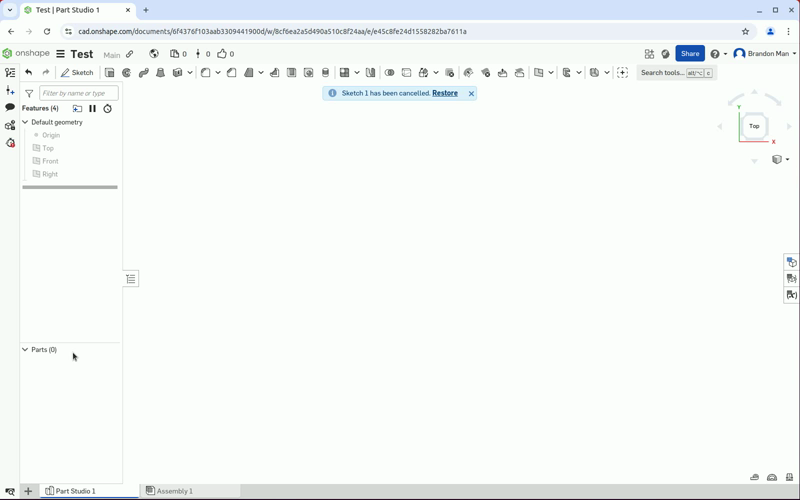
key(shift+p)
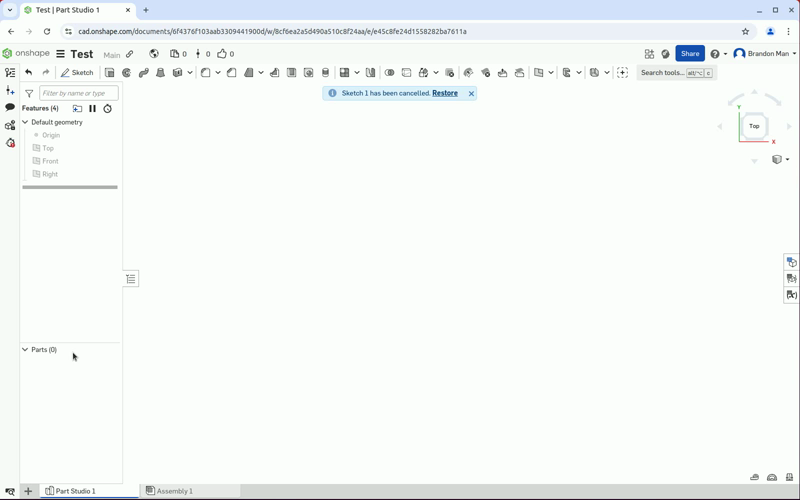
key(space)
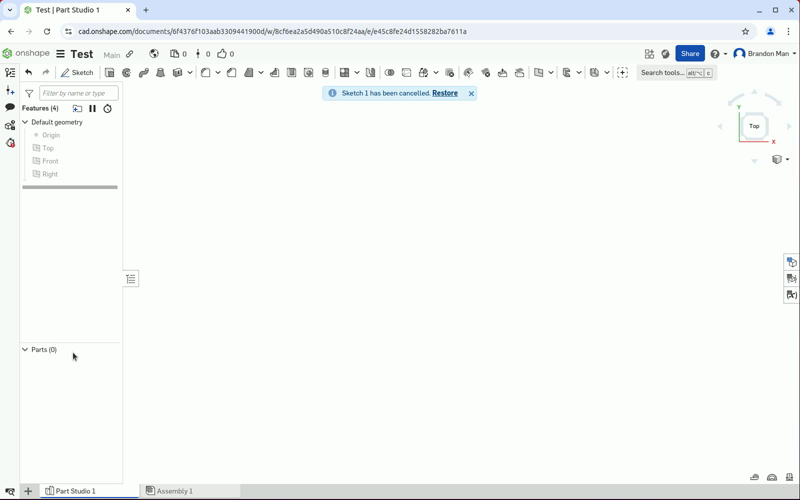
key_down(shift)
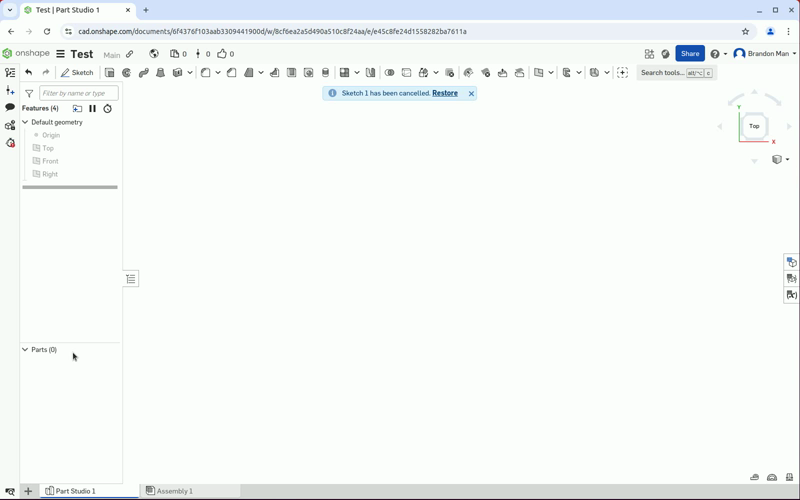
key(up)
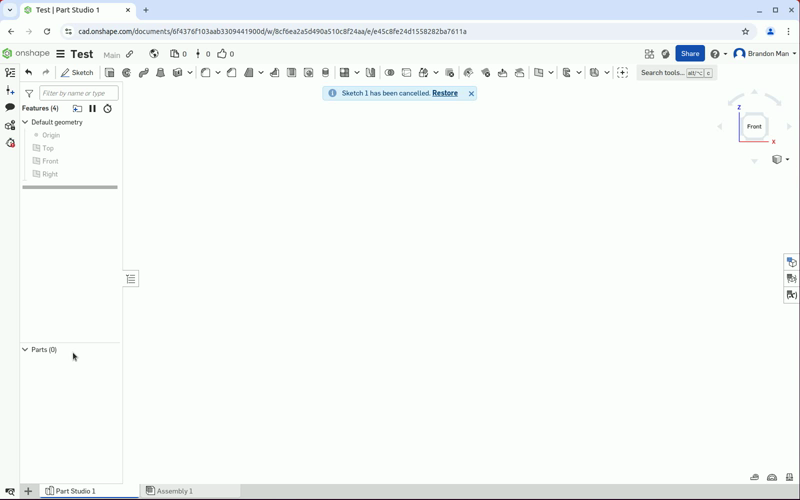
key_up(shift)
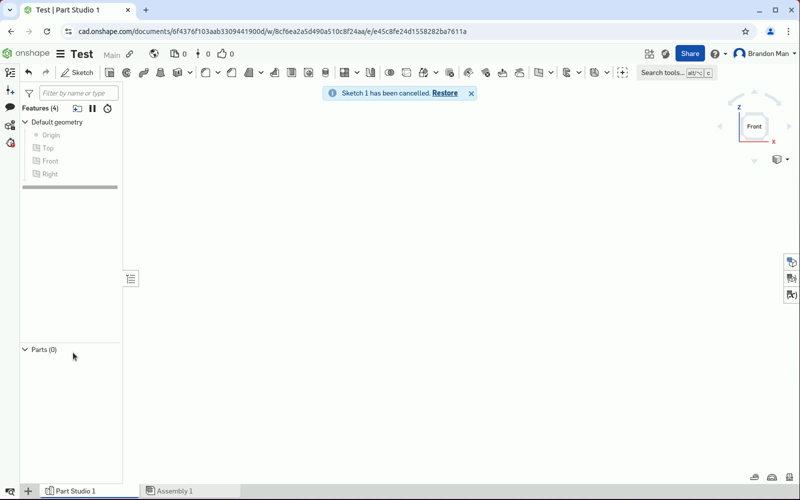
mouse_move(73, 352)
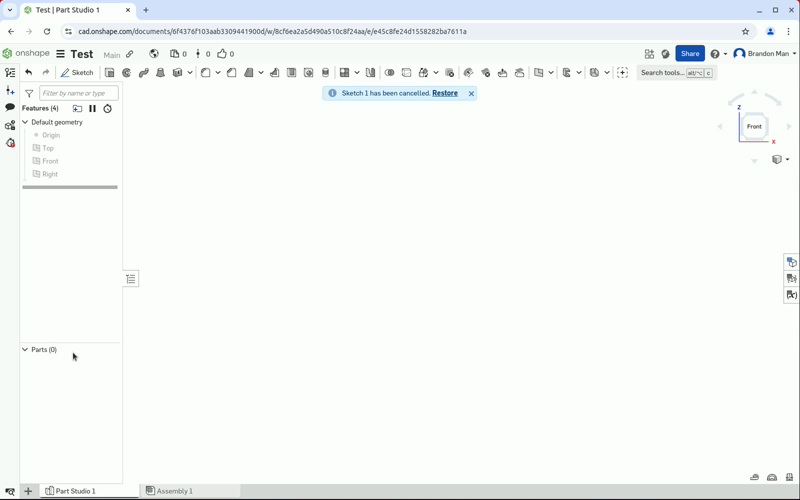
key(shift+y)
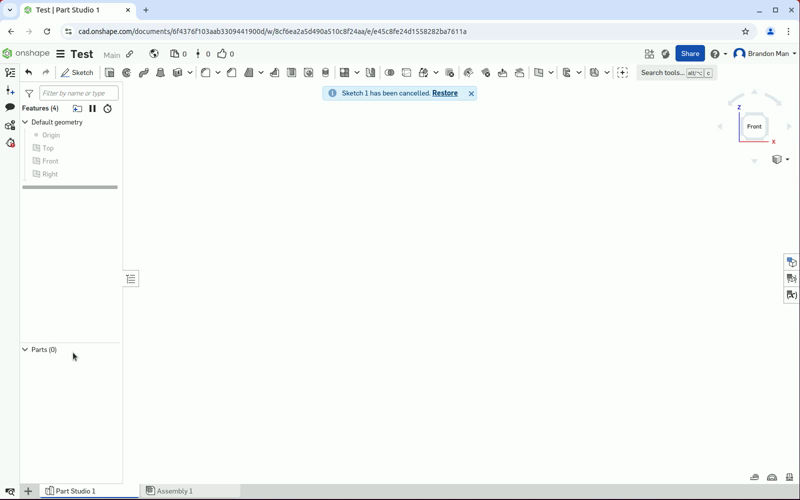
key(shift+s)
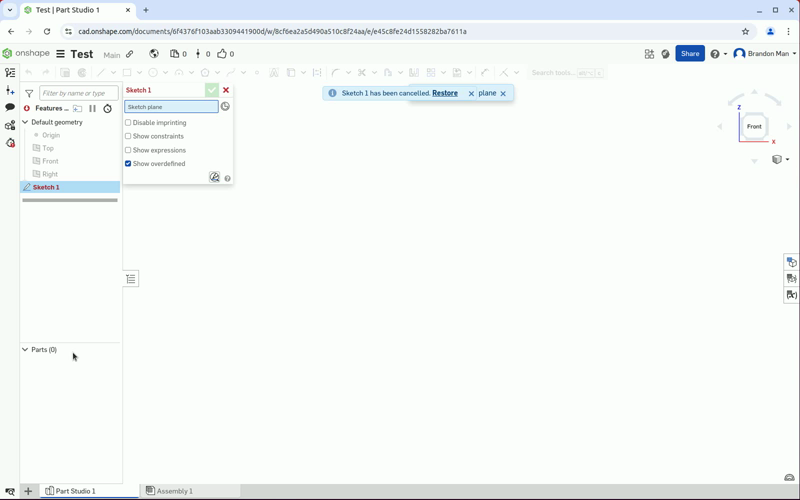
mouse_move(73, 163)
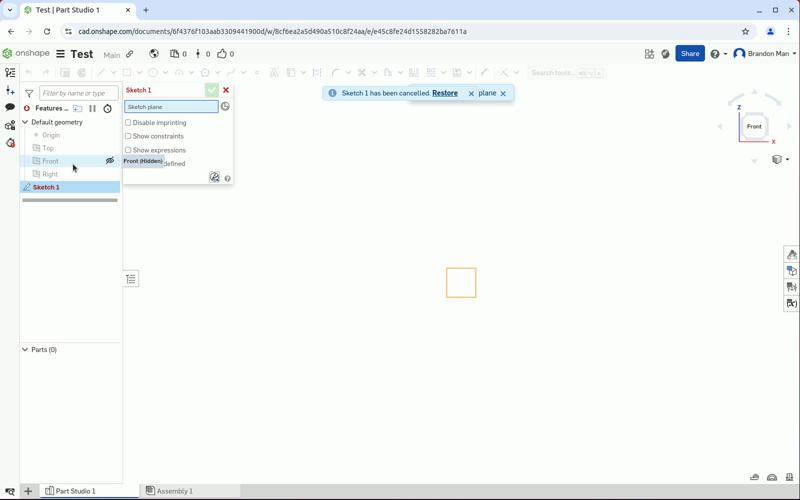
click(73, 163)
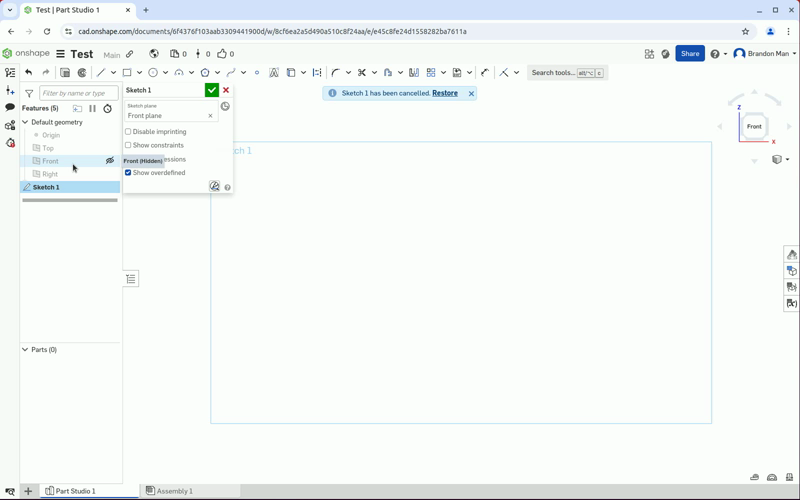
mouse_move(73, 352)
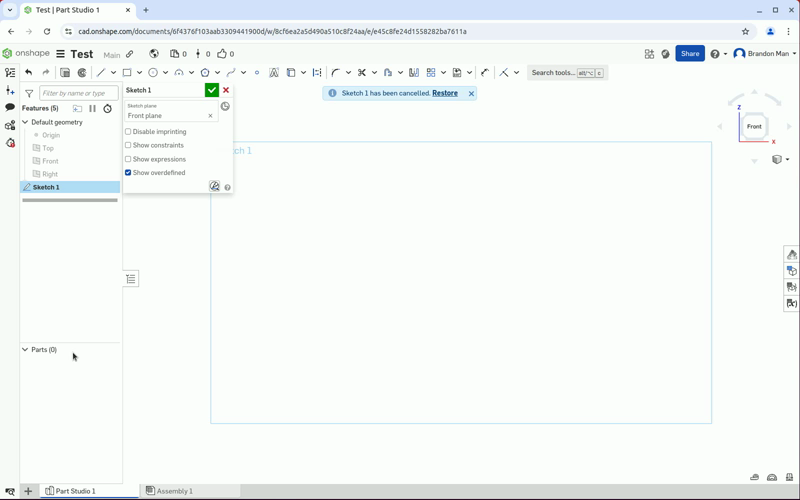
key(y)
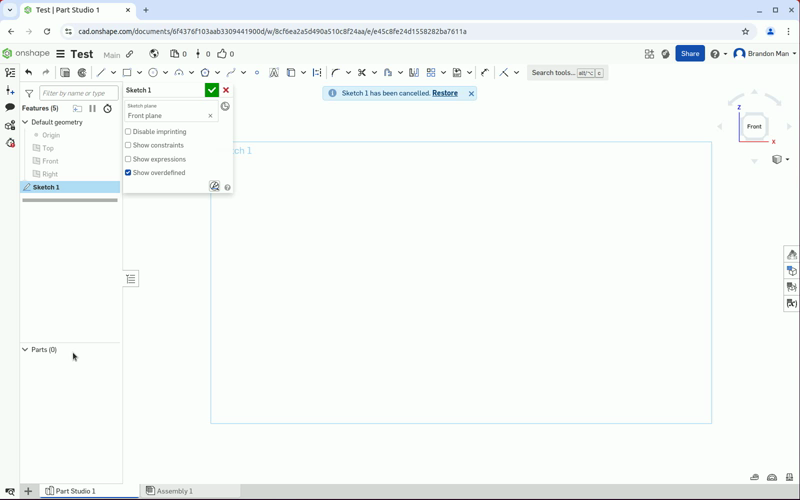
key(l)
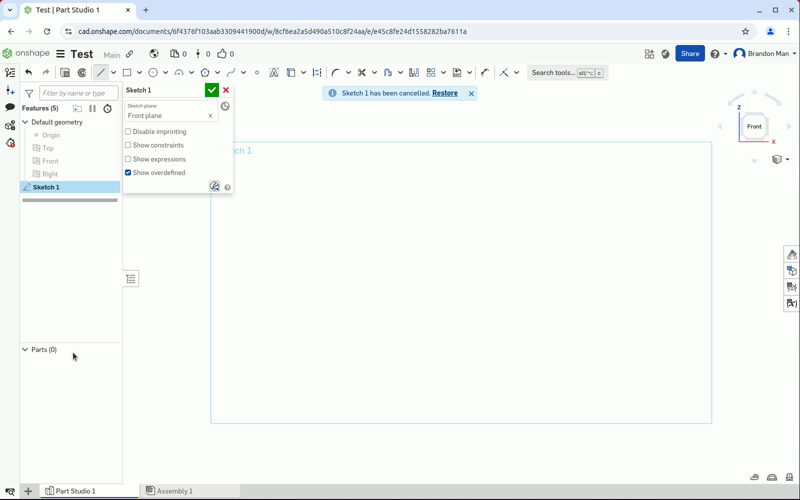
key_down(shift)
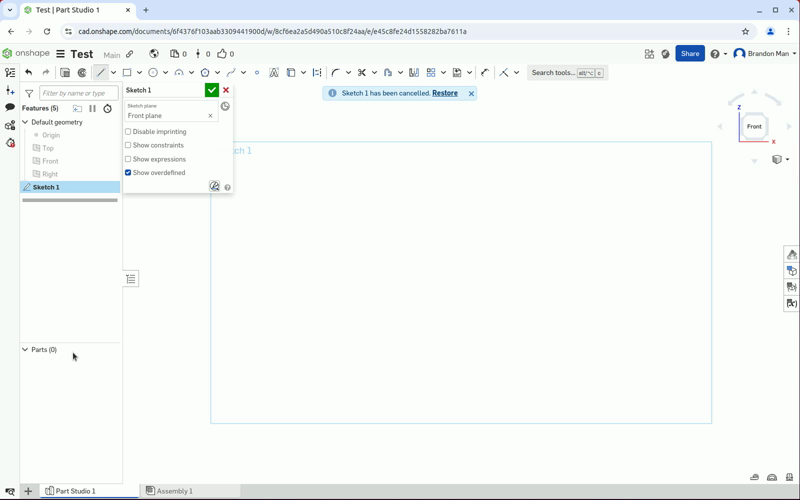
mouse_move(348, 287)
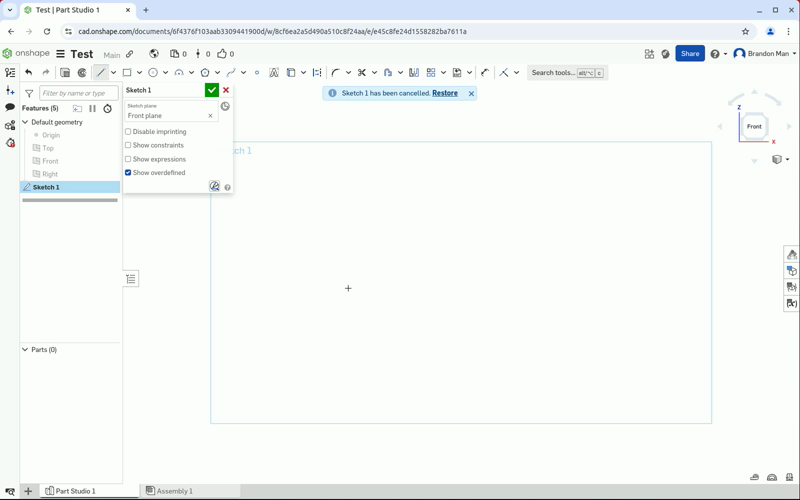
click(348, 287)
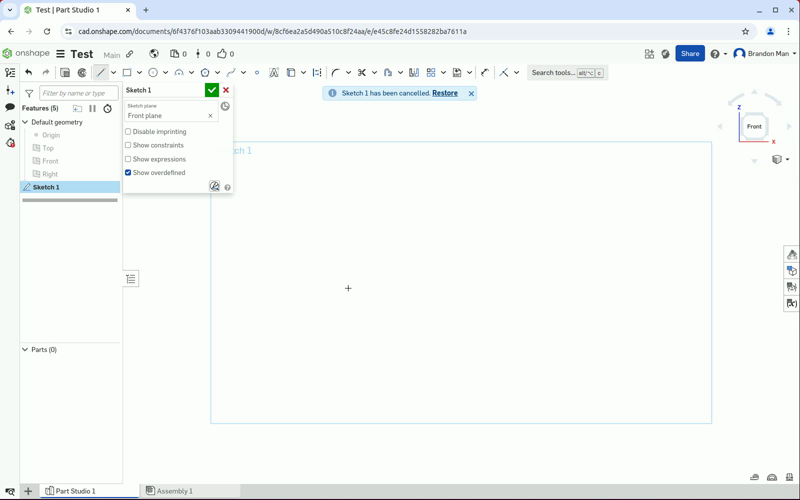
key_up(shift)
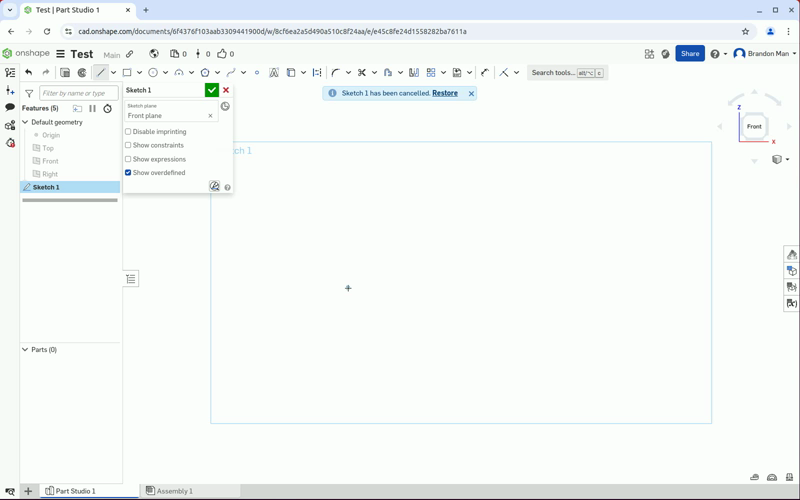
key_down(shift)
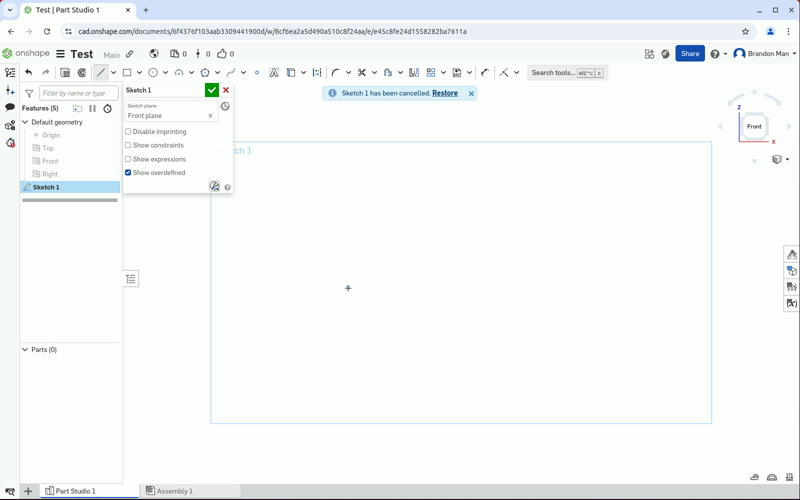
mouse_move(572, 287)
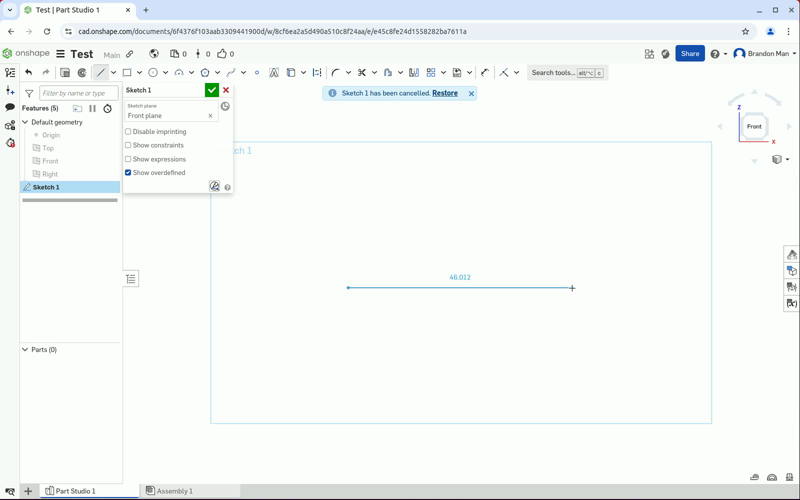
click(572, 287)
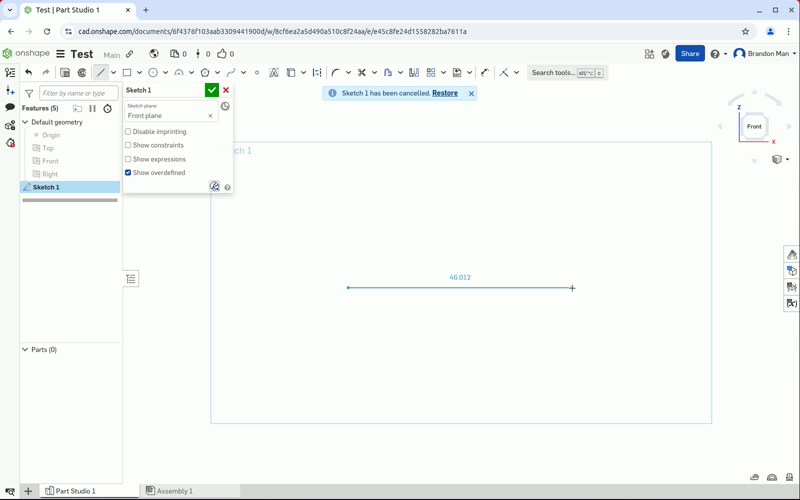
key_up(shift)
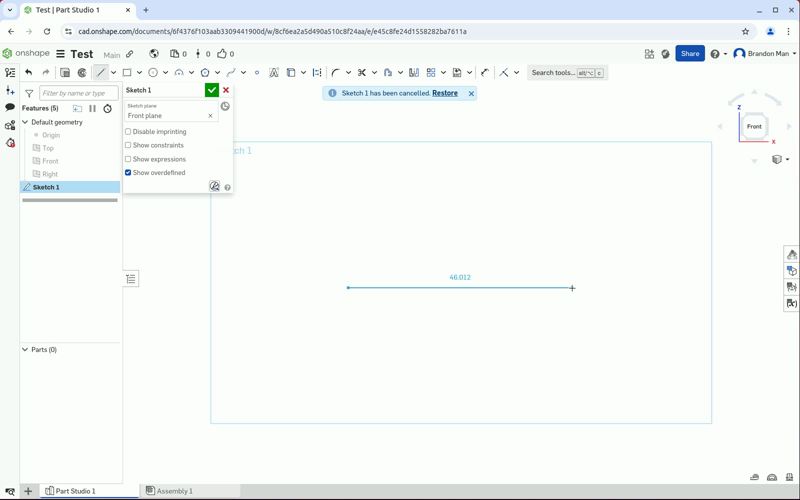
key_down(shift)
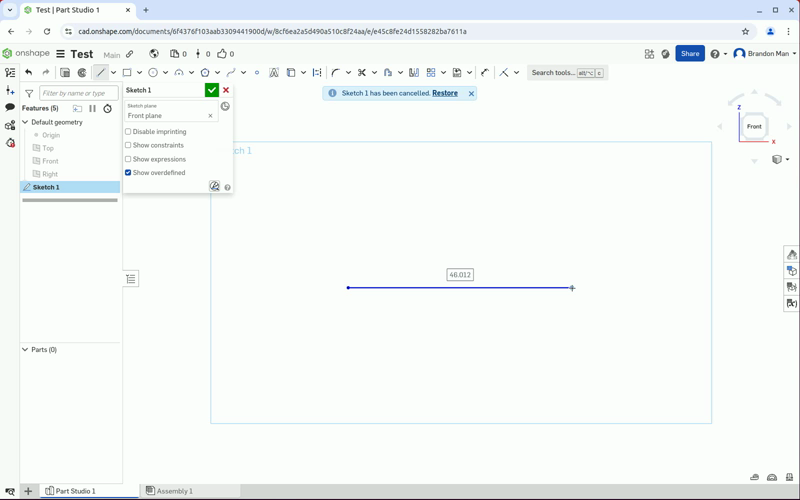
mouse_move(589, 287)
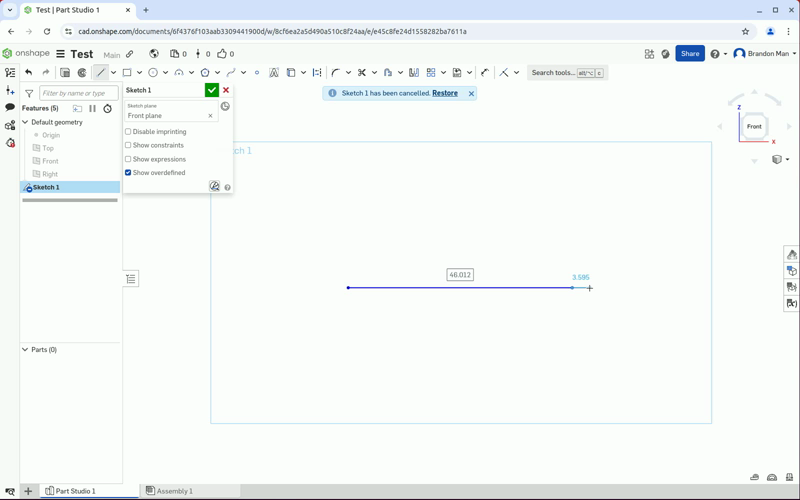
mouse_move(572, 278)
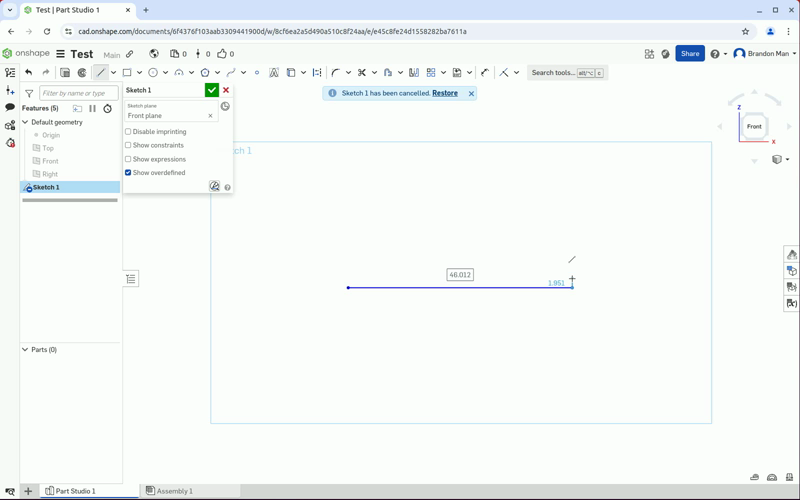
click(572, 278)
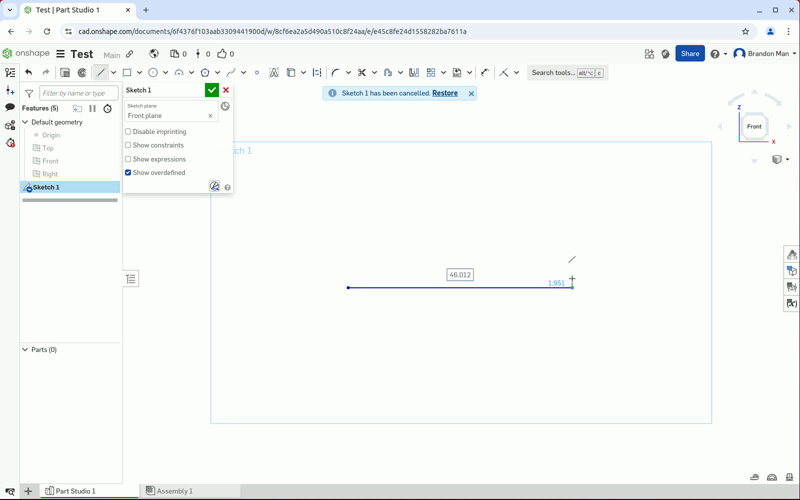
key_up(shift)
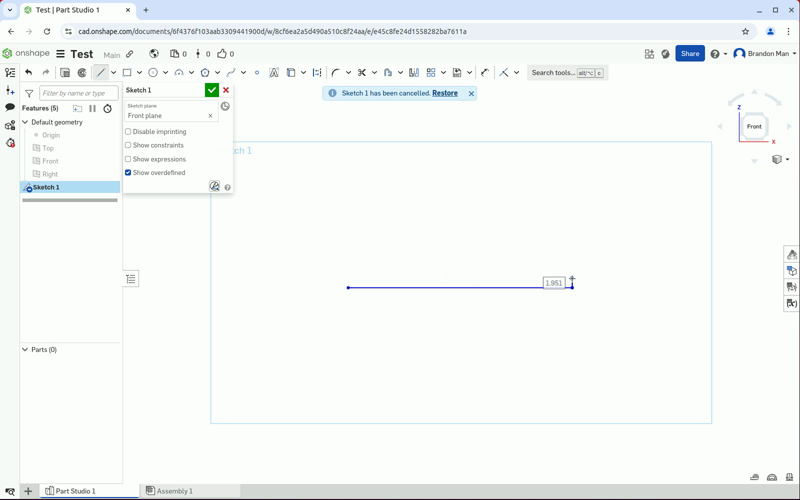
key_down(shift)
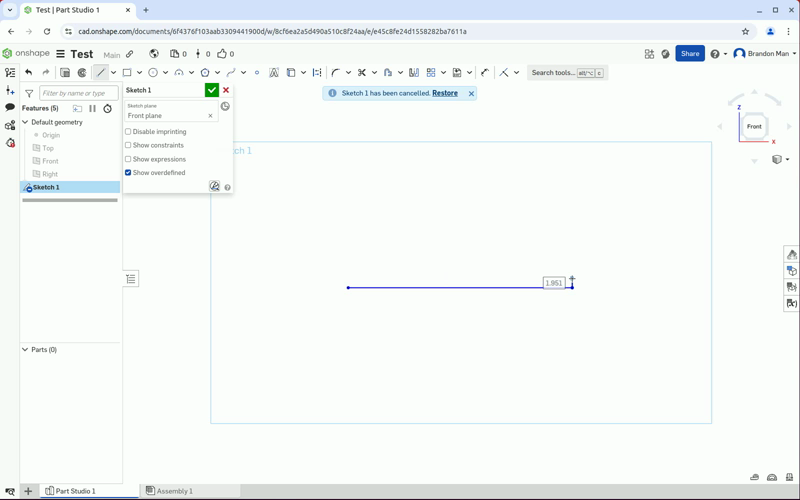
mouse_move(348, 278)
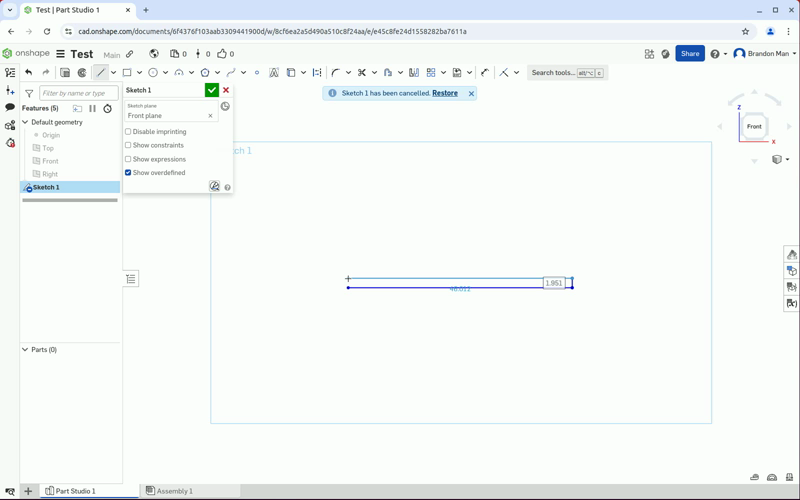
click(348, 278)
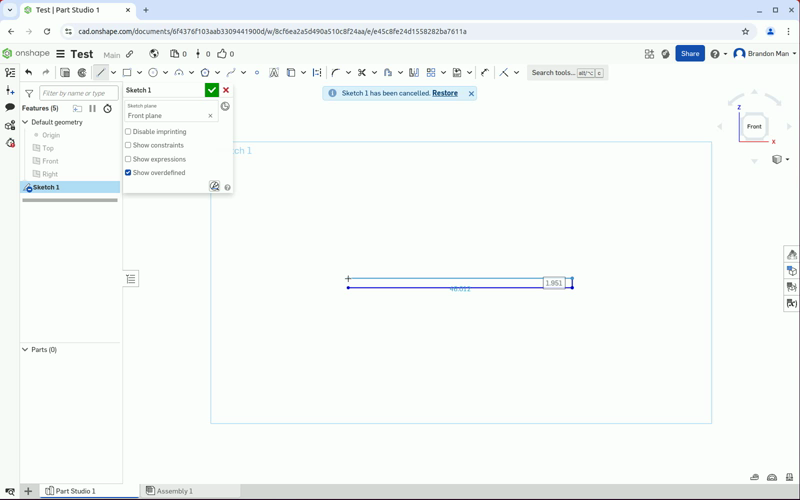
key_up(shift)
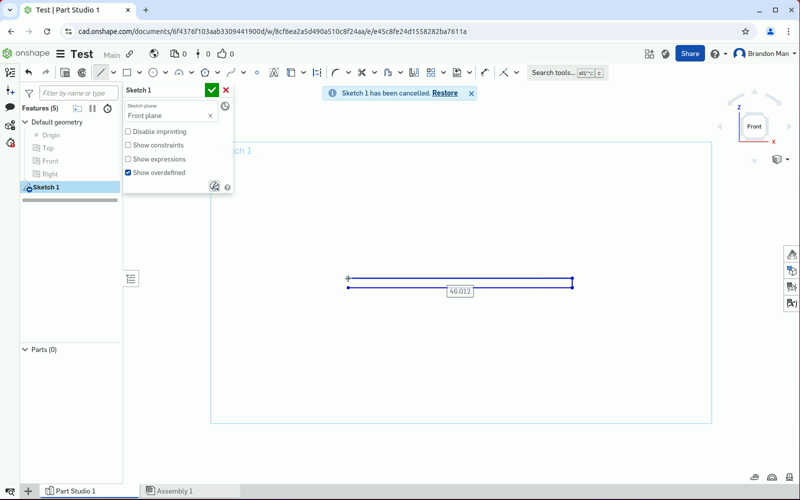
mouse_move(378, 278)
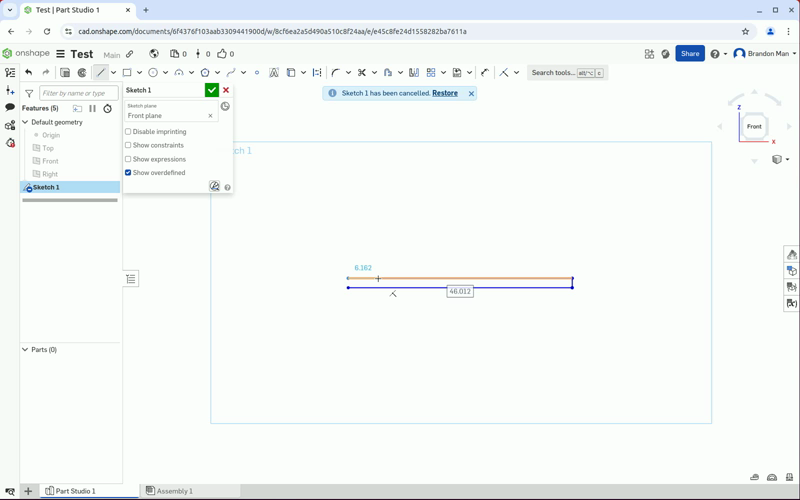
key_down(shift)
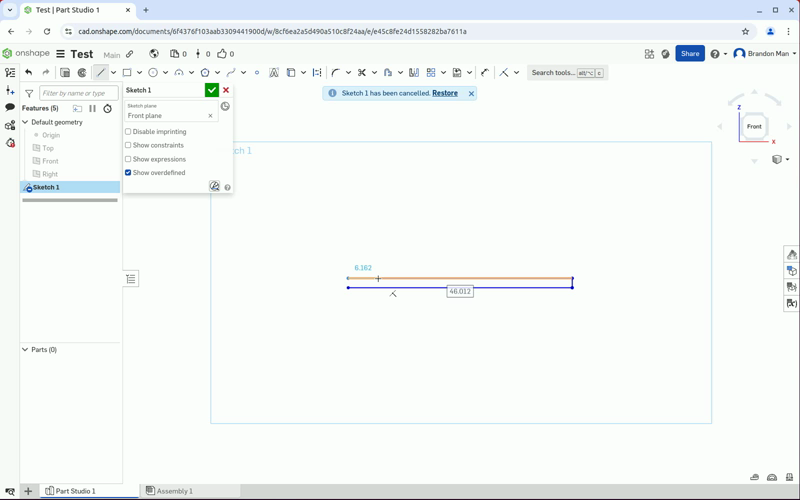
mouse_move(348, 287)
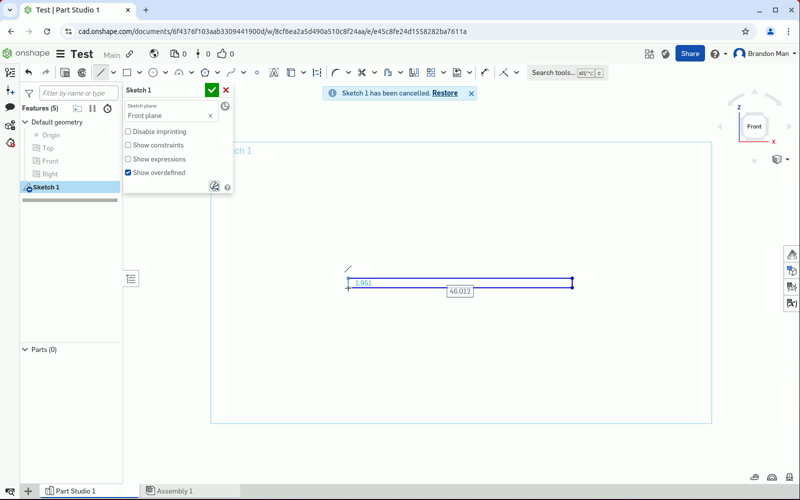
key_up(shift)
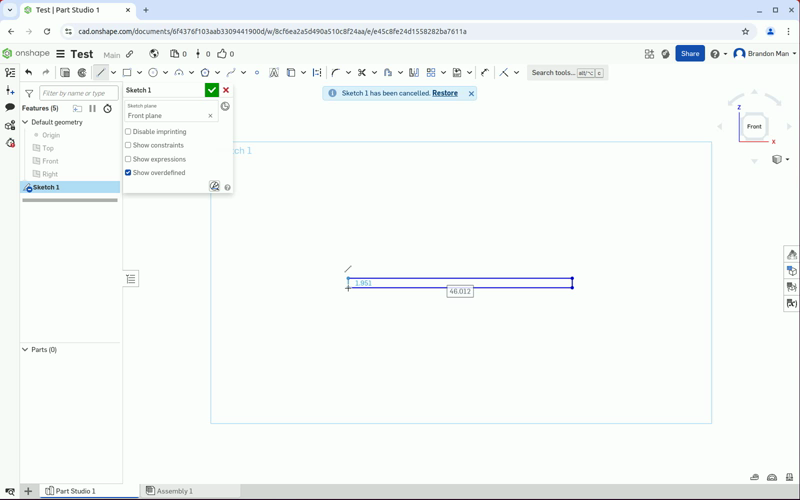
click(348, 287)
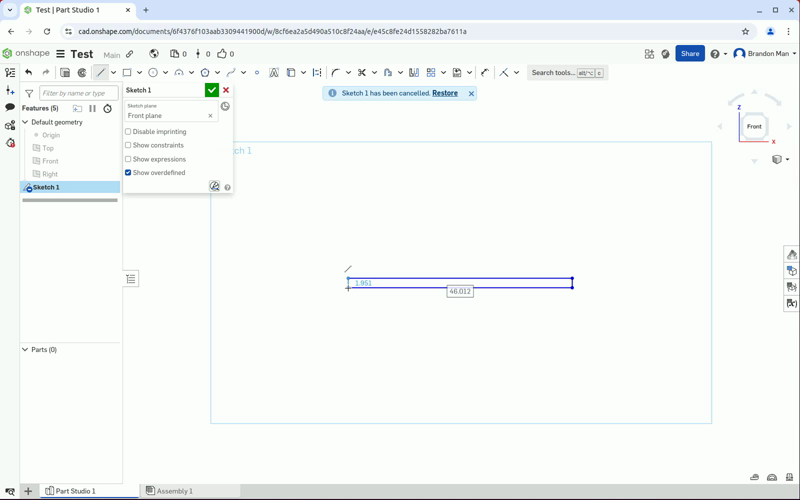
key(esc)
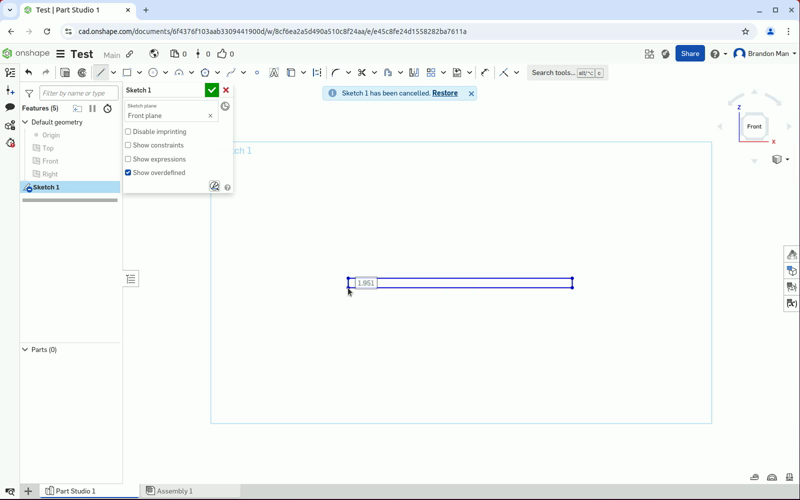
mouse_move(402, 285)
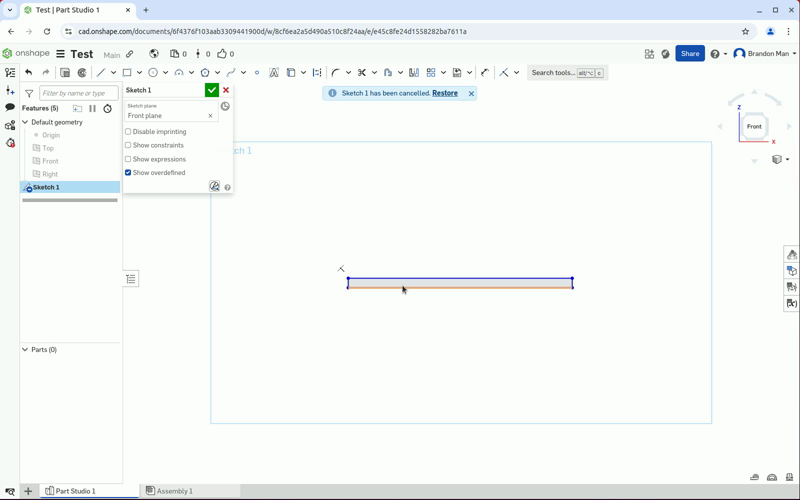
click(402, 285)
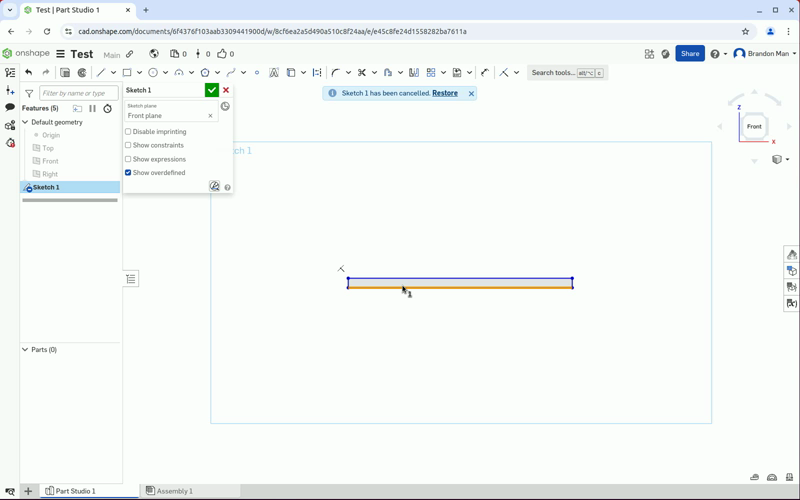
mouse_move(73, 352)
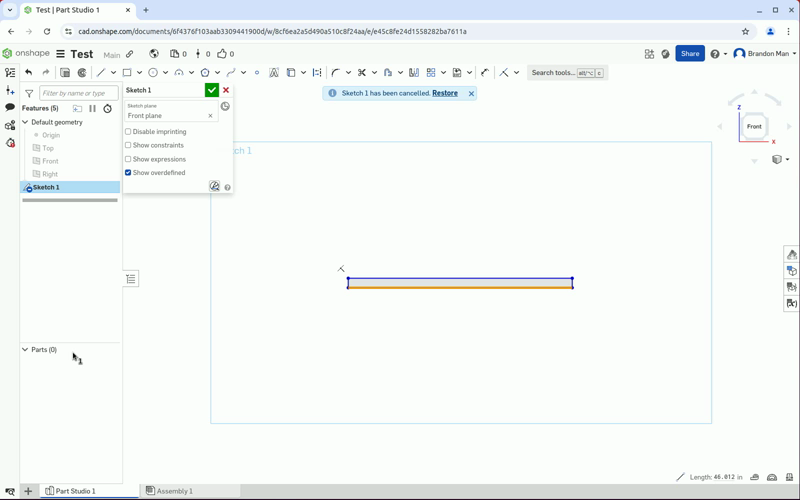
key(shift+y)
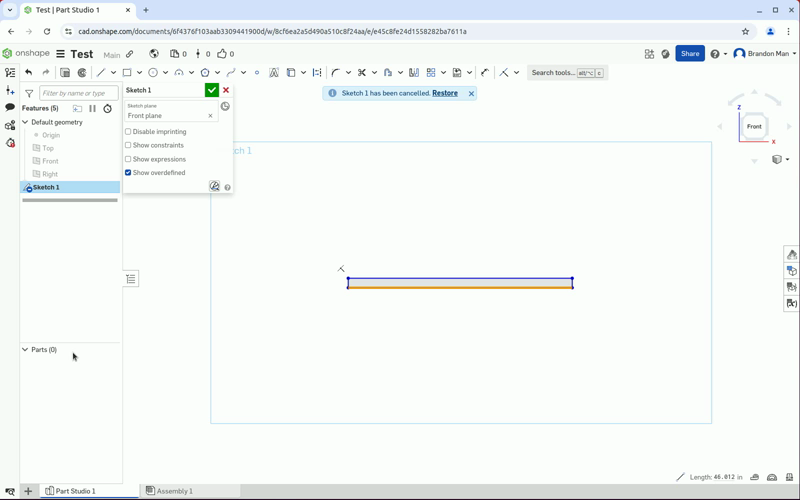
key(shift+e)
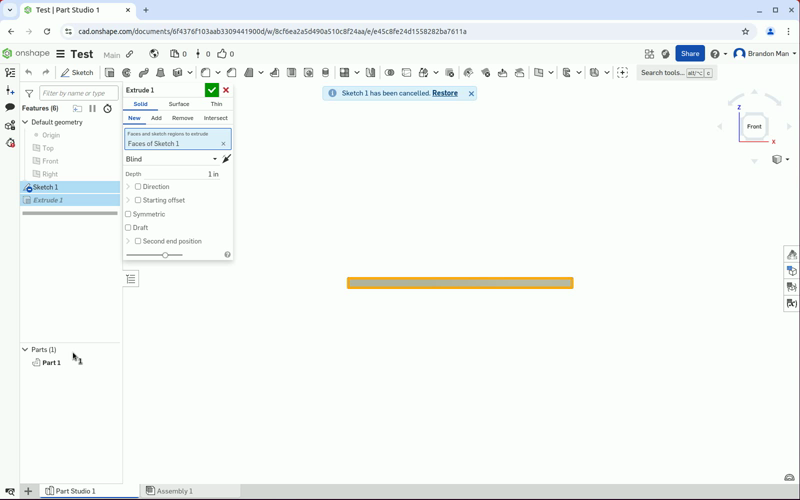
mouse_move(143, 106)
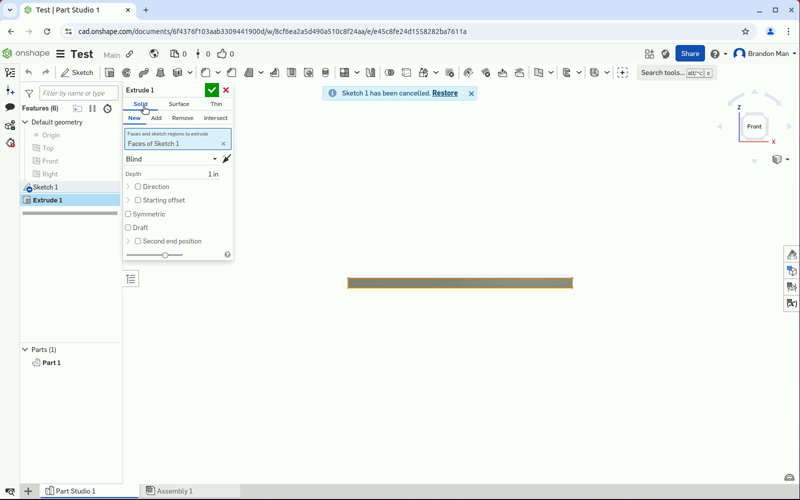
click(143, 106)
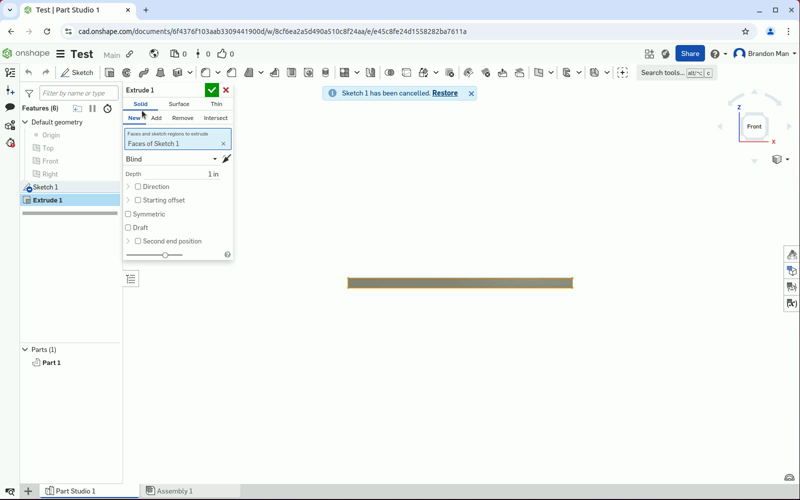
mouse_move(137, 120)
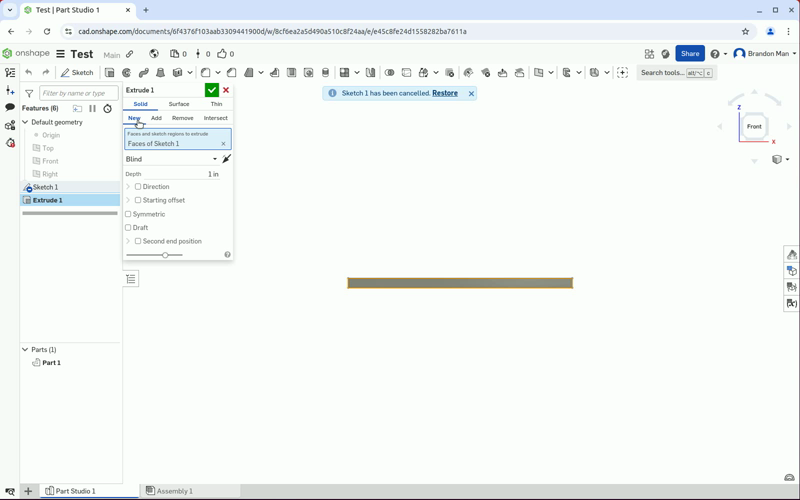
click(137, 120)
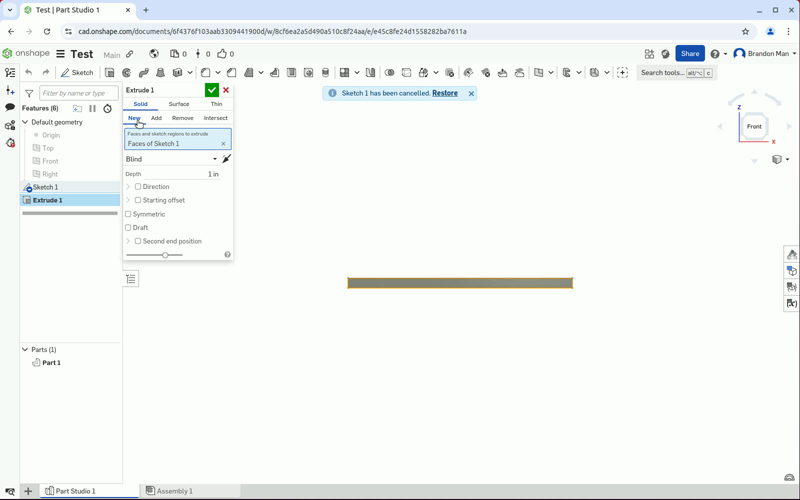
key(tab, 4)
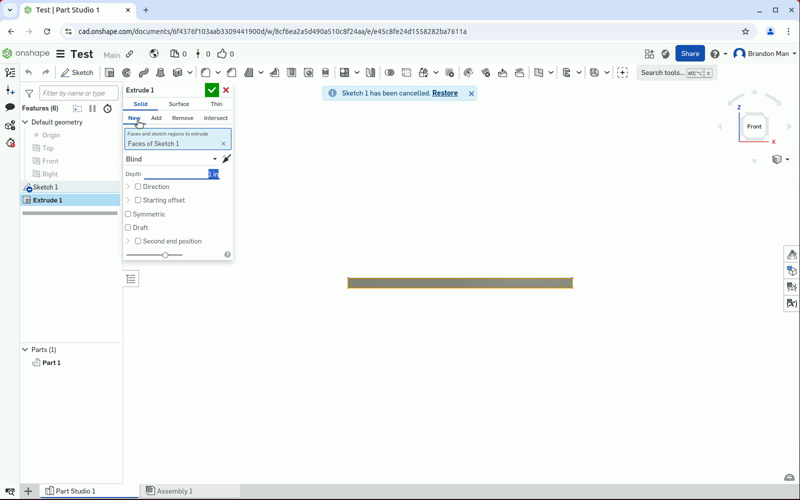
text(1.685)
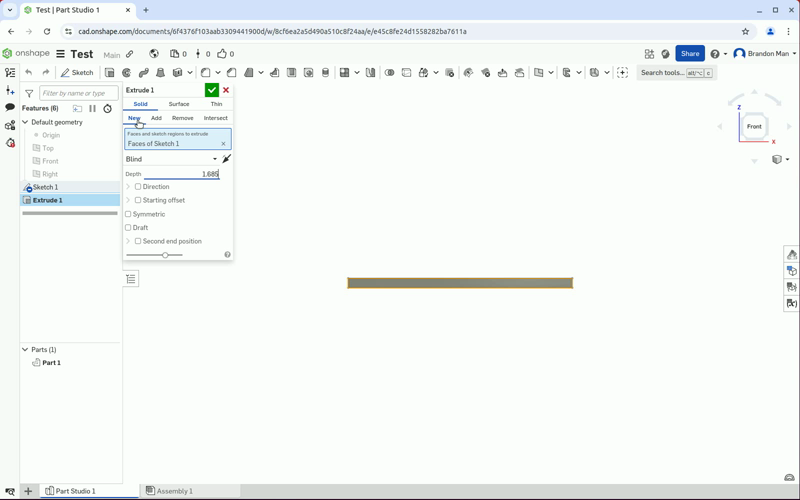
key(enter)
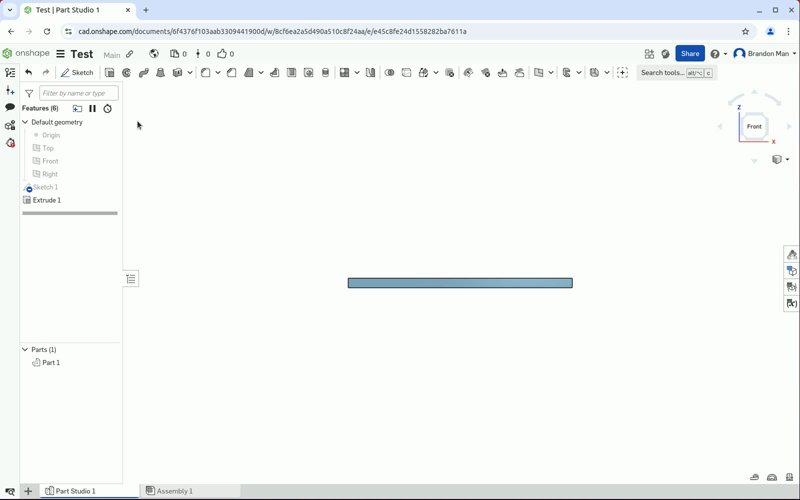
key(shift+h)
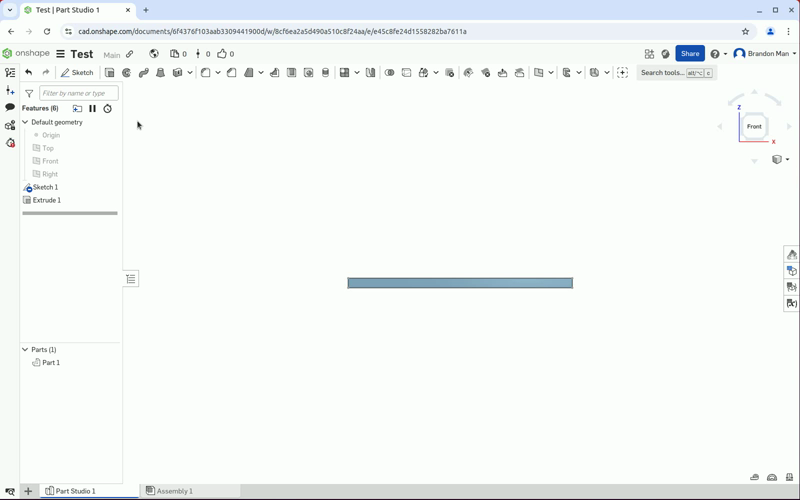
key(shift+h)
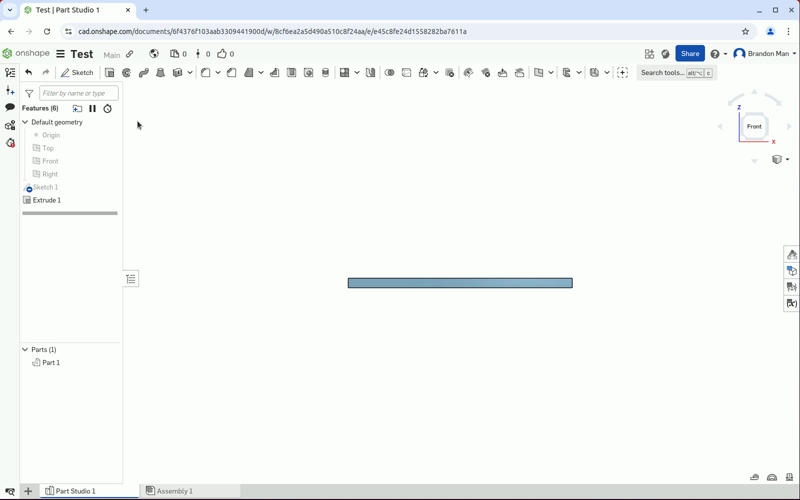
mouse_move(73, 189)
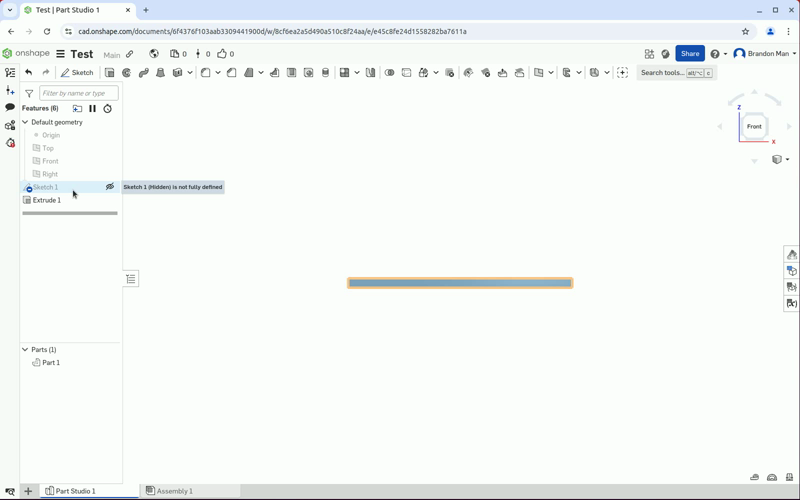
click(73, 189)
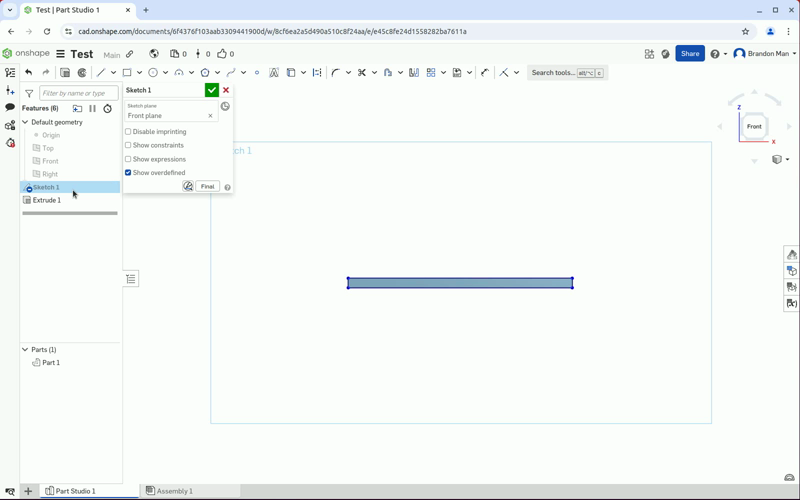
mouse_move(229, 92)
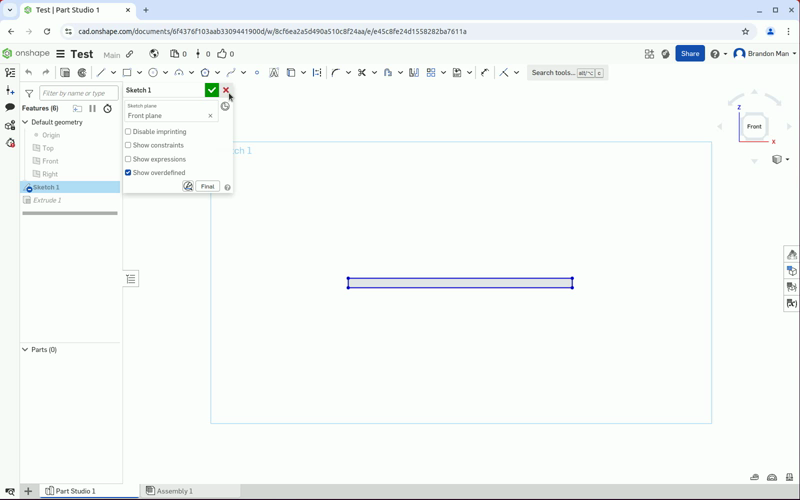
click(229, 92)
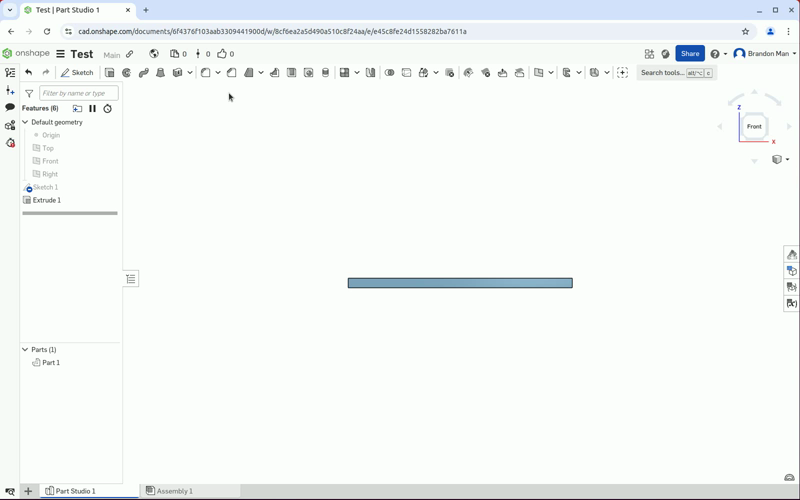
mouse_move(541, 75)
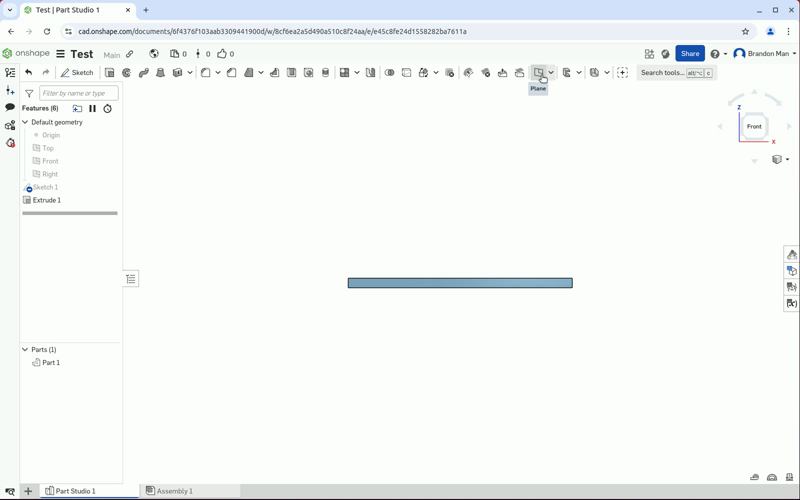
click(541, 75)
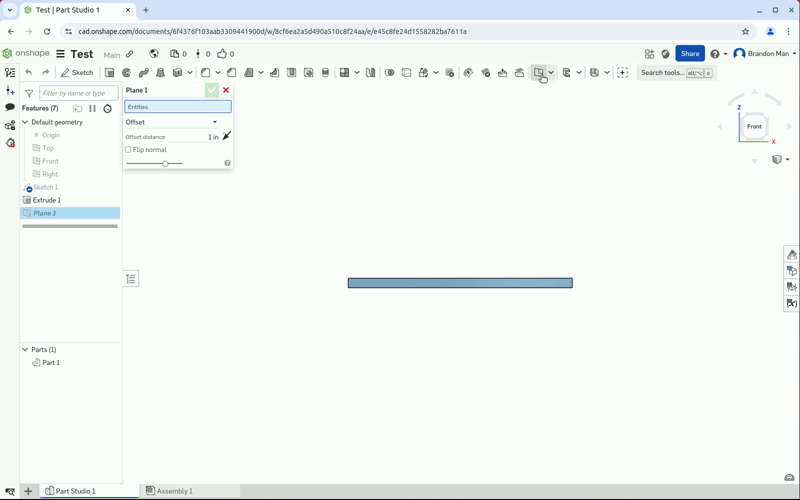
mouse_move(73, 163)
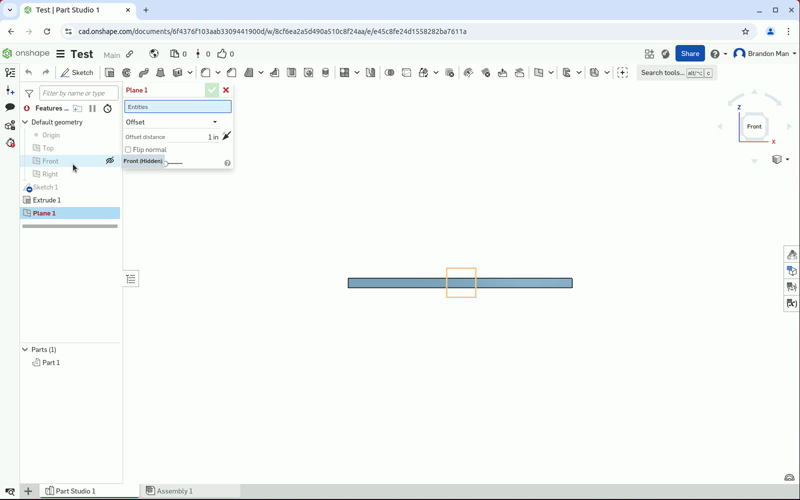
click(73, 163)
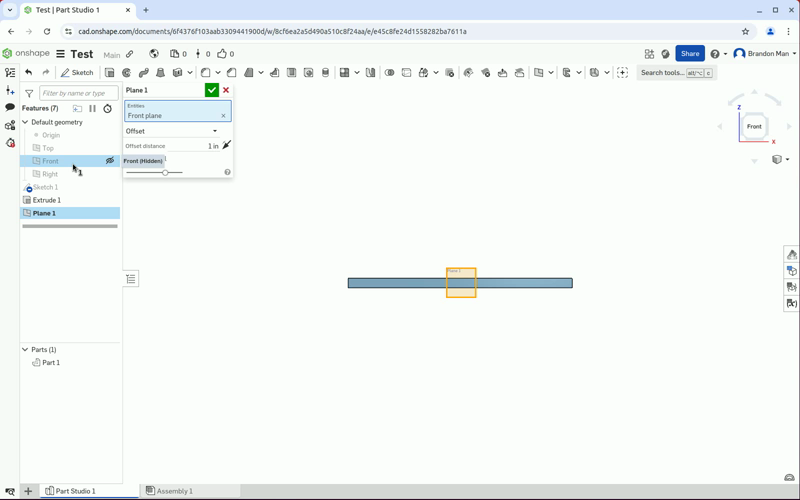
key(tab, 2)
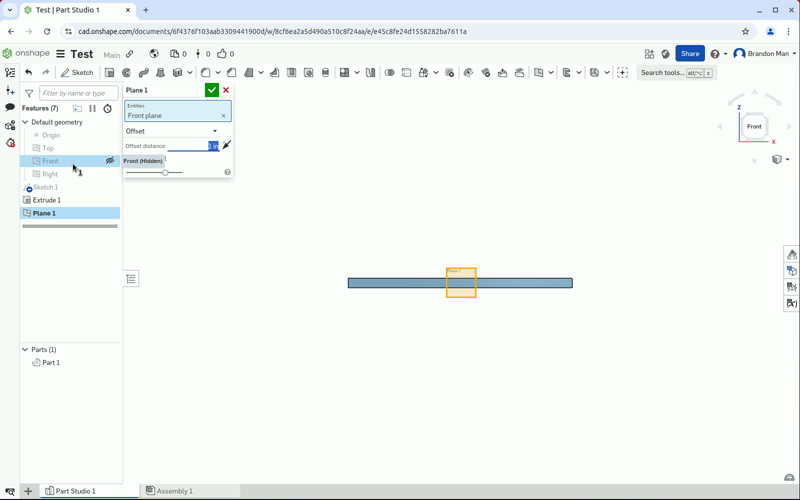
text(1.695)
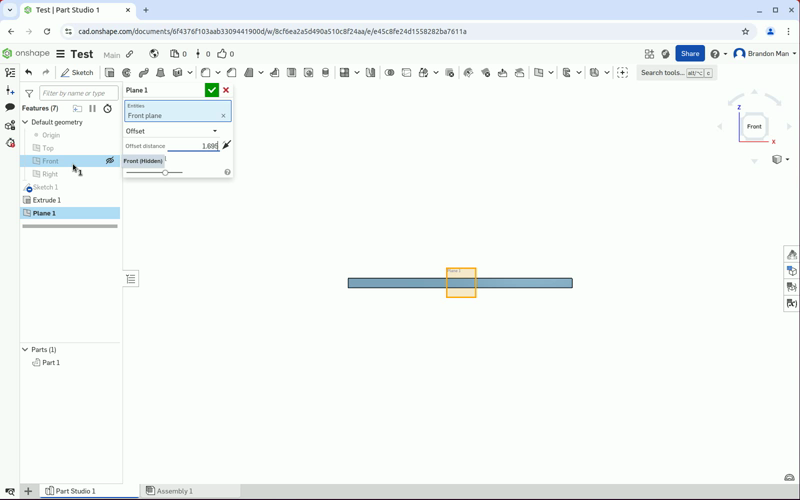
key(enter, 2)
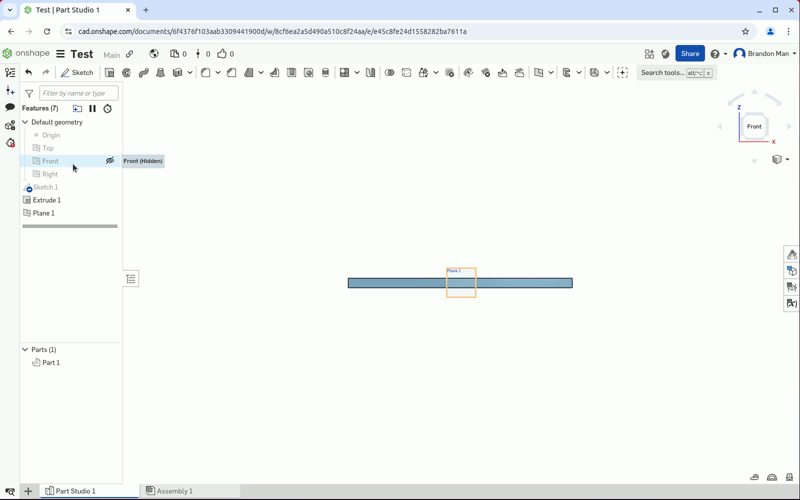
key(shift+s)
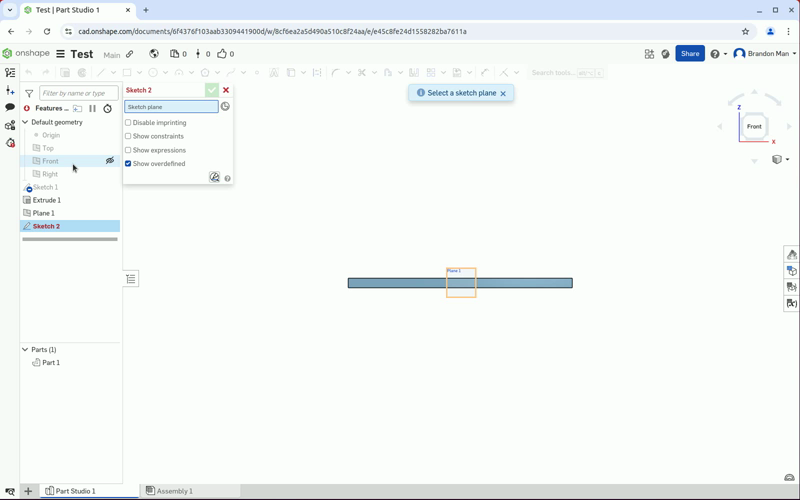
mouse_move(73, 215)
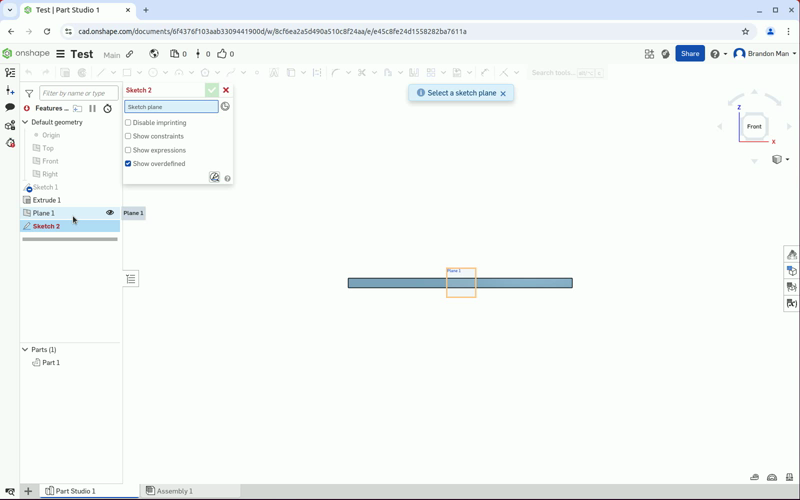
click(73, 215)
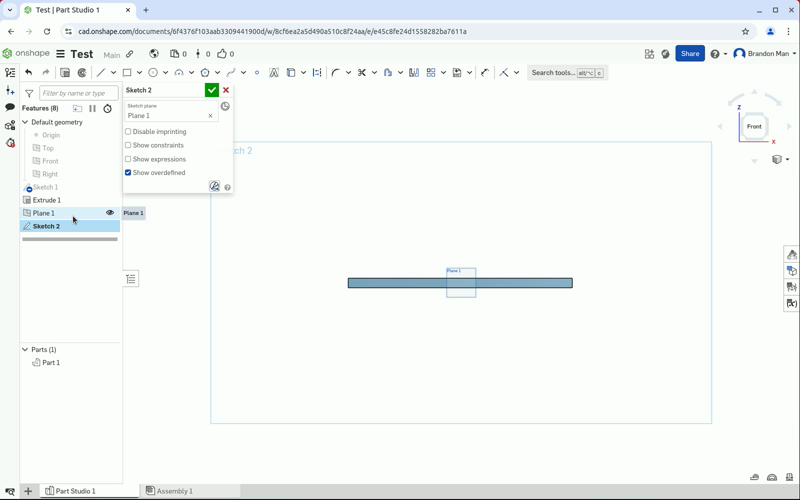
mouse_move(73, 352)
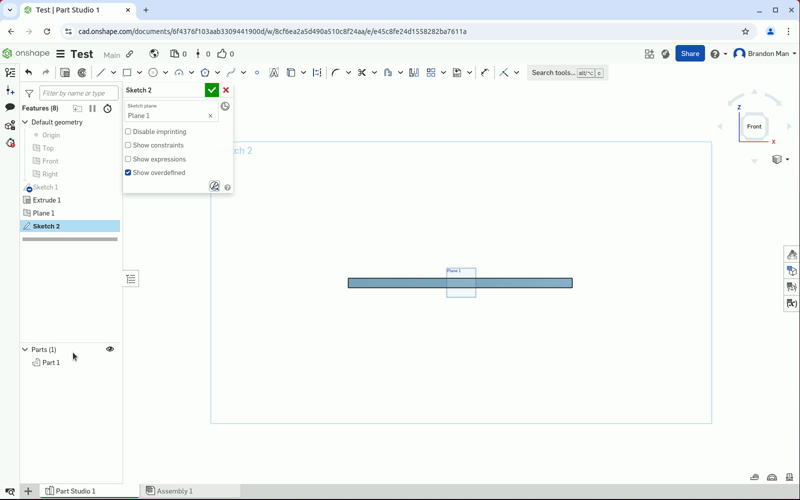
key(y)
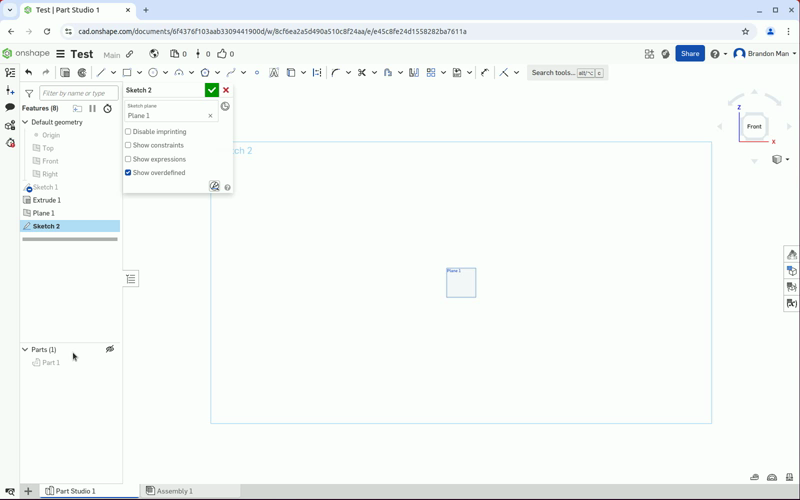
key(l)
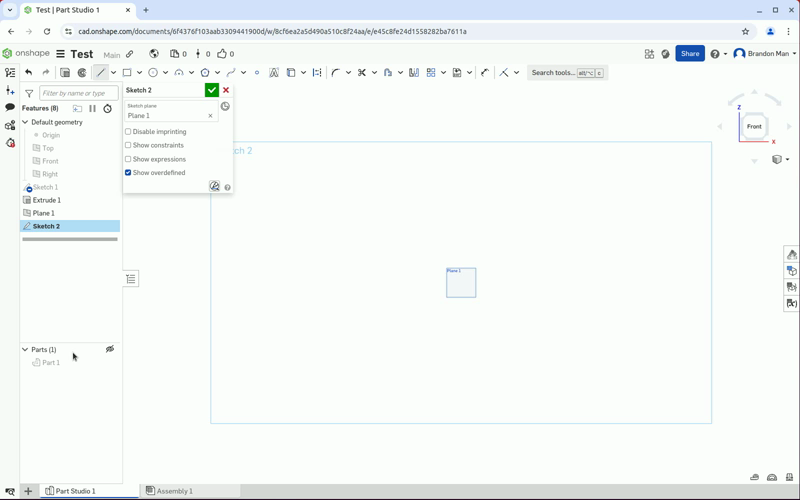
key_down(shift)
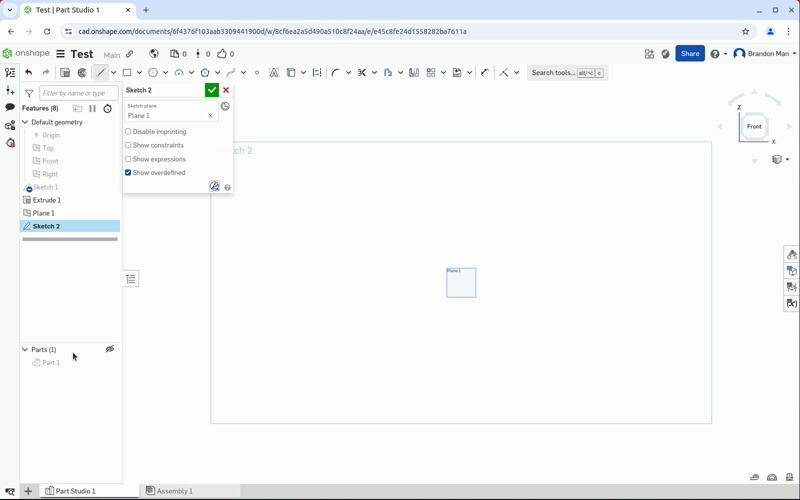
mouse_move(348, 287)
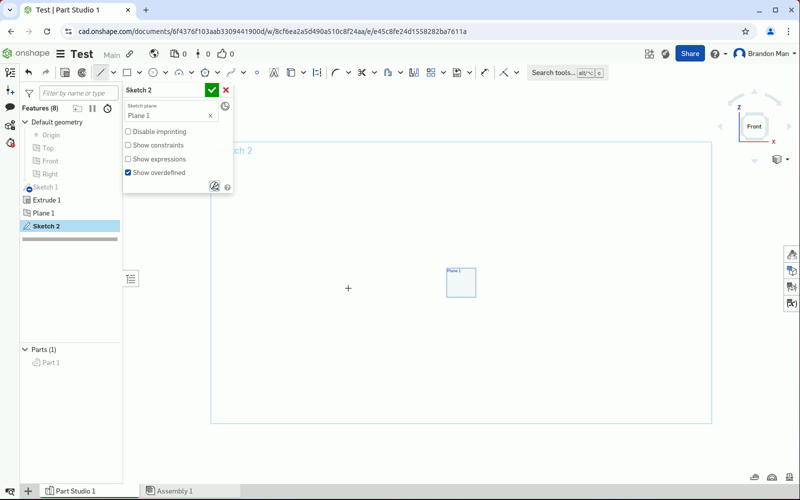
click(348, 287)
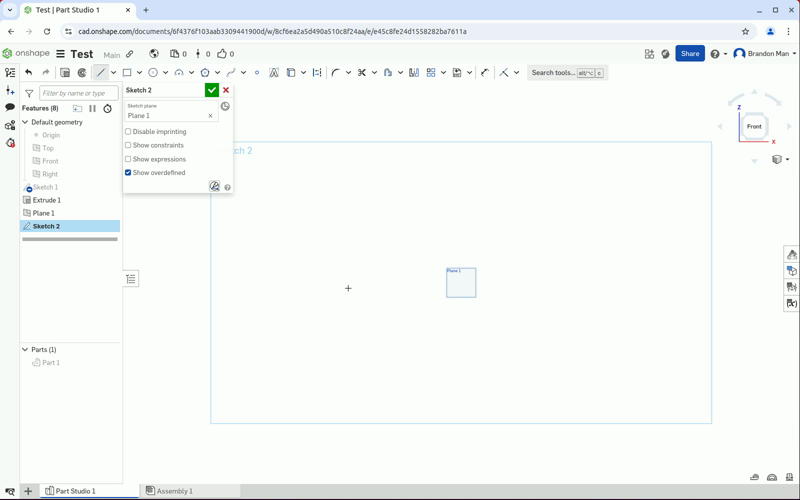
key_up(shift)
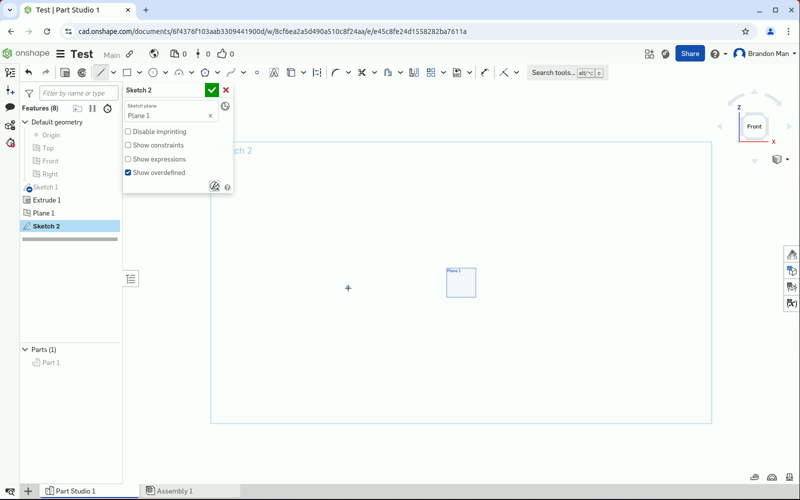
key_down(shift)
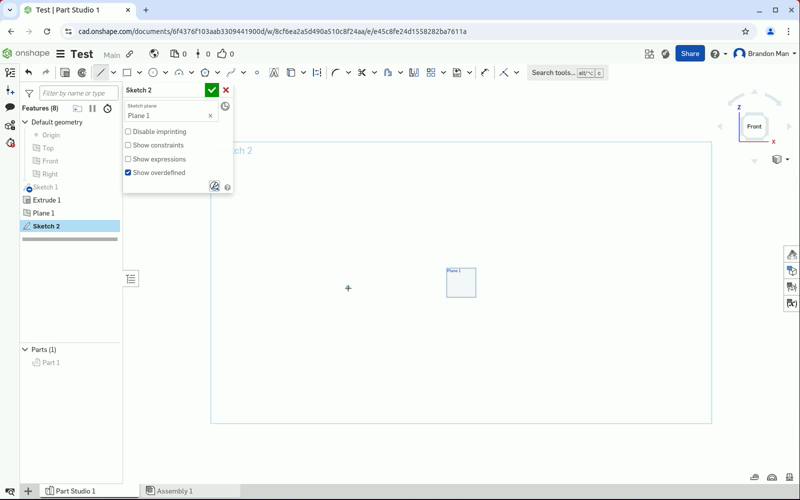
mouse_move(378, 287)
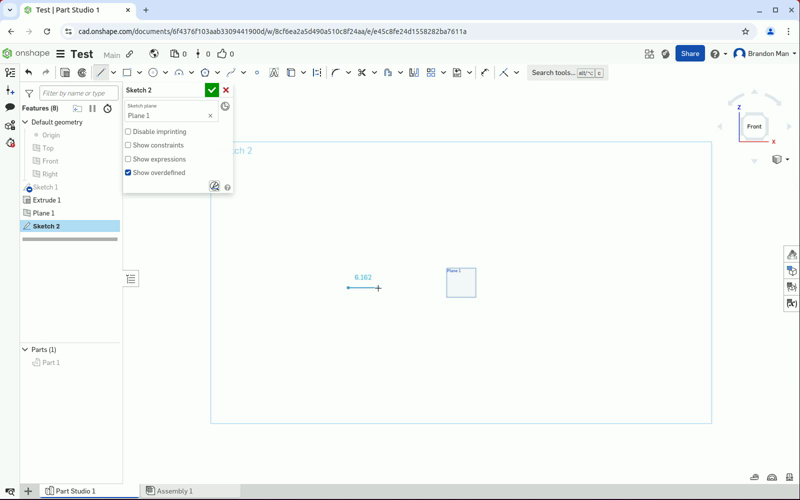
mouse_move(366, 287)
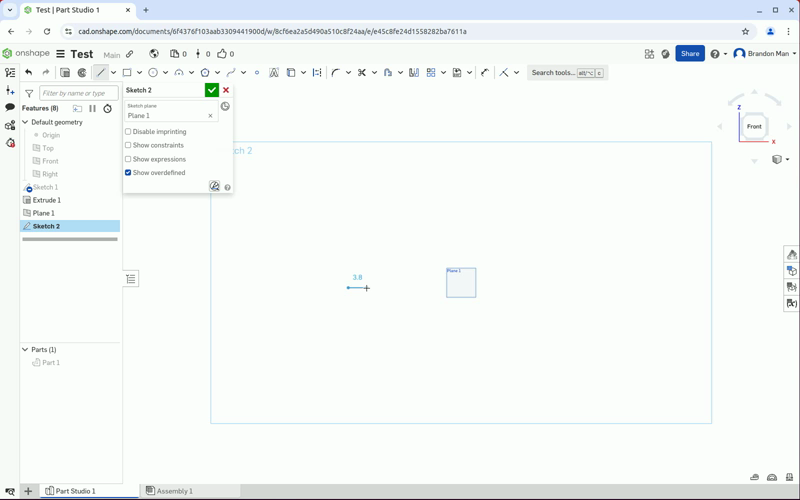
click(366, 287)
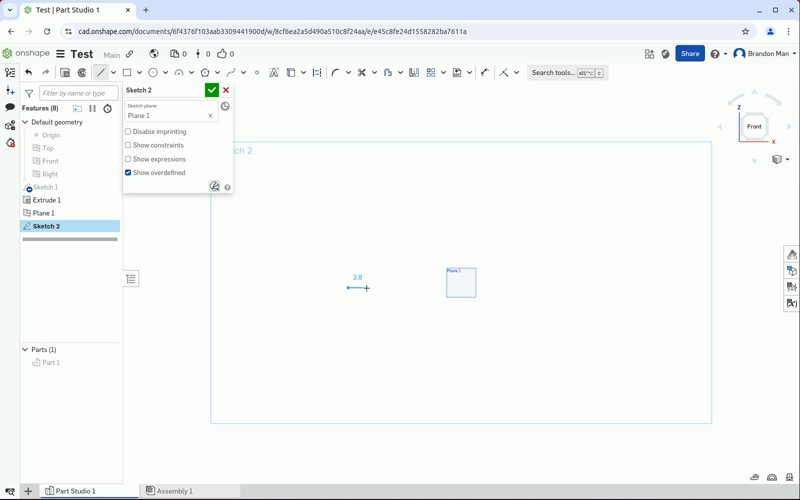
key_up(shift)
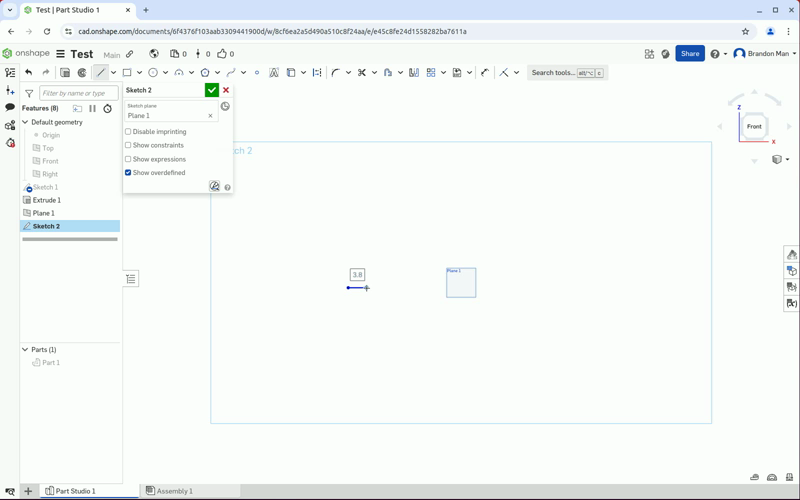
key_down(shift)
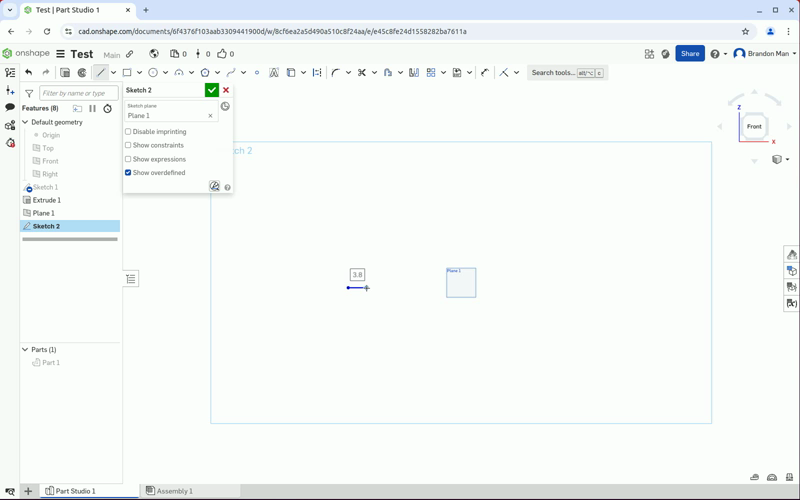
mouse_move(396, 287)
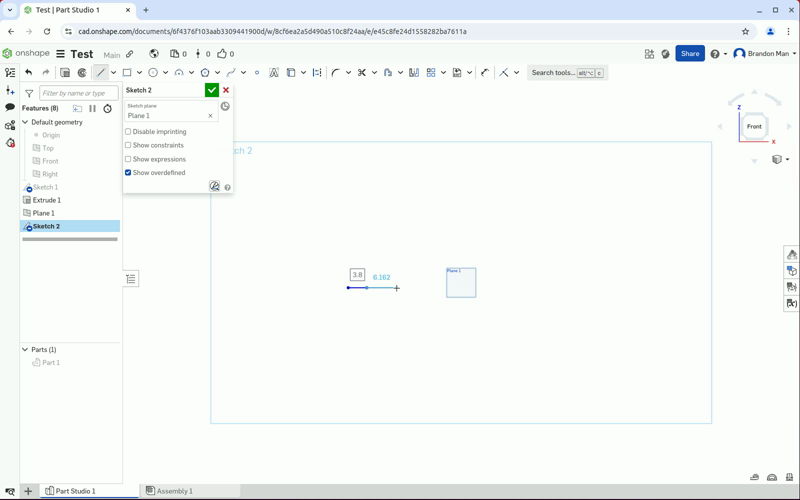
mouse_move(366, 282)
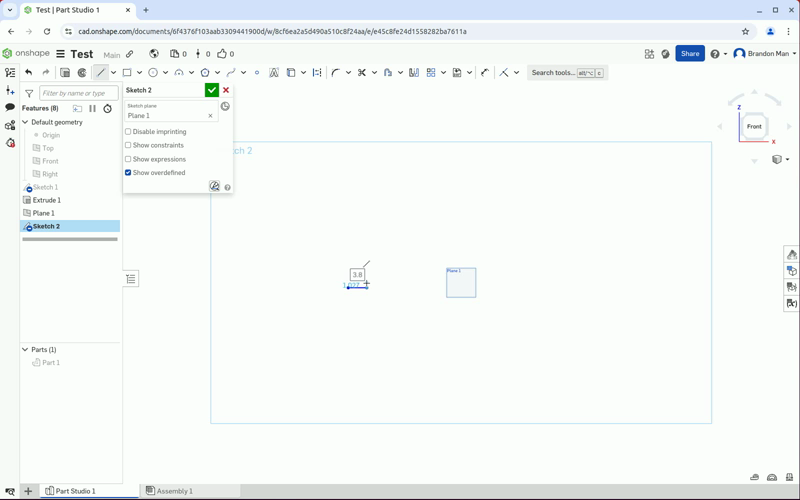
scroll(6)
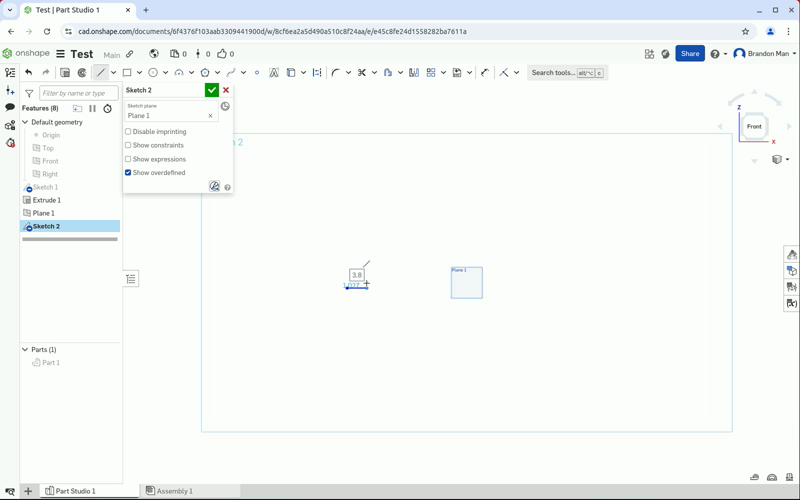
scroll(6)
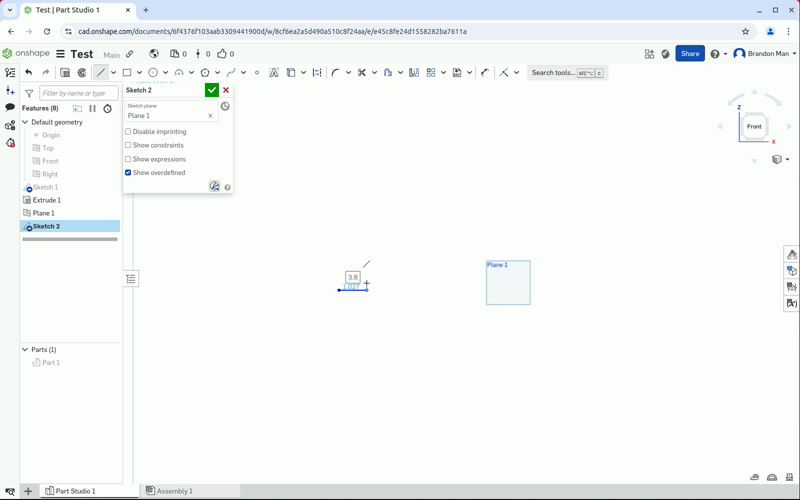
scroll(6)
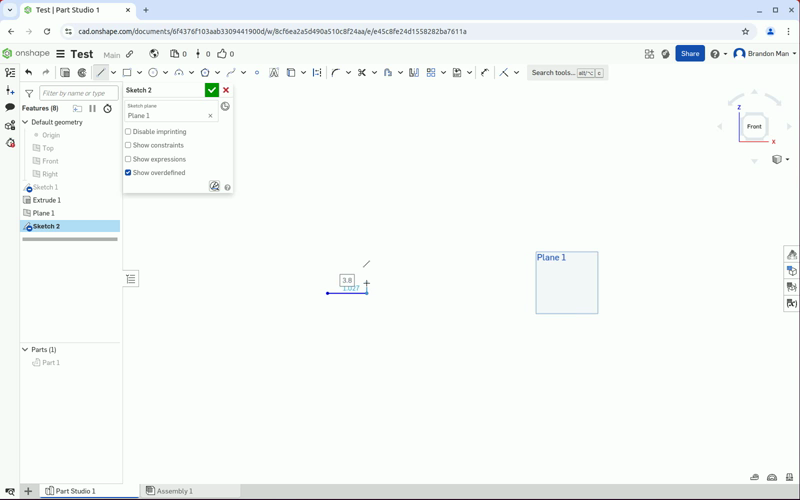
scroll(6)
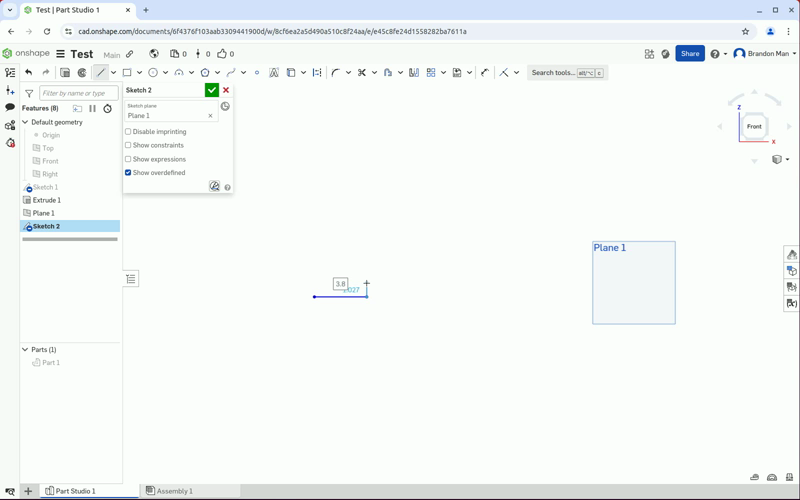
scroll(6)
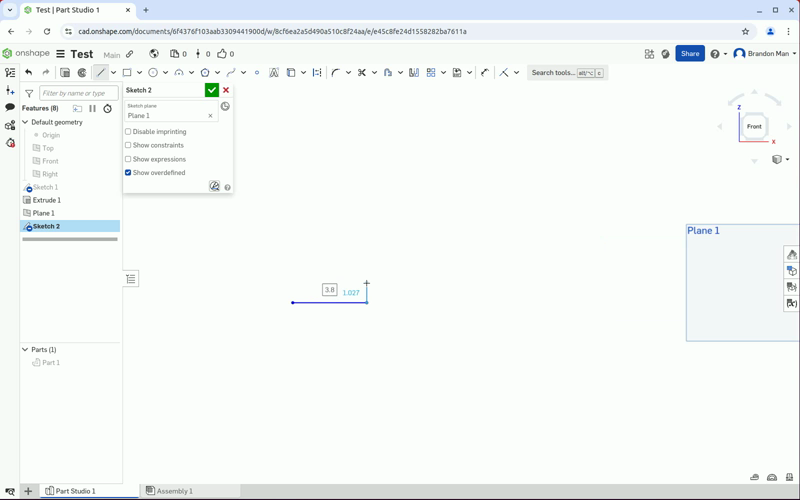
scroll(6)
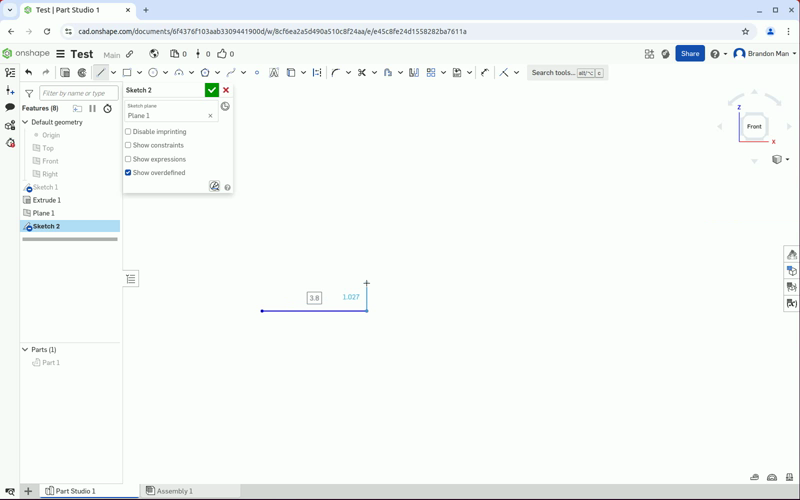
scroll(6)
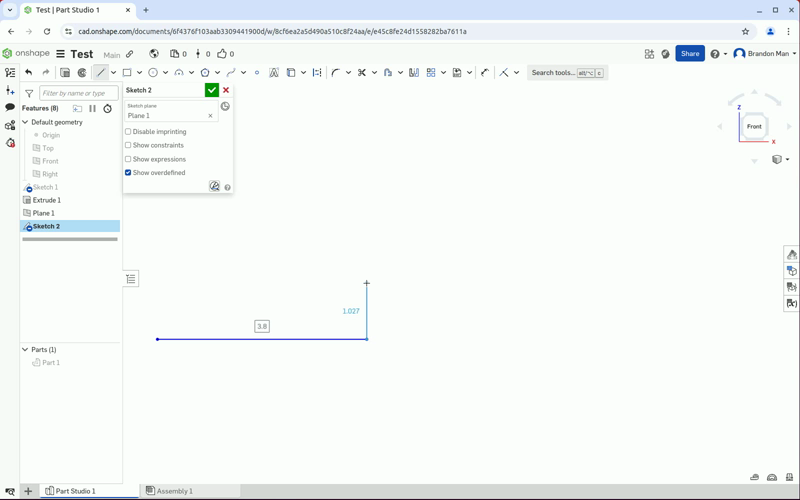
click(366, 282)
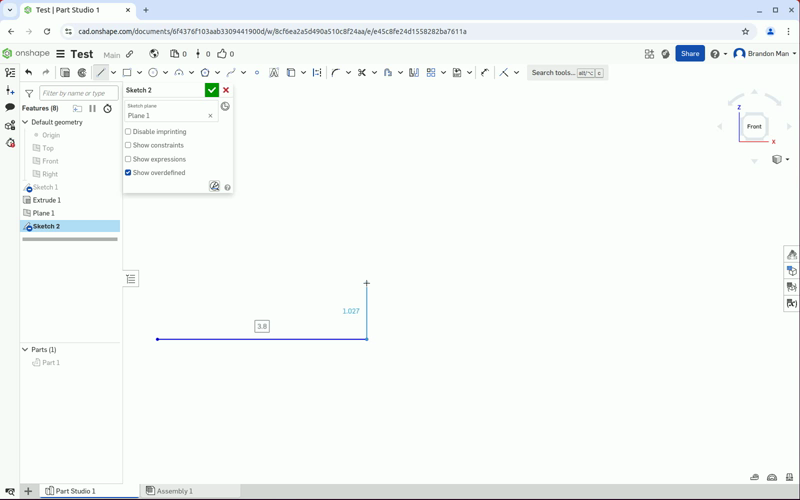
scroll(-6)
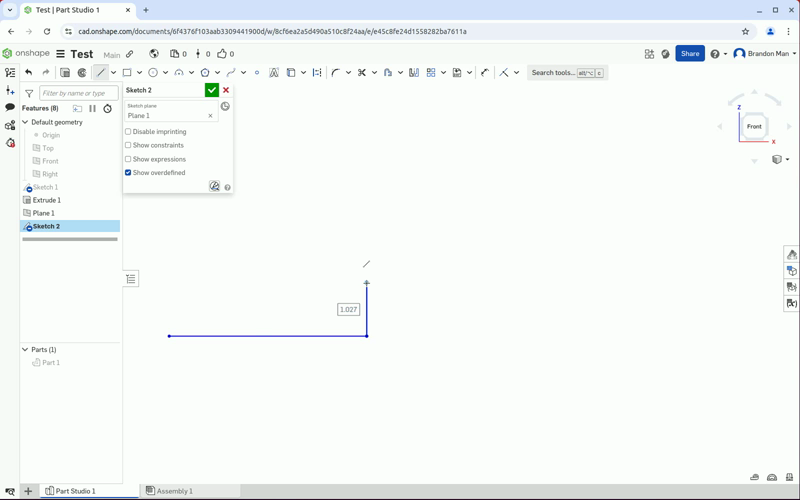
scroll(-6)
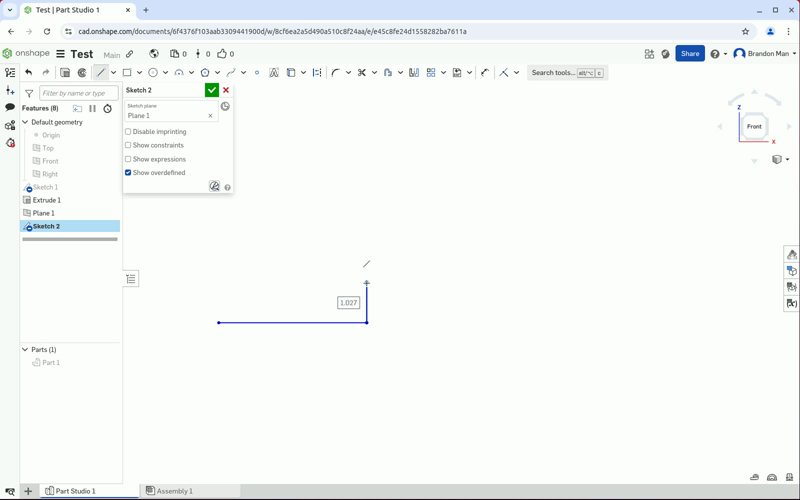
scroll(-6)
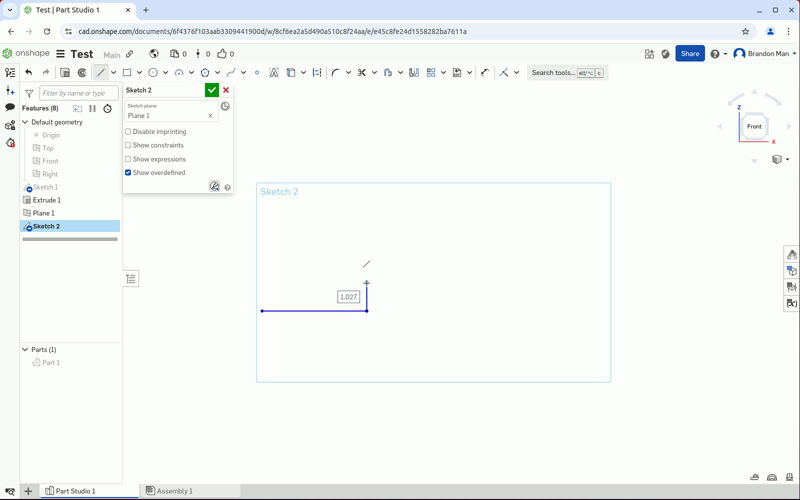
scroll(-6)
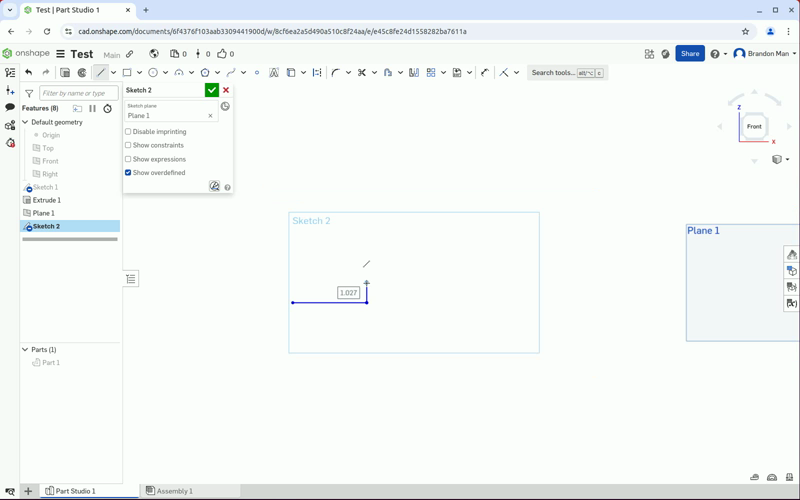
scroll(-6)
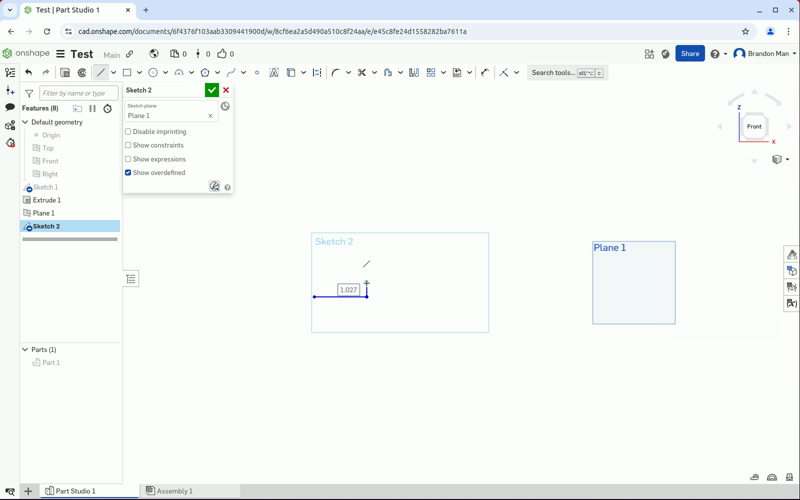
scroll(-6)
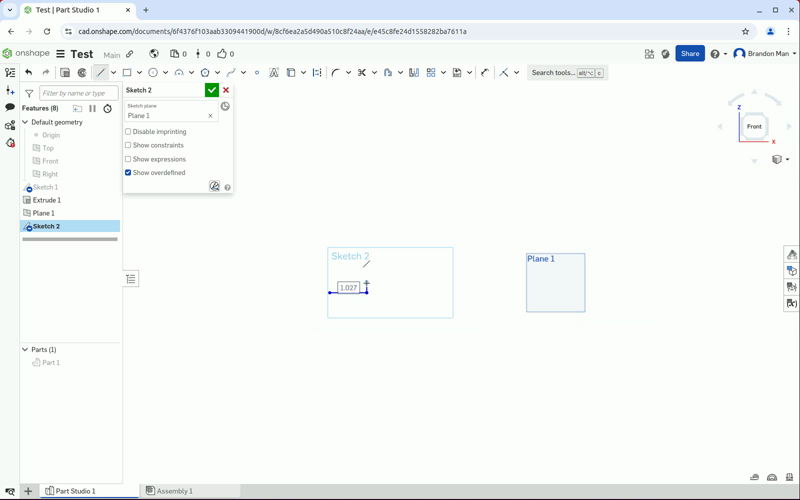
scroll(-6)
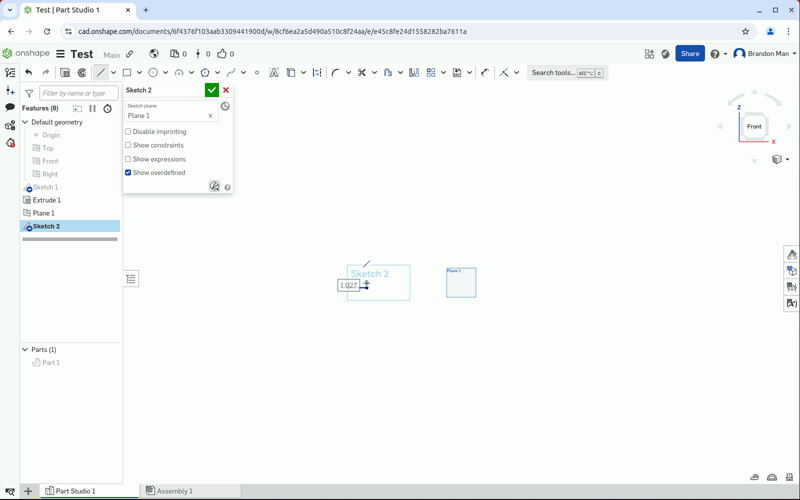
key_up(shift)
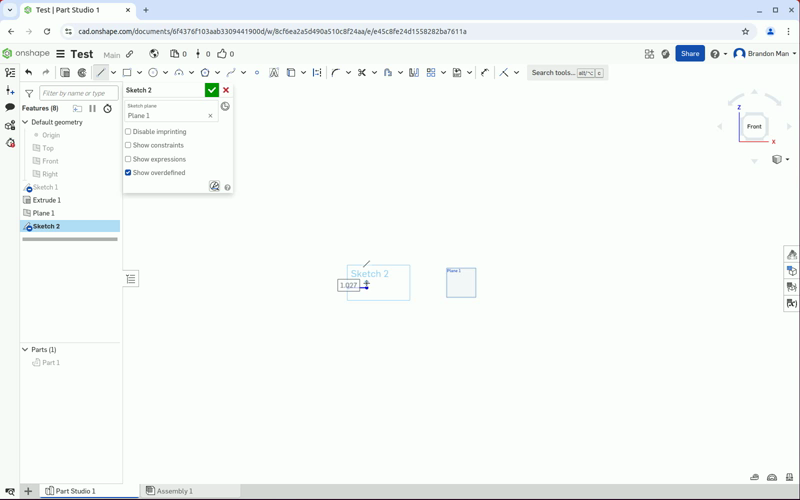
key_down(shift)
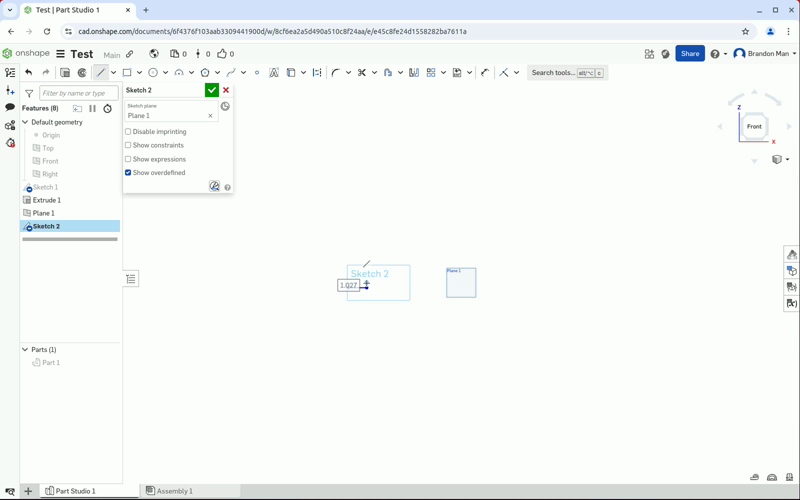
mouse_move(396, 282)
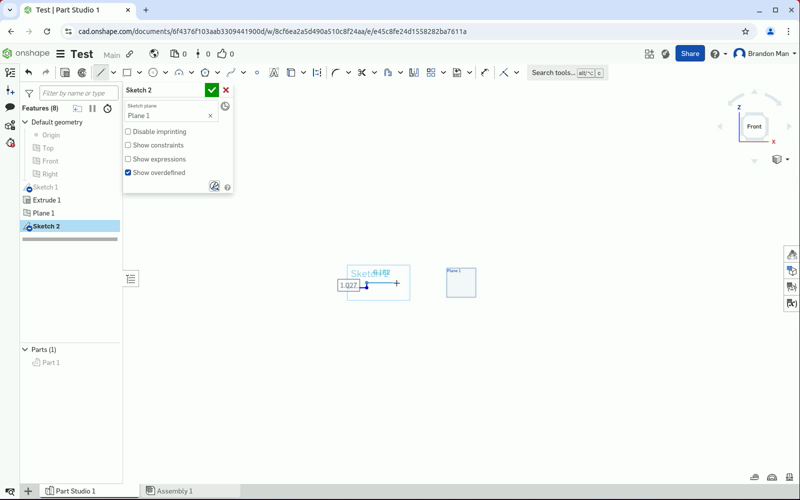
mouse_move(348, 282)
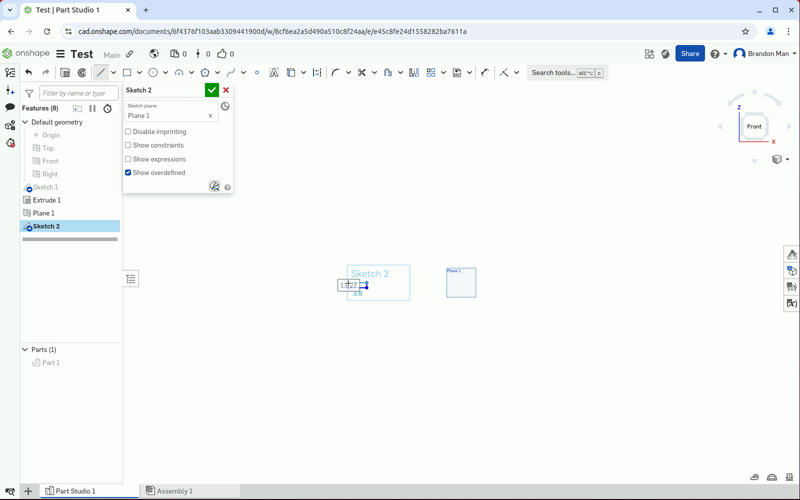
click(348, 282)
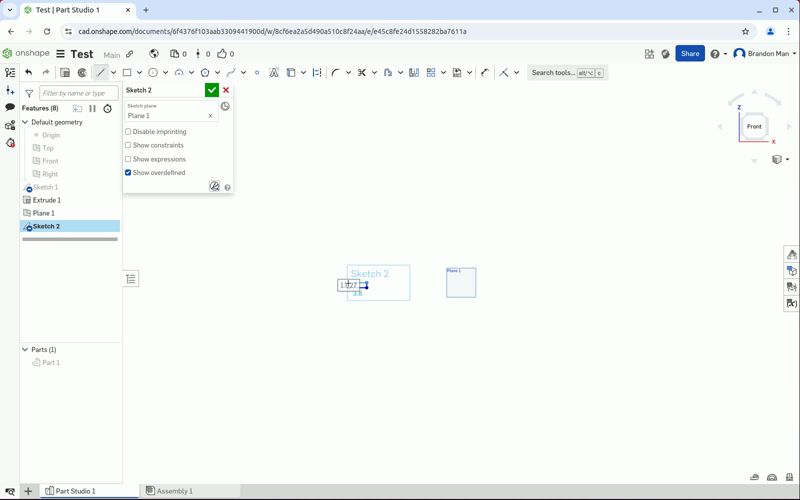
key_up(shift)
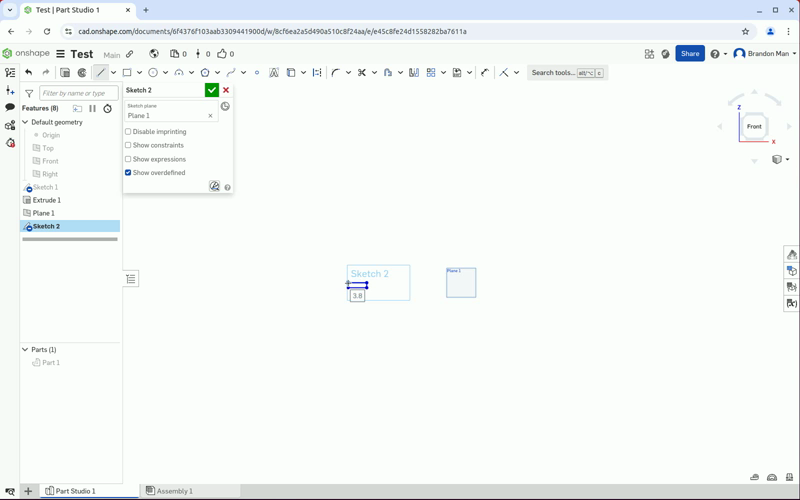
mouse_move(378, 282)
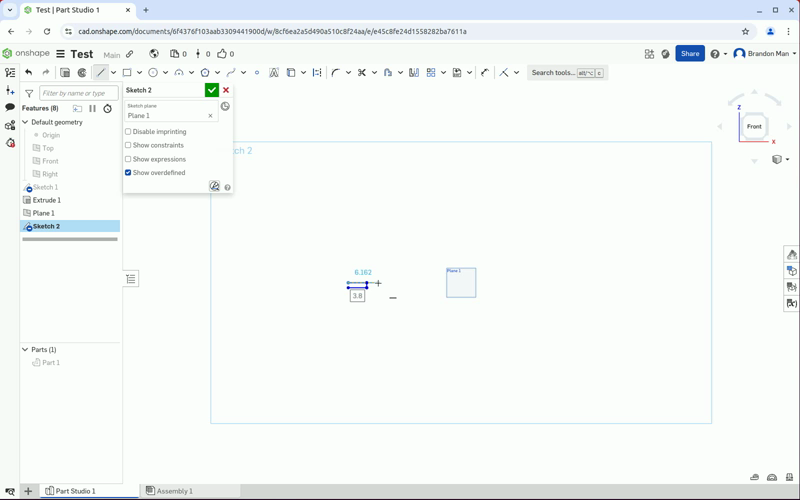
key_down(shift)
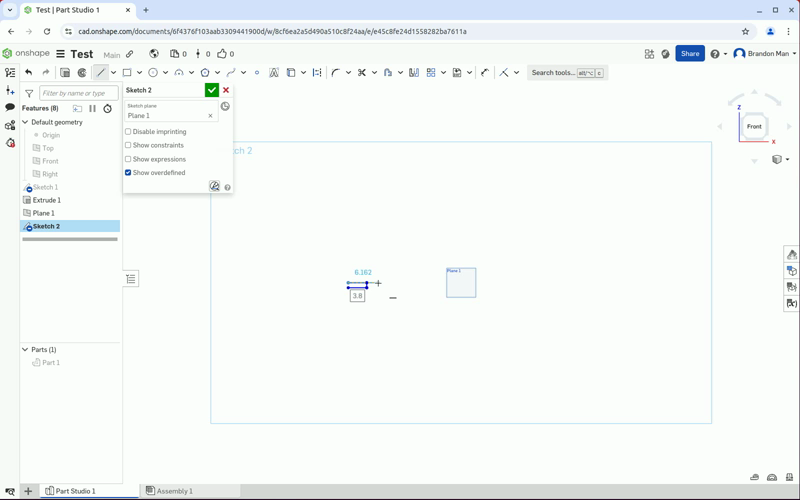
mouse_move(348, 287)
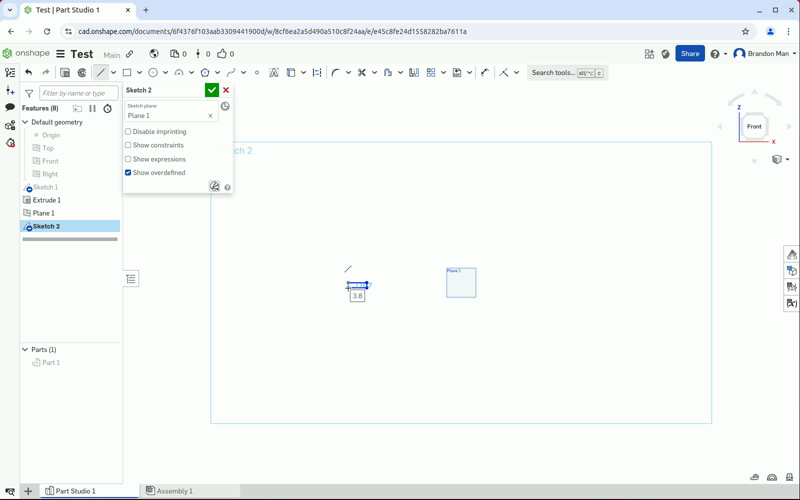
scroll(6)
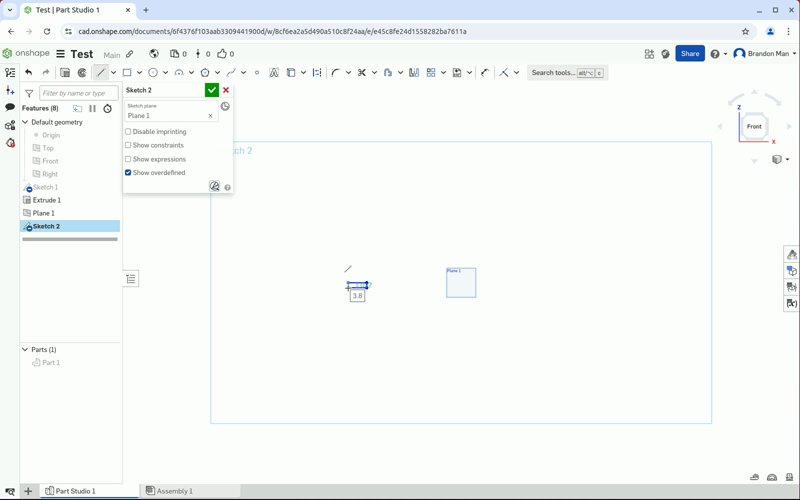
scroll(6)
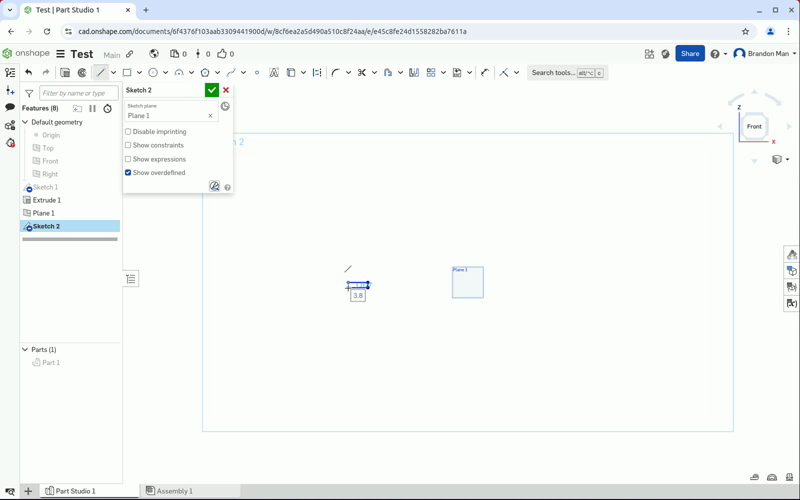
scroll(6)
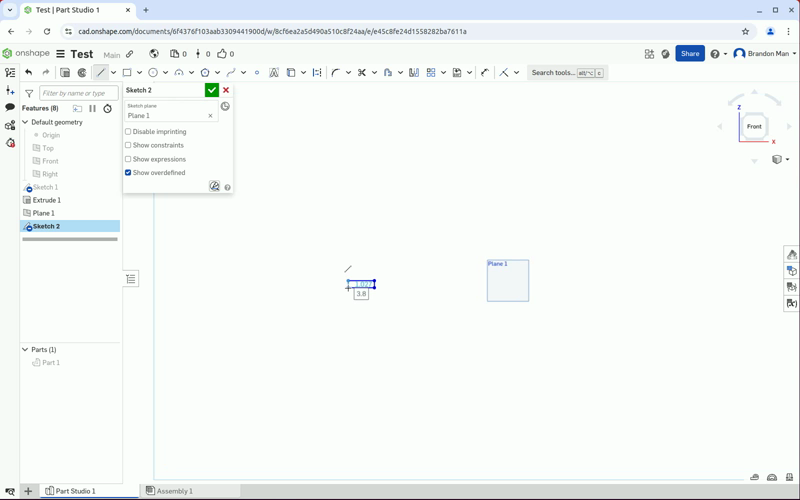
scroll(6)
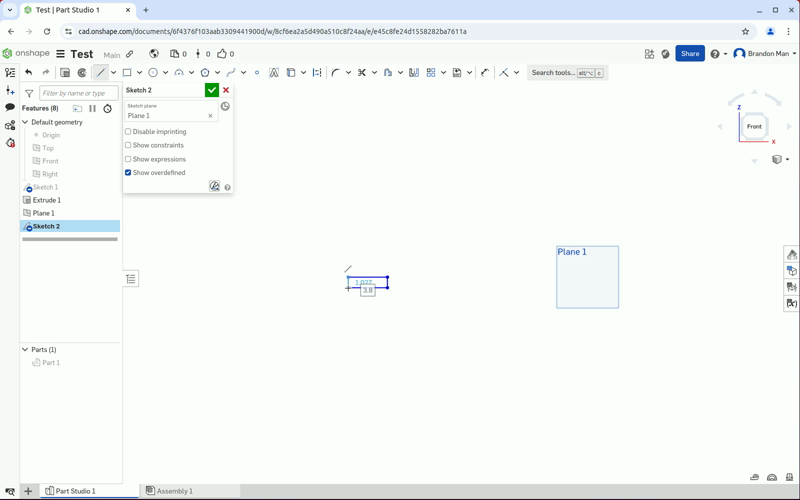
scroll(6)
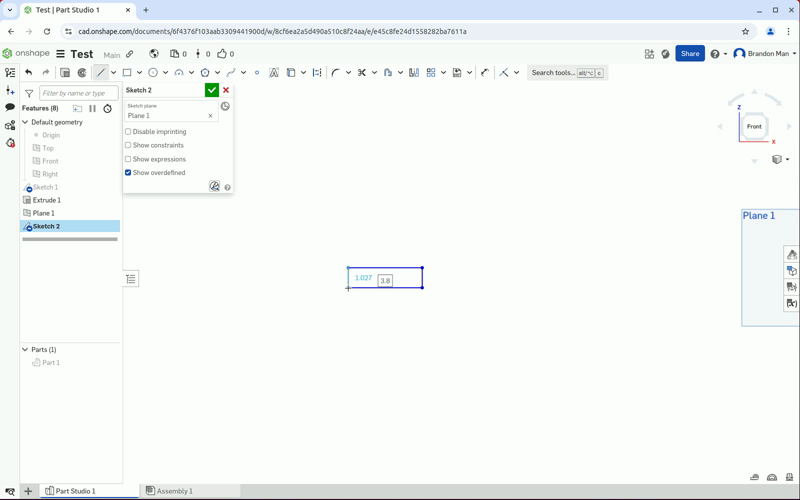
scroll(6)
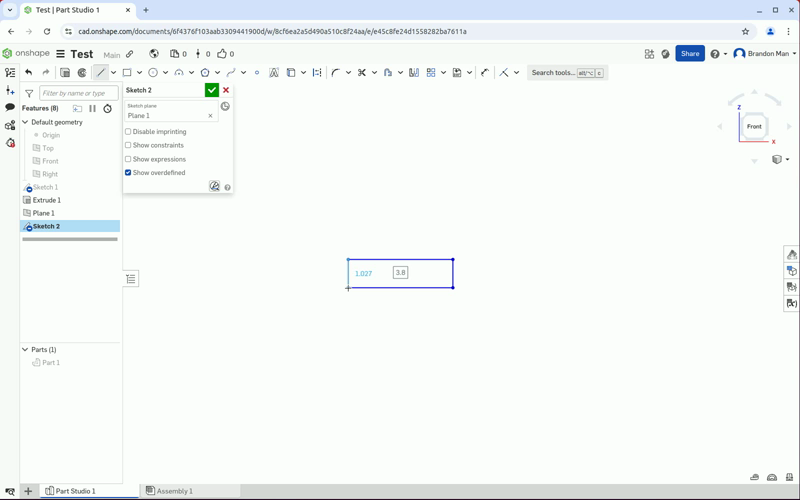
scroll(6)
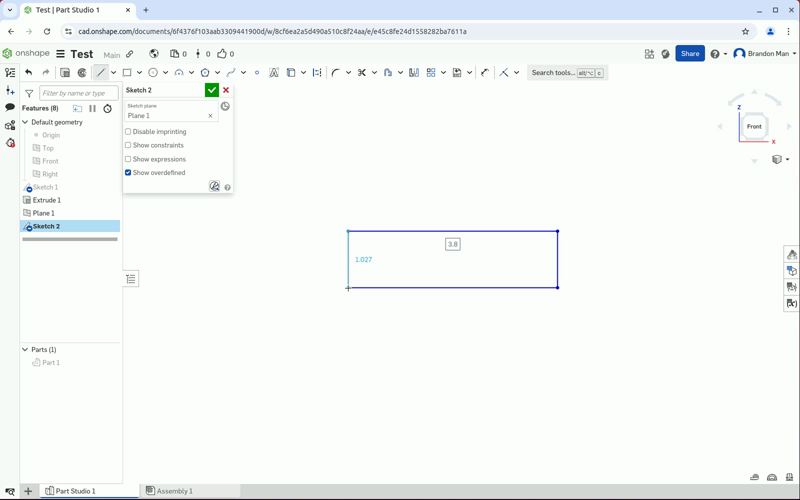
key_up(shift)
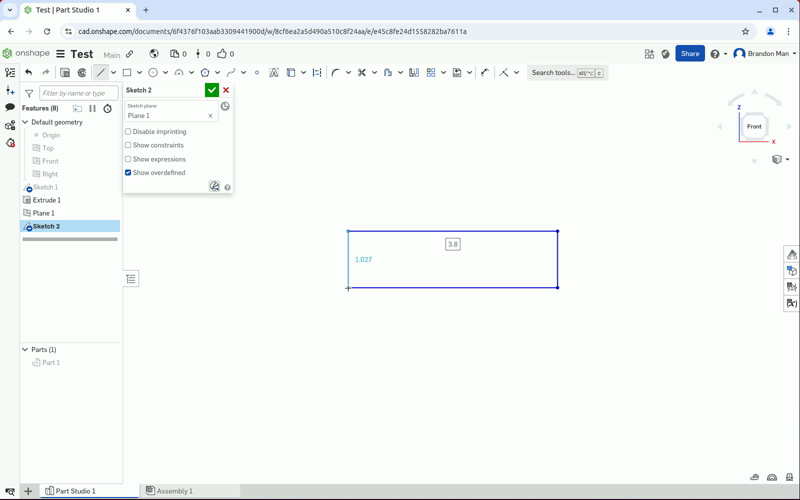
click(348, 287)
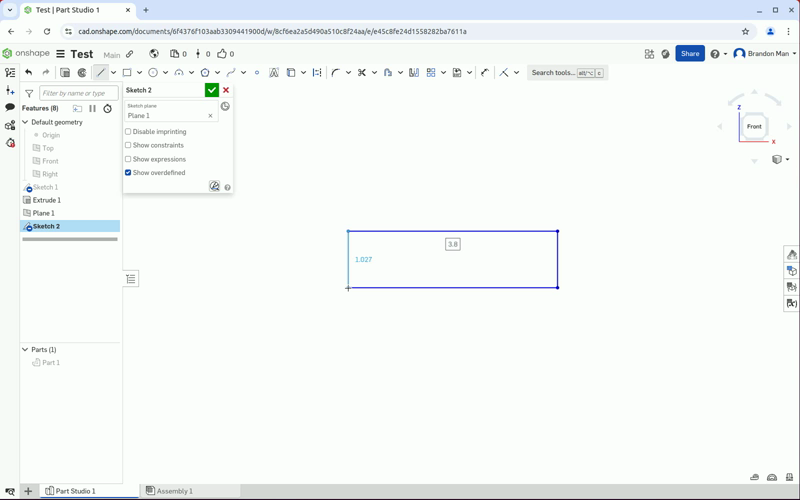
scroll(-6)
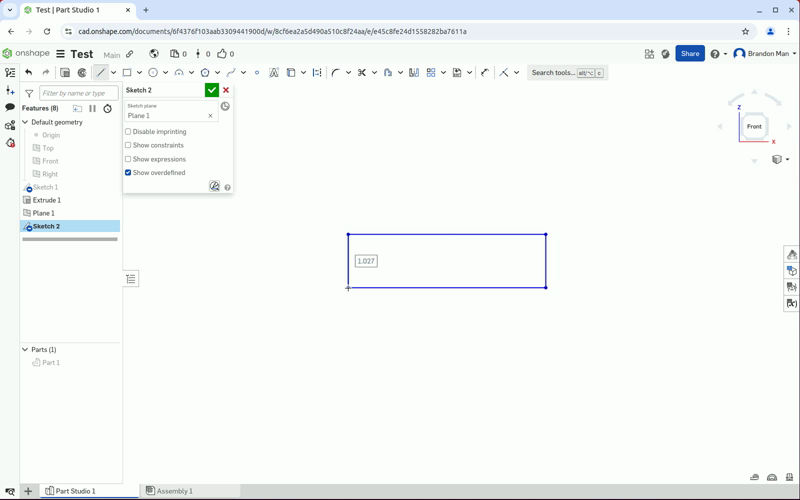
scroll(-6)
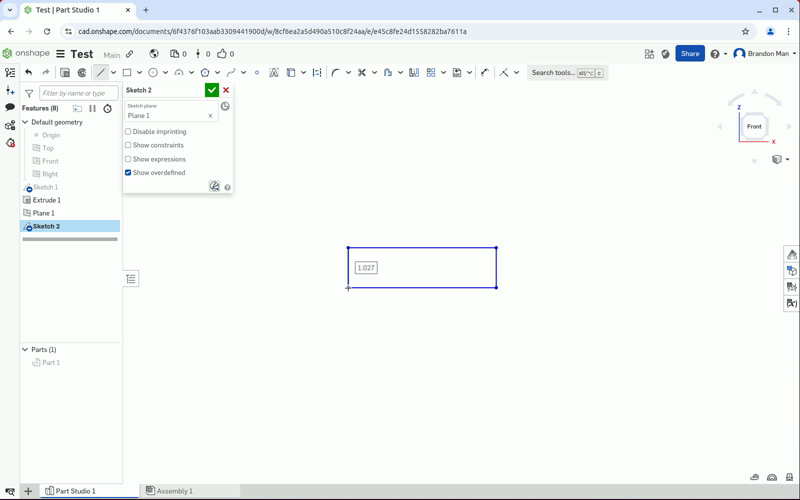
scroll(-6)
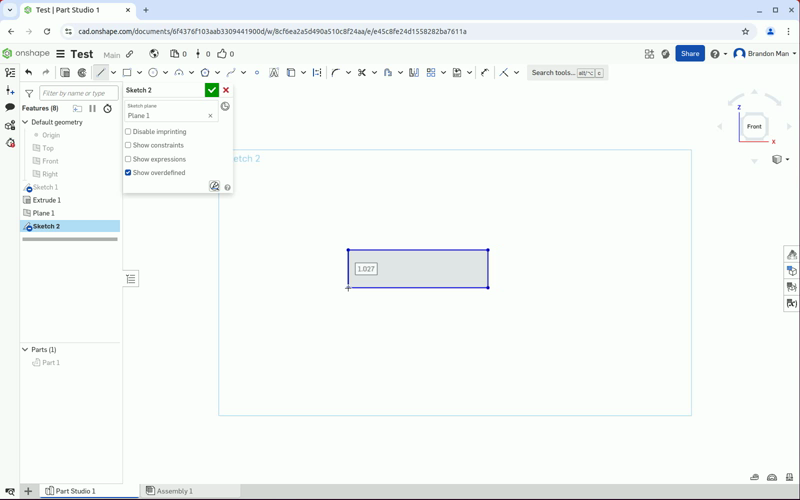
scroll(-6)
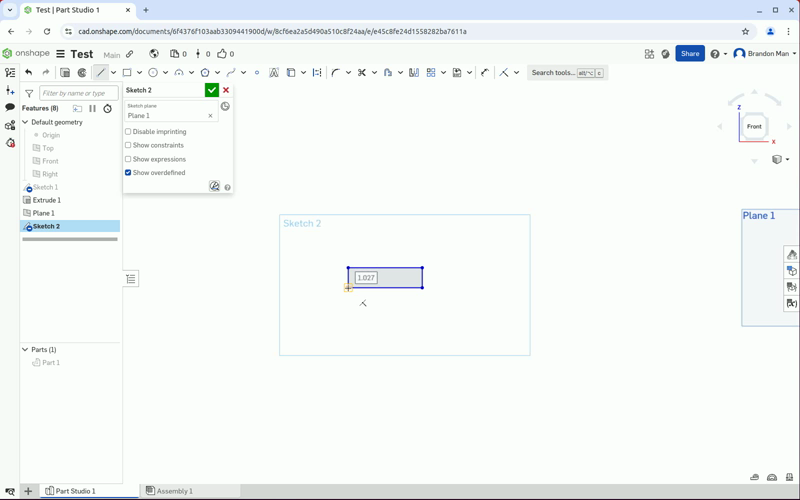
scroll(-6)
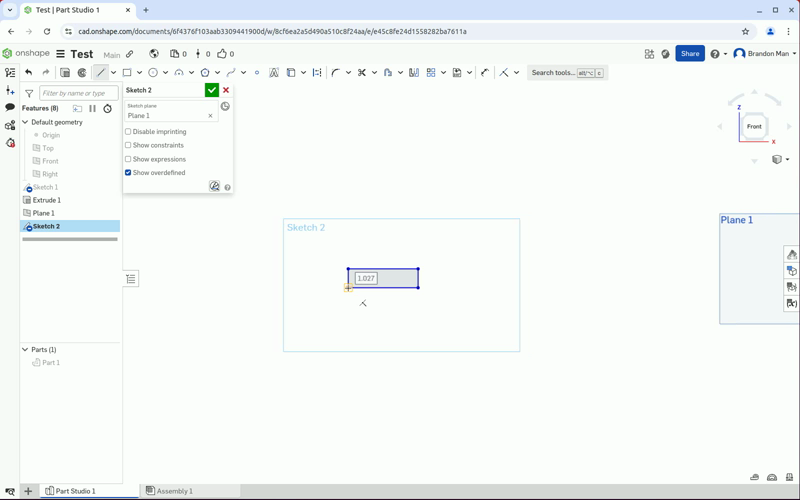
scroll(-6)
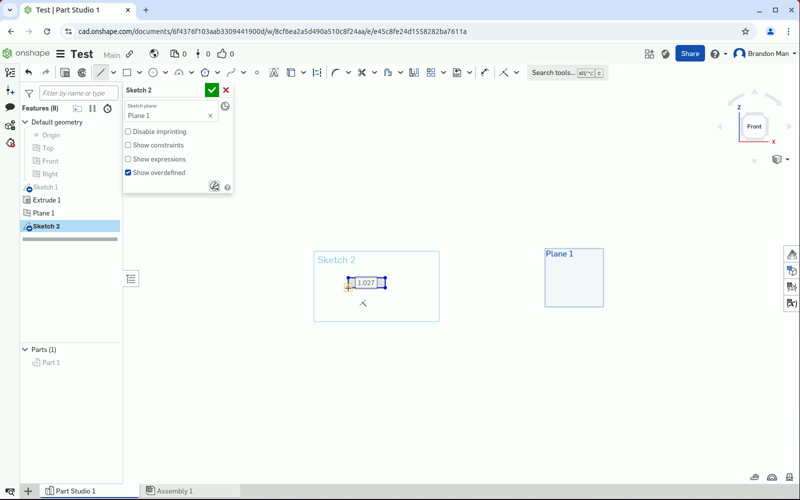
scroll(-6)
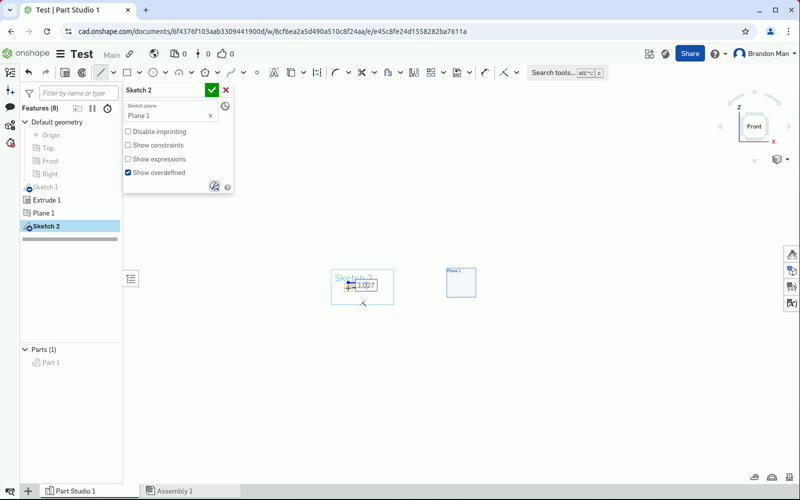
key(esc)
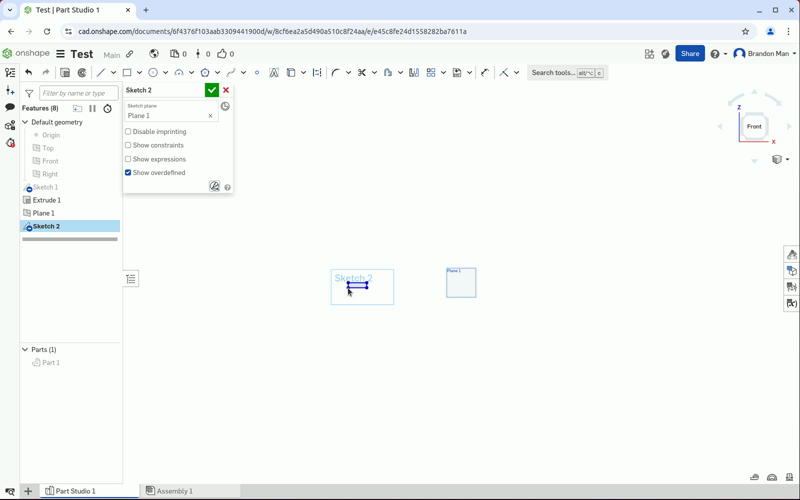
mouse_move(363, 284)
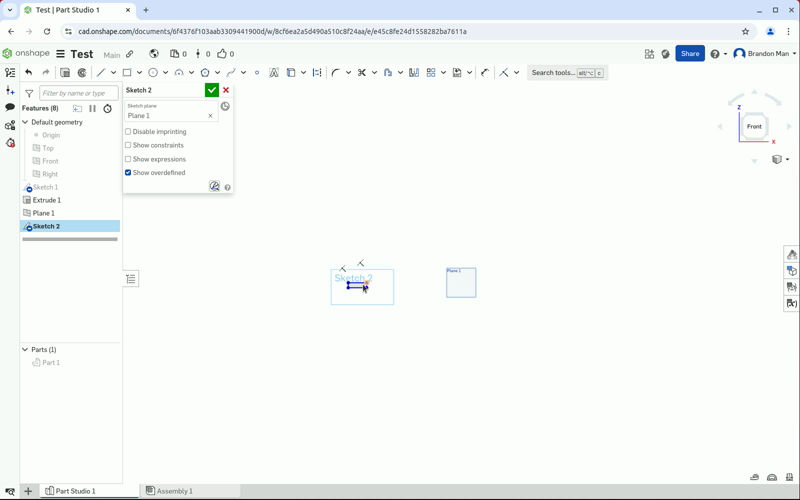
scroll(6)
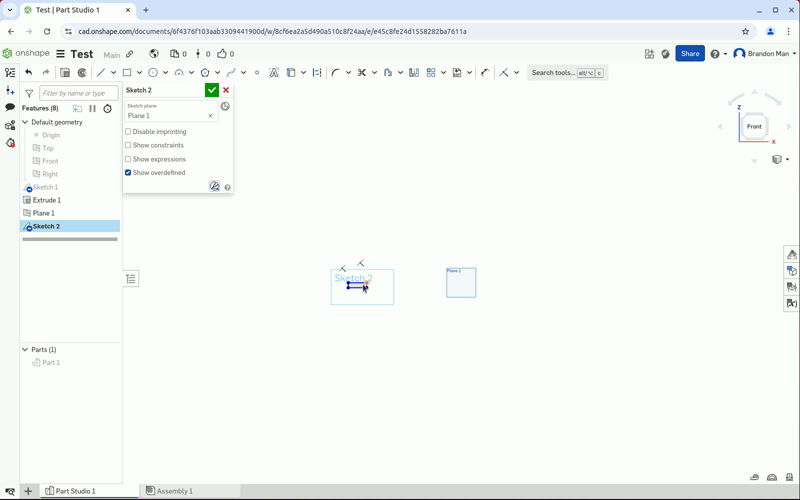
scroll(6)
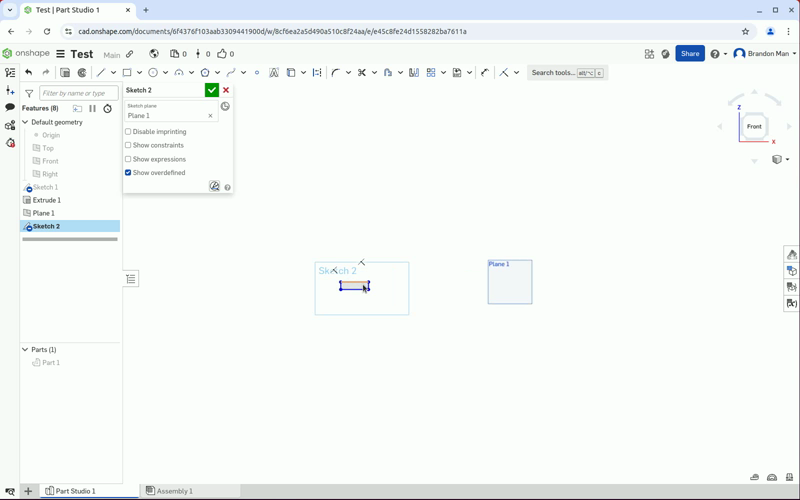
scroll(6)
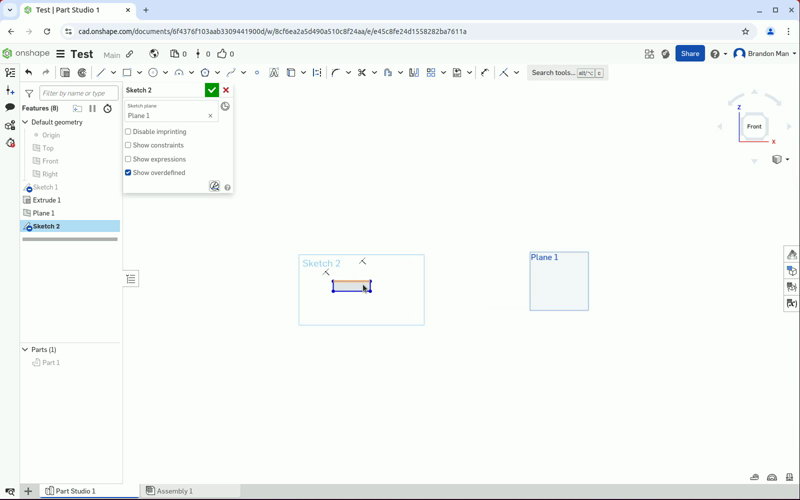
scroll(6)
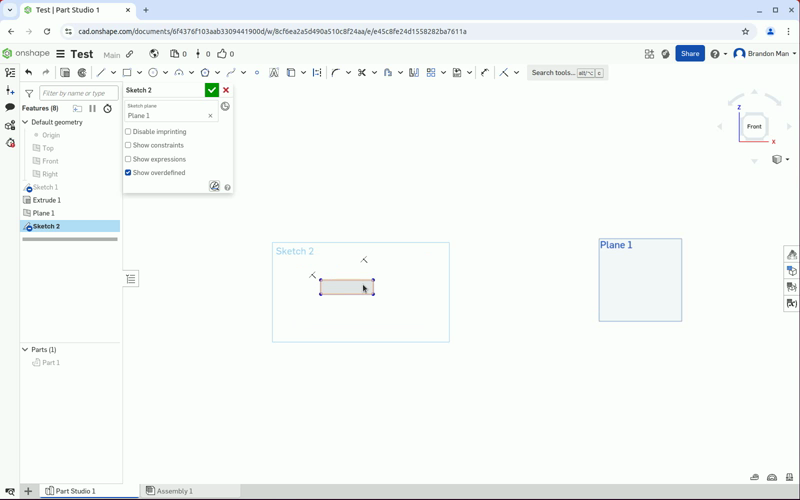
scroll(6)
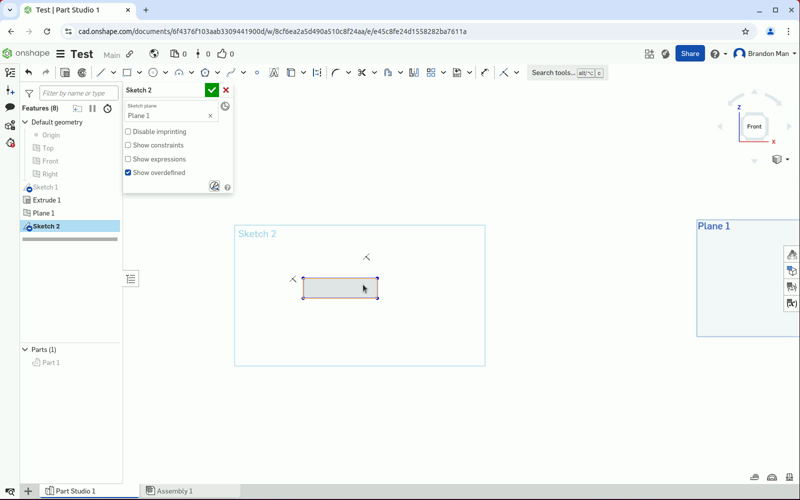
scroll(6)
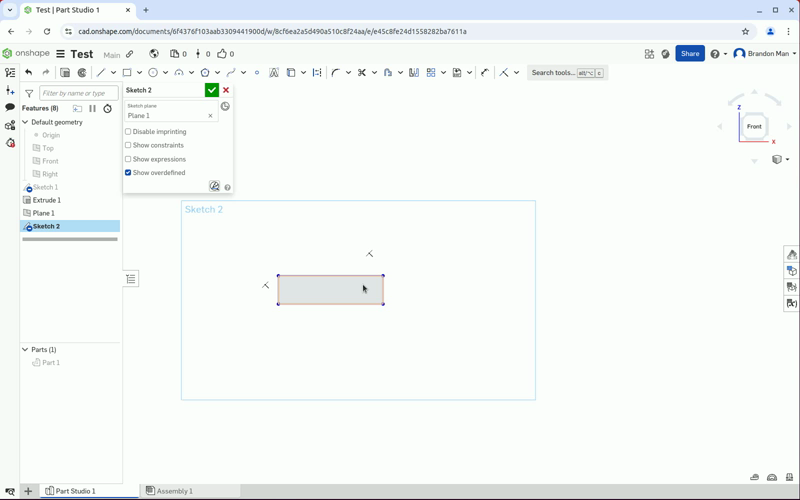
scroll(6)
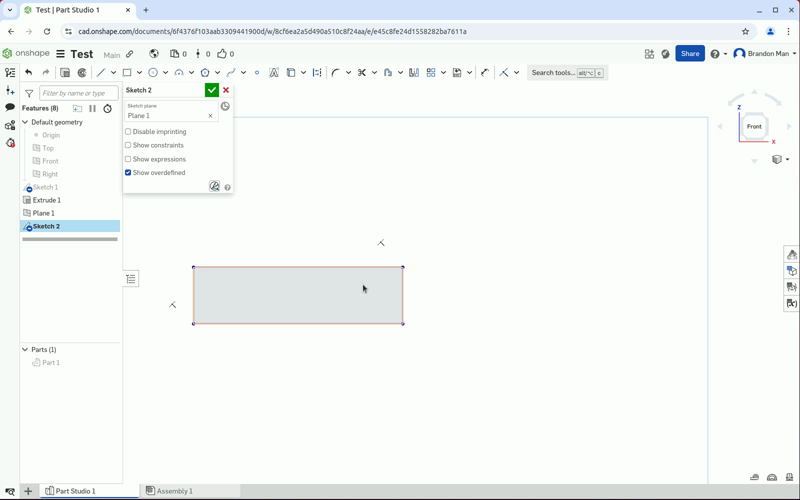
click(363, 284)
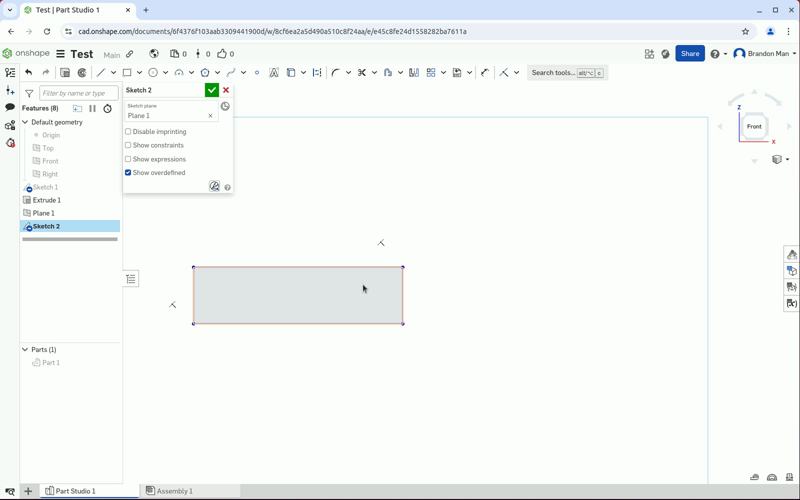
scroll(-6)
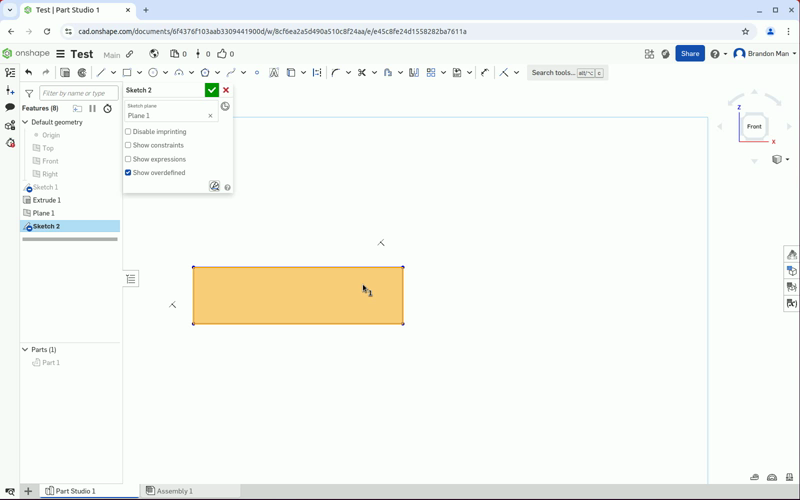
scroll(-6)
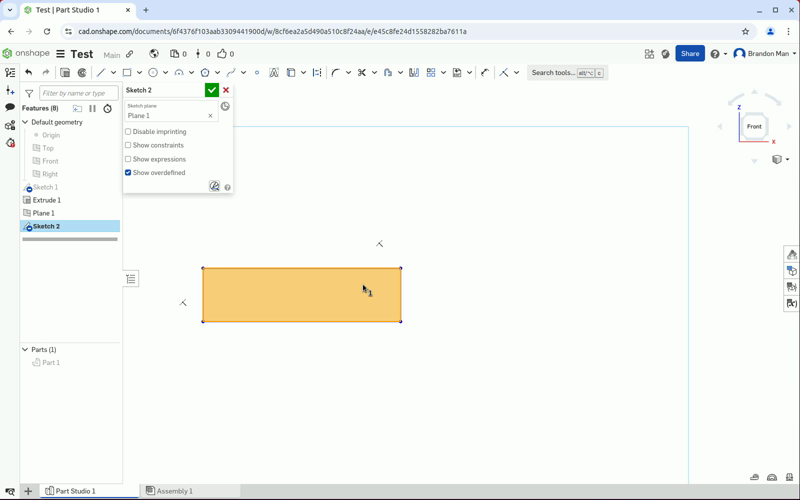
scroll(-6)
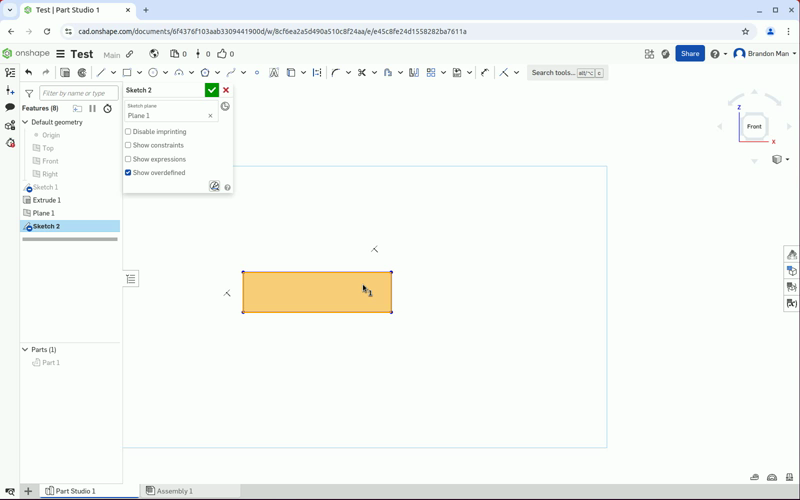
scroll(-6)
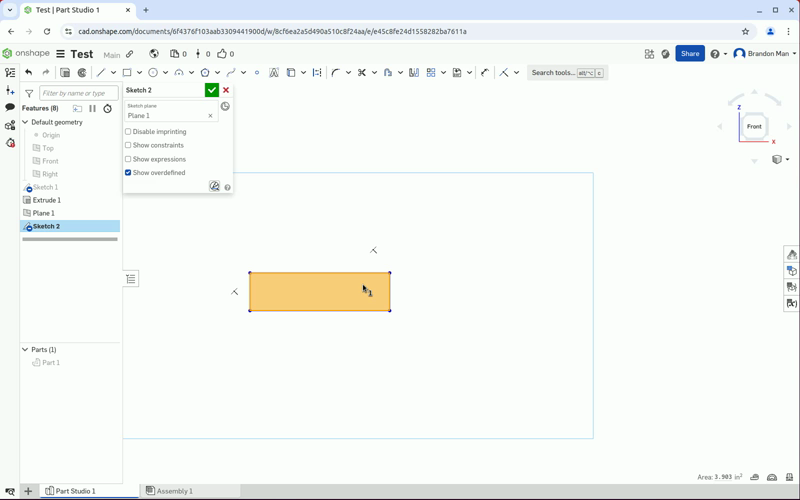
scroll(-6)
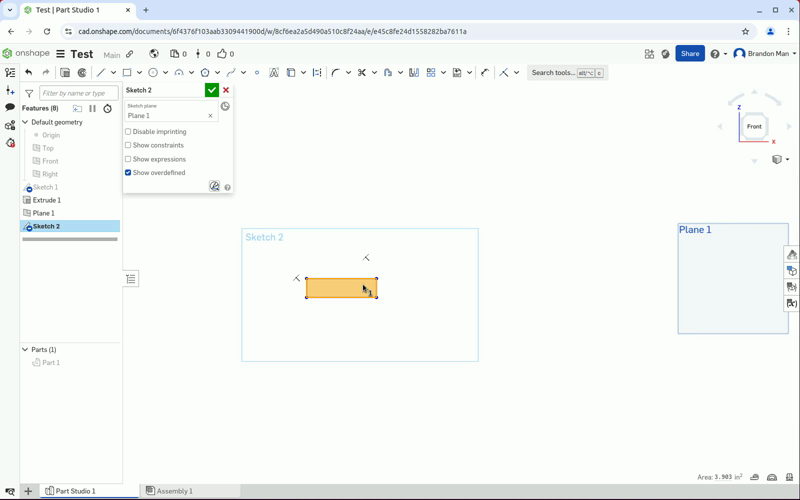
scroll(-6)
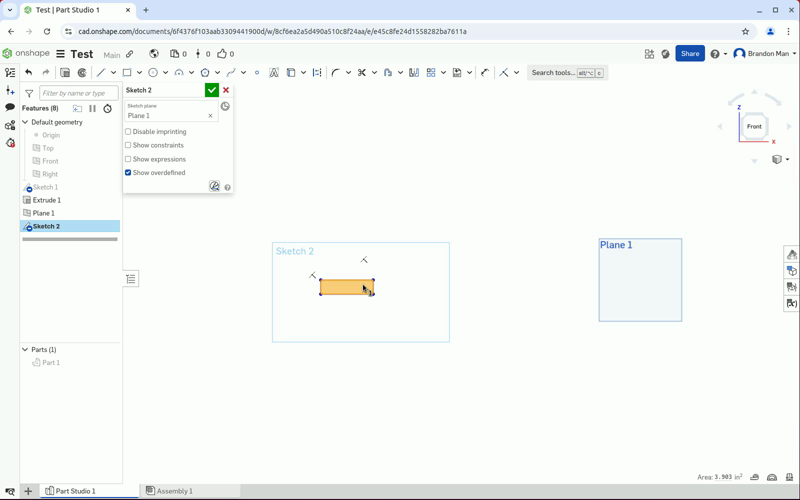
scroll(-6)
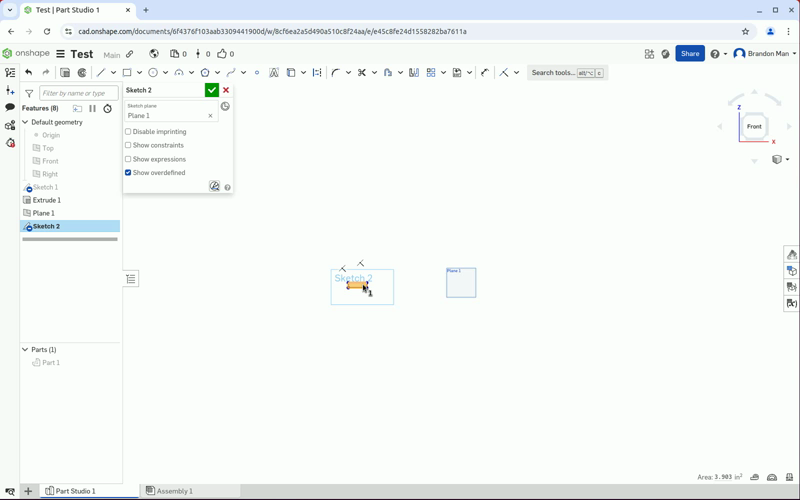
mouse_move(73, 352)
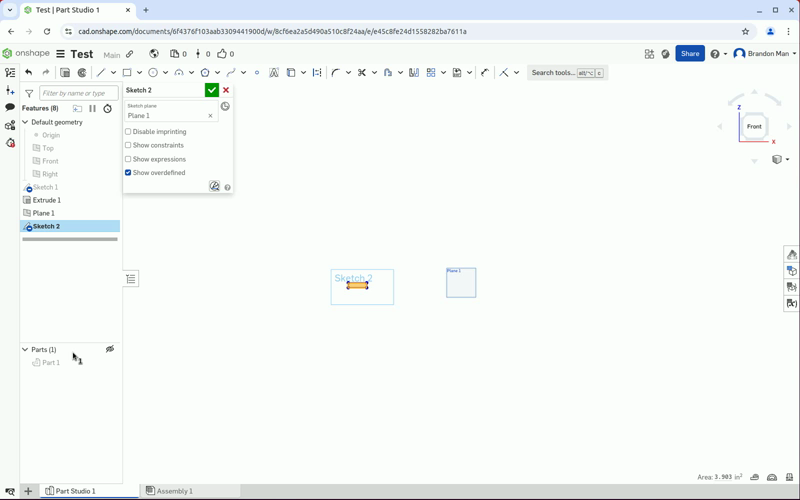
key(shift+y)
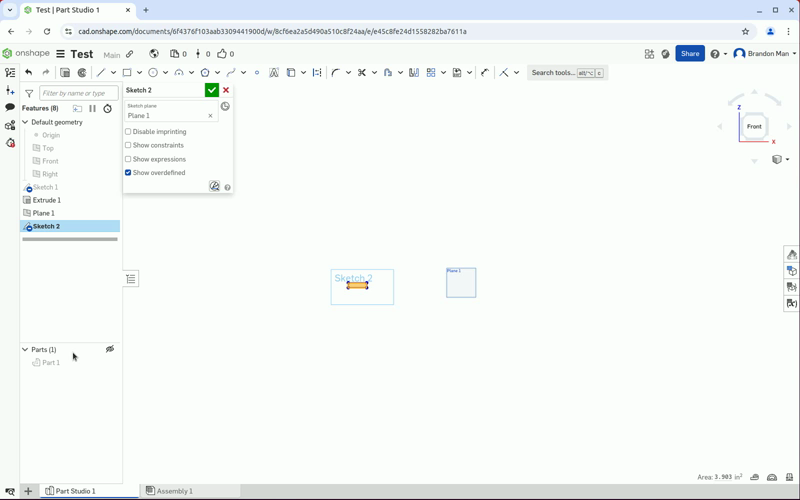
key(shift+e)
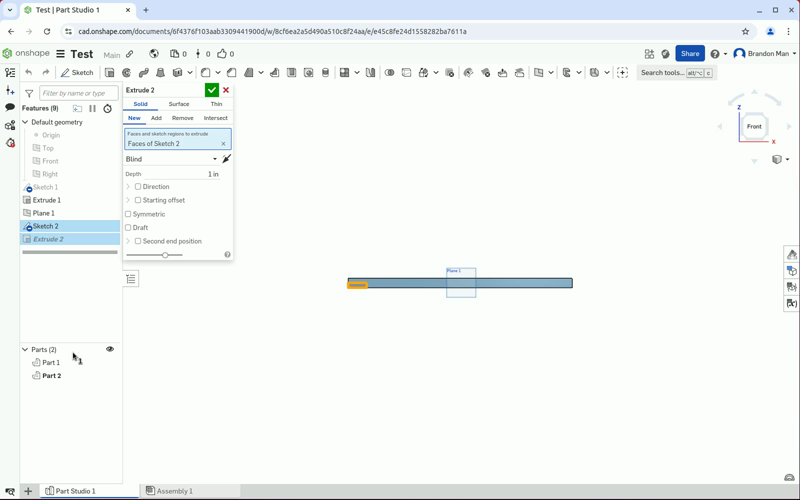
mouse_move(143, 106)
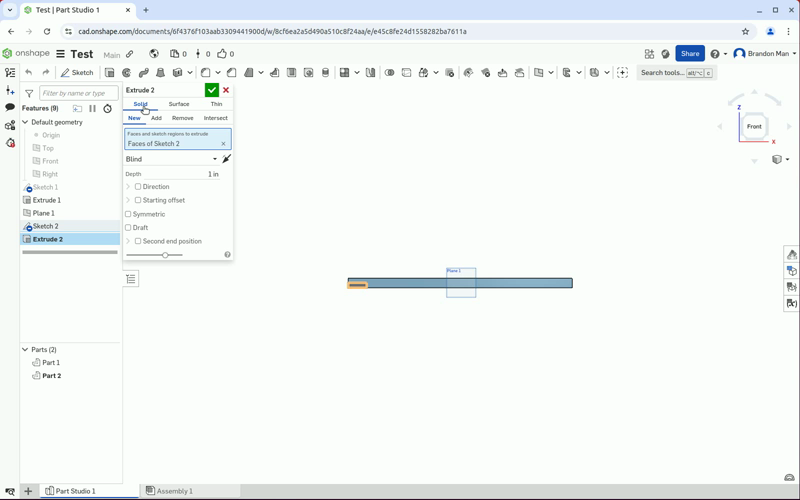
click(143, 106)
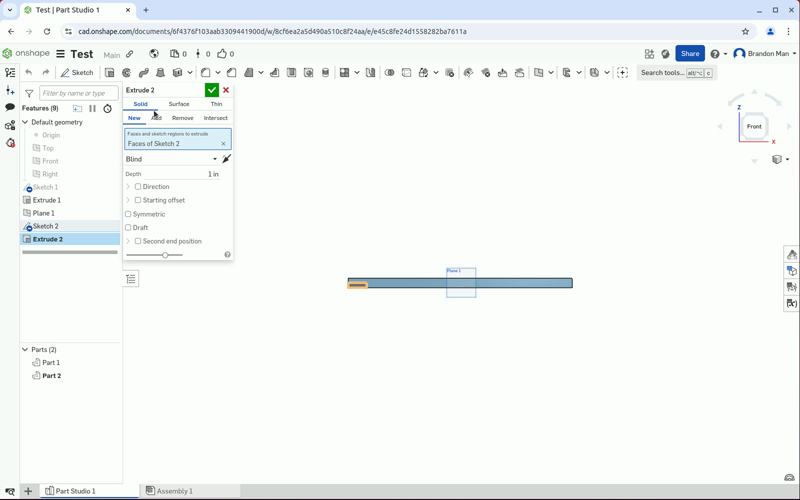
mouse_move(186, 120)
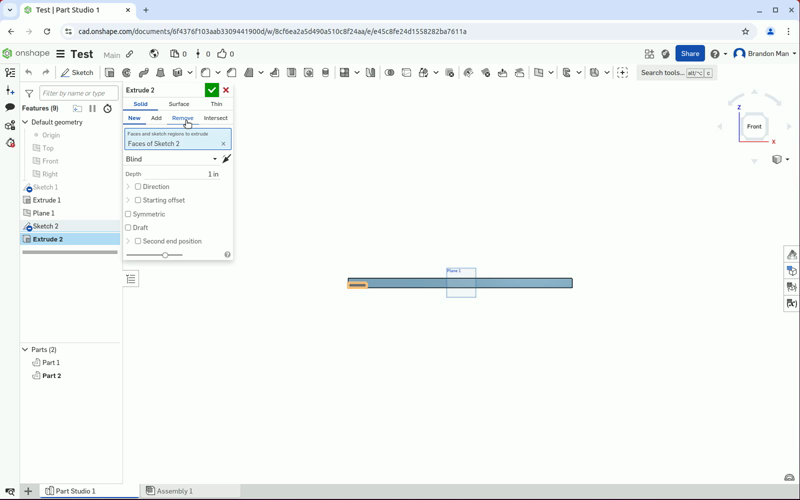
click(186, 120)
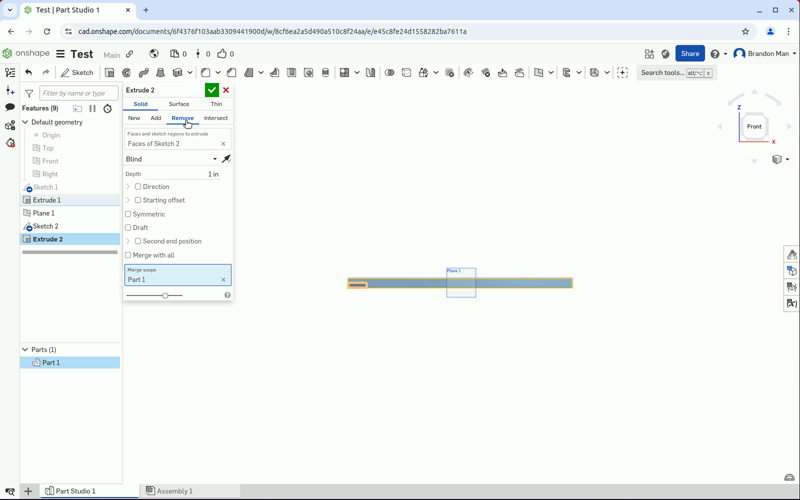
key(tab, 4)
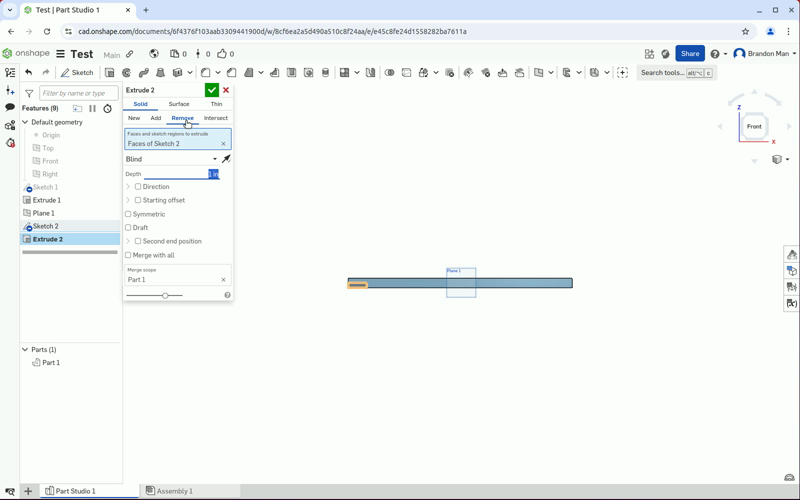
text(1.685)
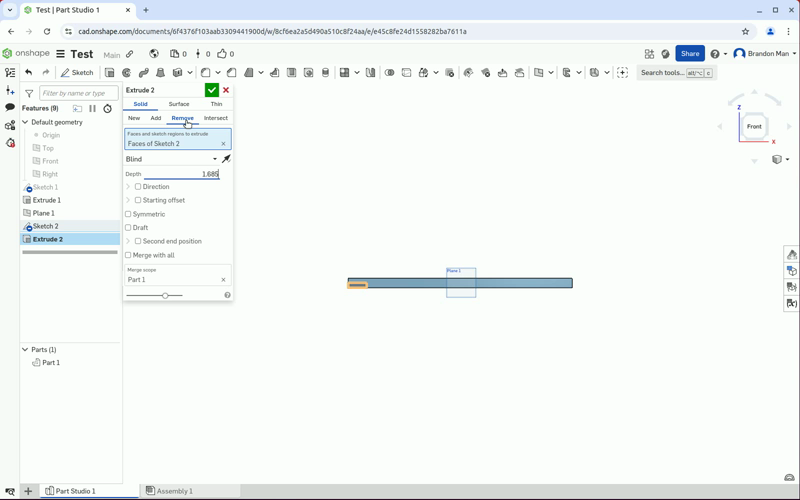
key(tab, 6)
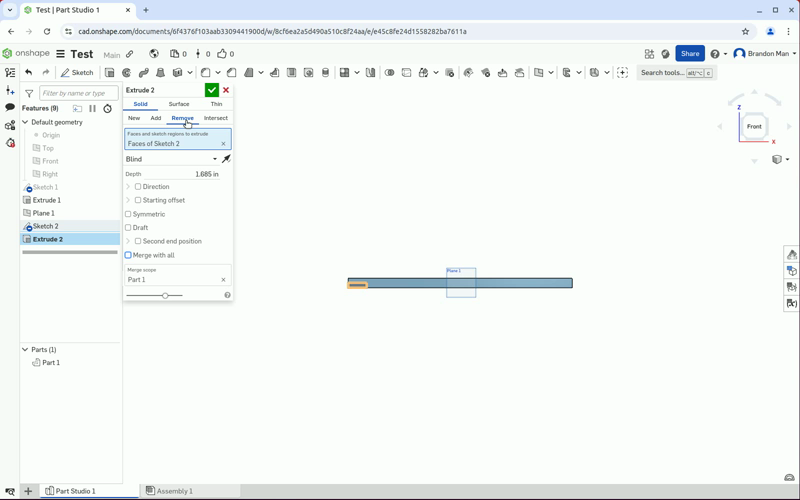
key(space)
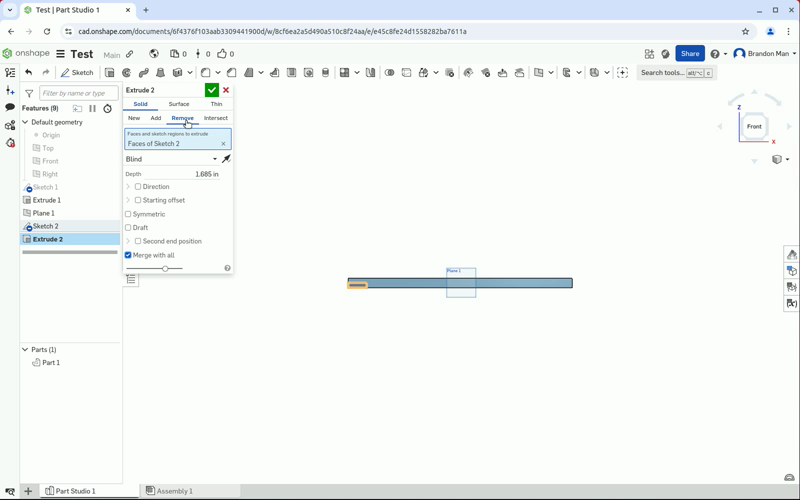
key(enter)
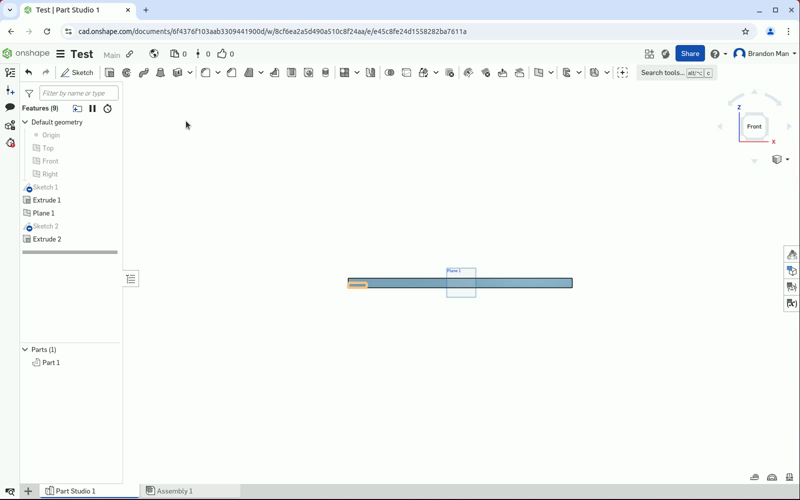
key(shift+h)
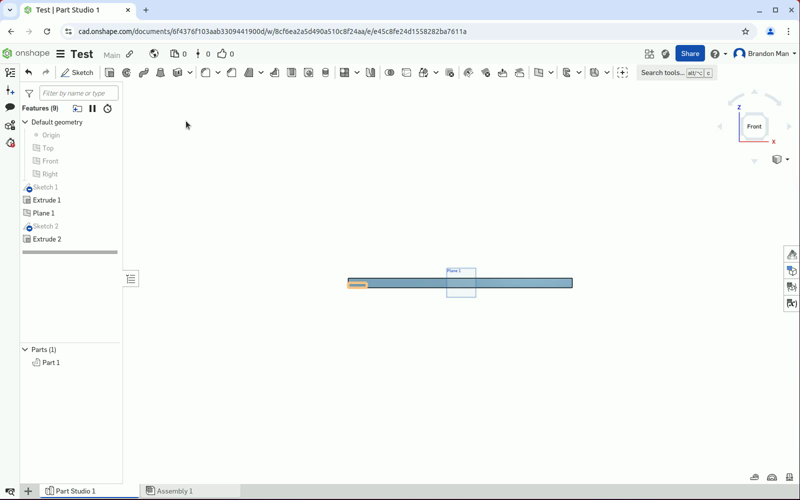
key(shift+h)
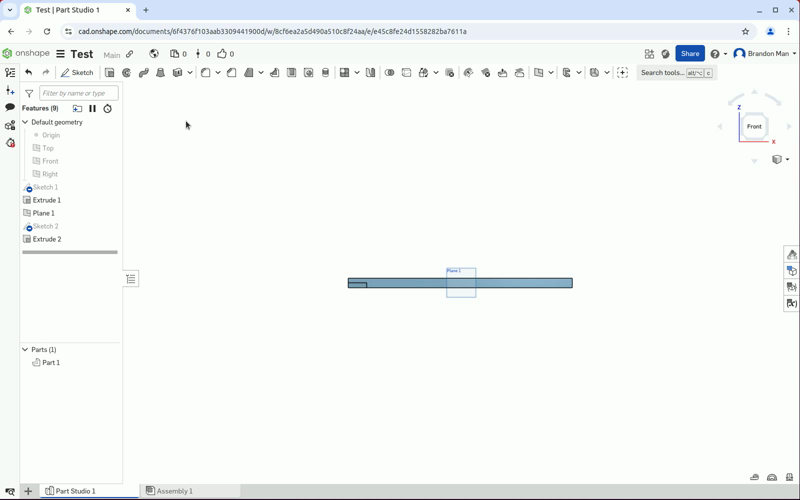
mouse_move(73, 189)
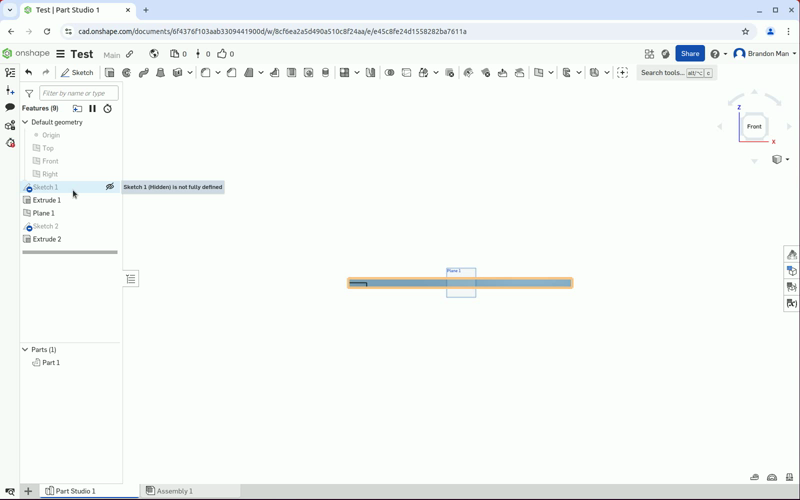
click(73, 189)
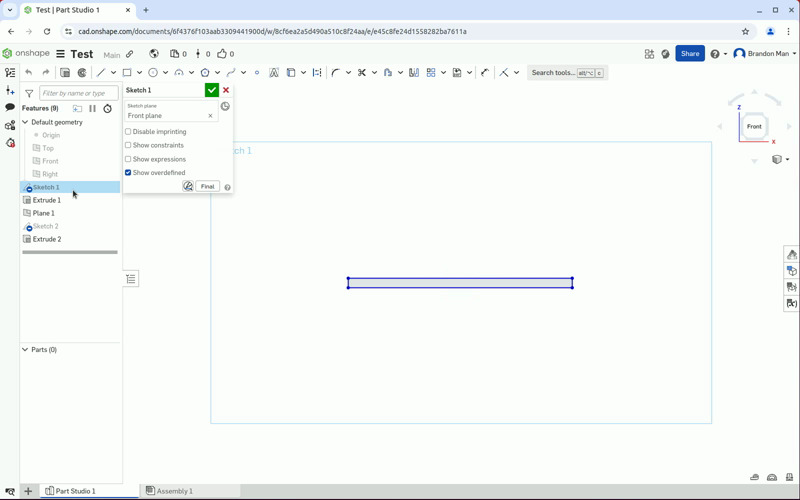
mouse_move(229, 92)
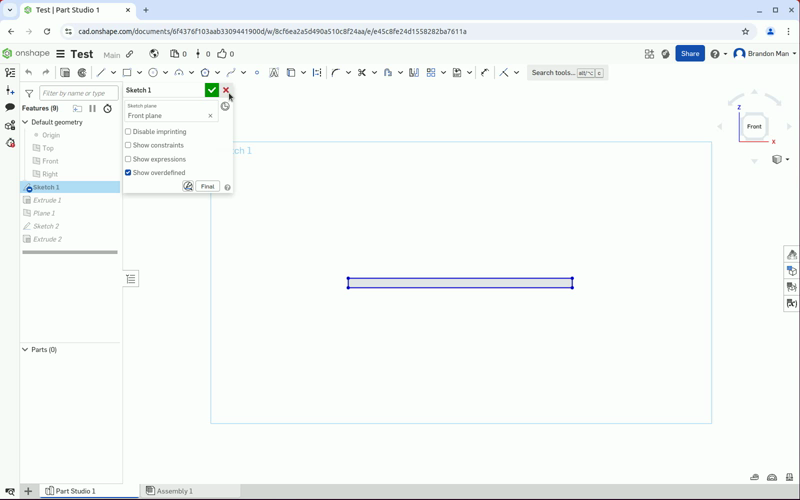
click(229, 92)
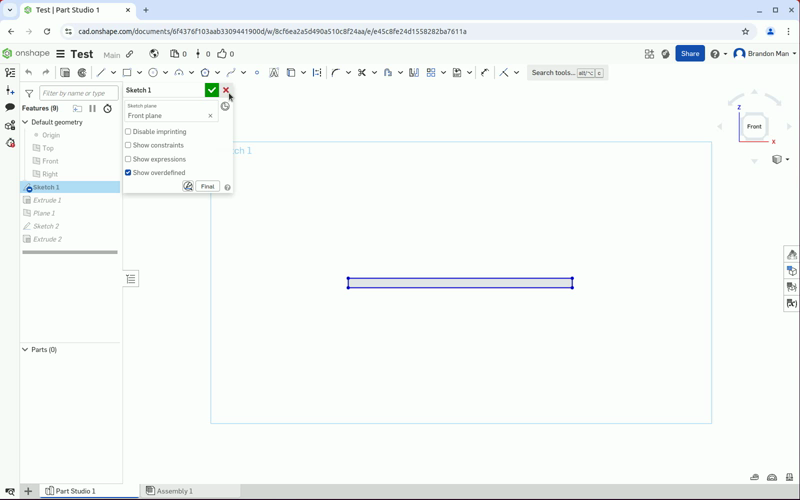
key(shift+s)
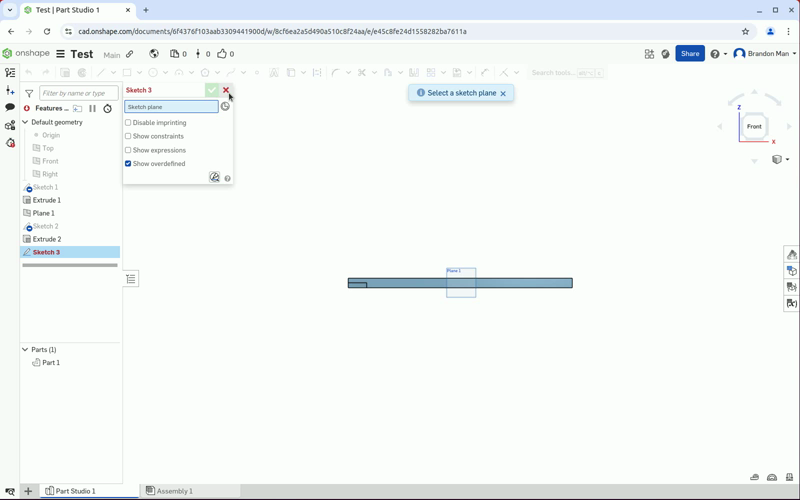
mouse_move(73, 215)
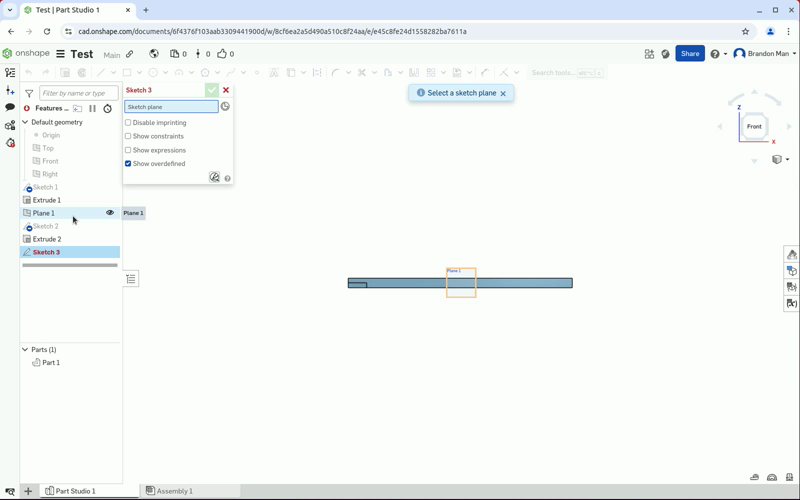
click(73, 215)
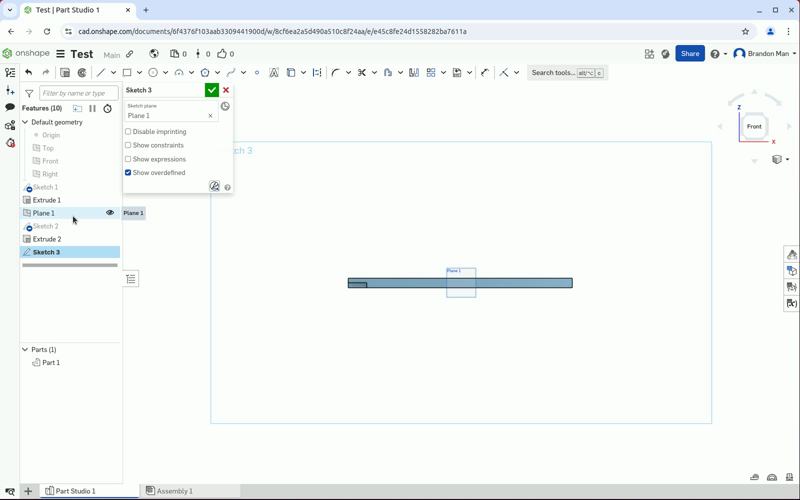
mouse_move(73, 352)
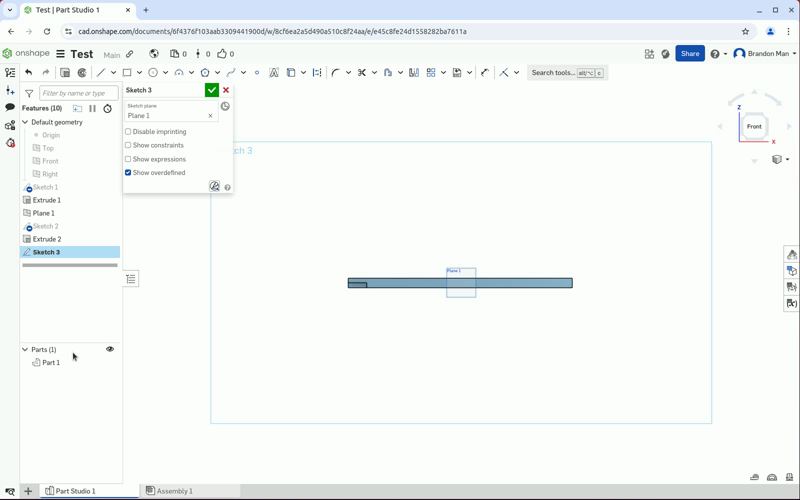
key(y)
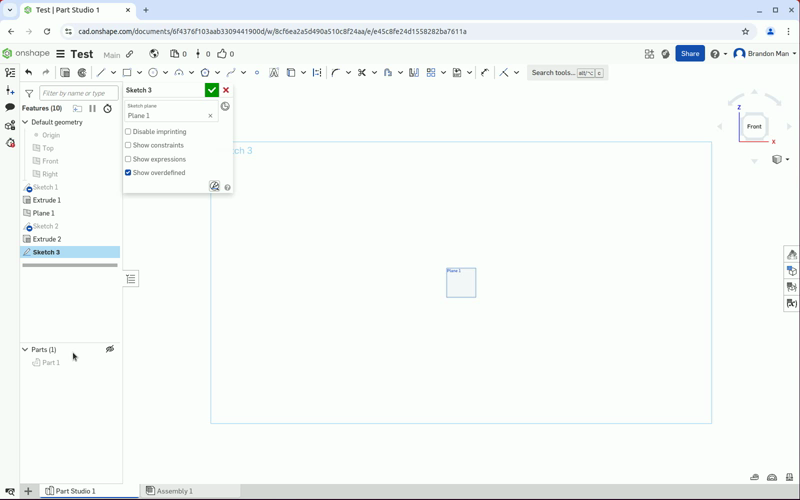
key(l)
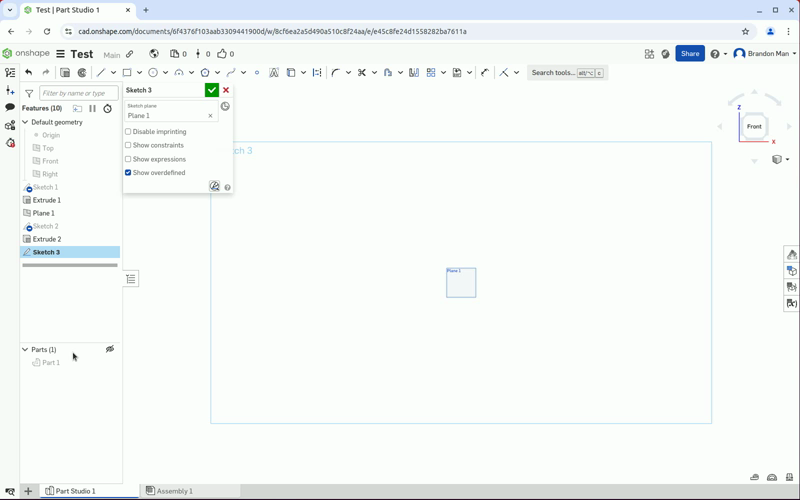
key_down(shift)
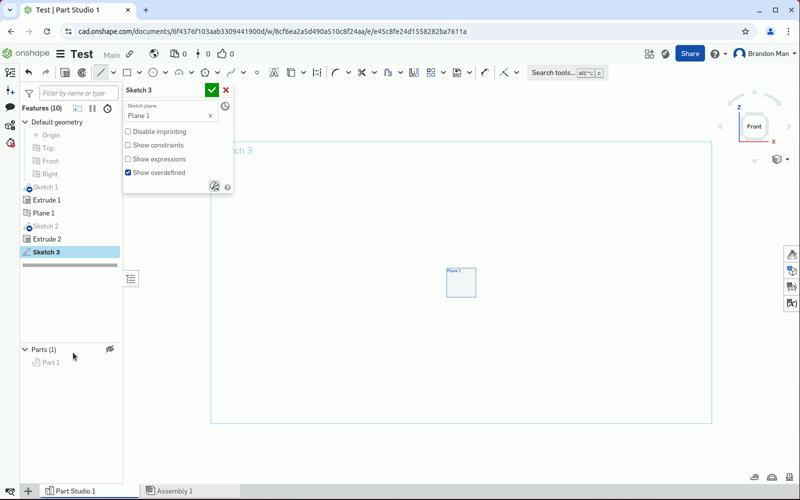
mouse_move(555, 287)
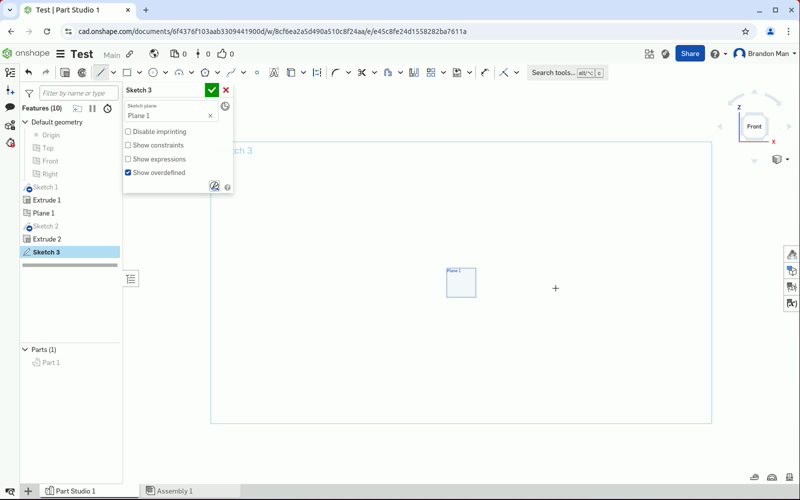
click(555, 287)
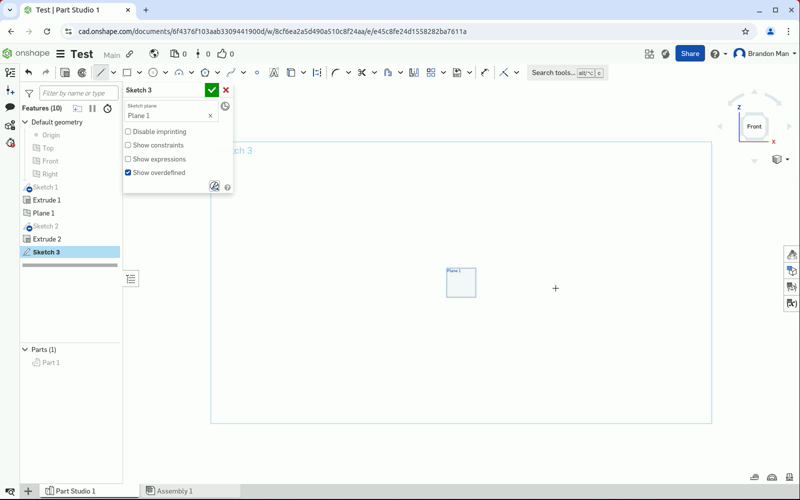
key_up(shift)
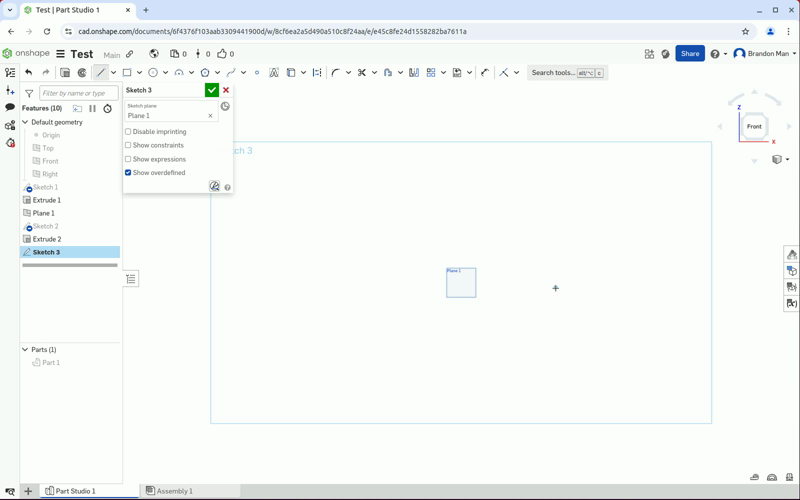
key_down(shift)
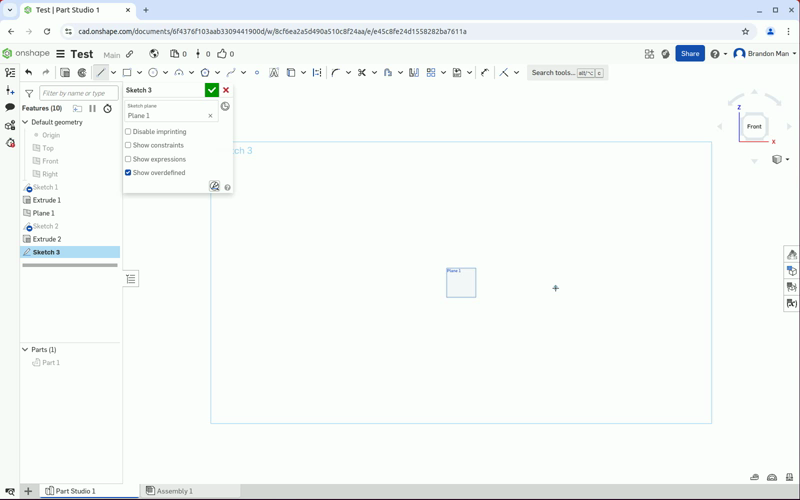
mouse_move(585, 287)
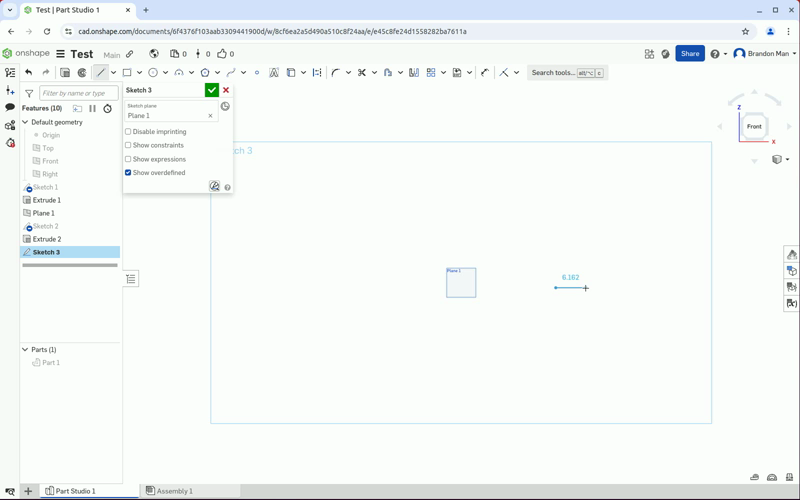
mouse_move(574, 287)
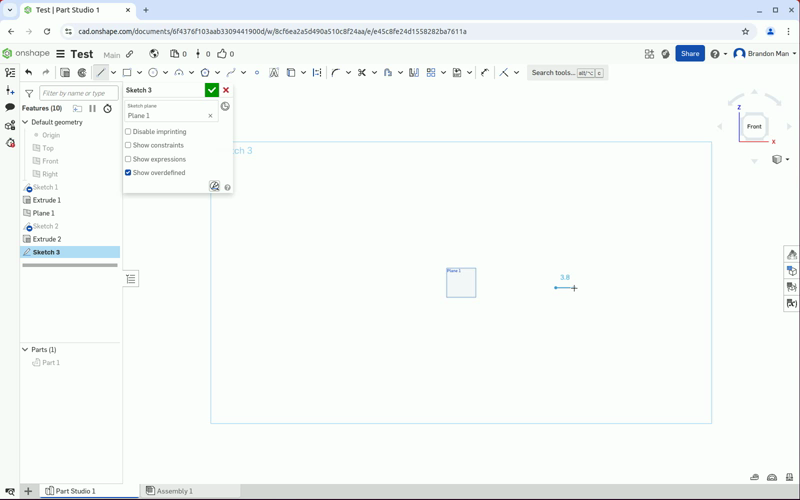
click(574, 287)
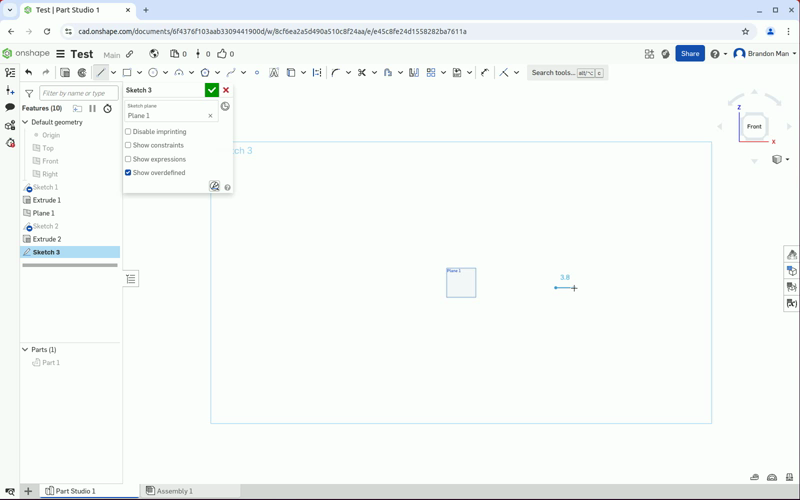
key_up(shift)
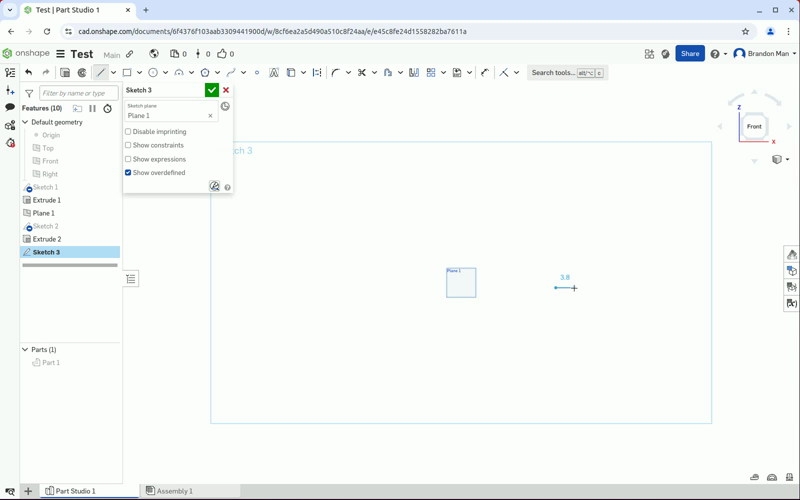
key_down(shift)
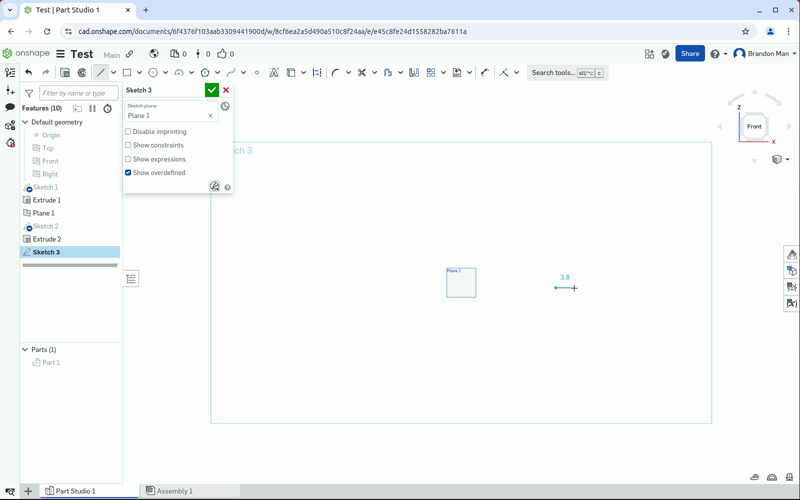
mouse_move(589, 287)
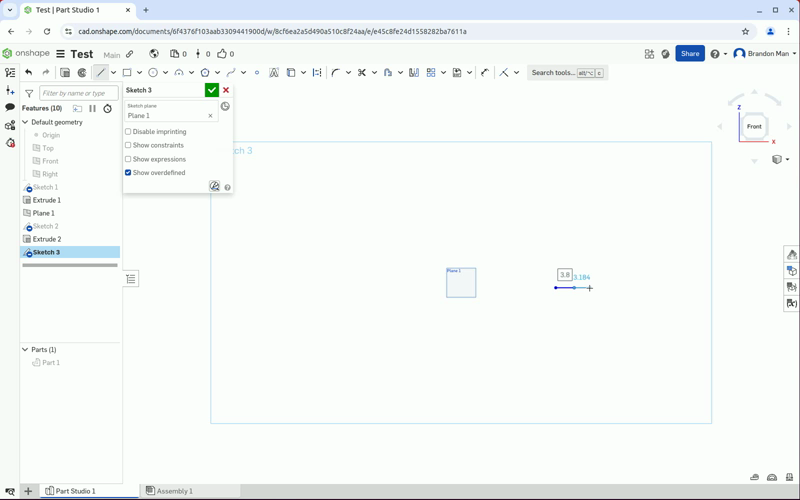
mouse_move(574, 282)
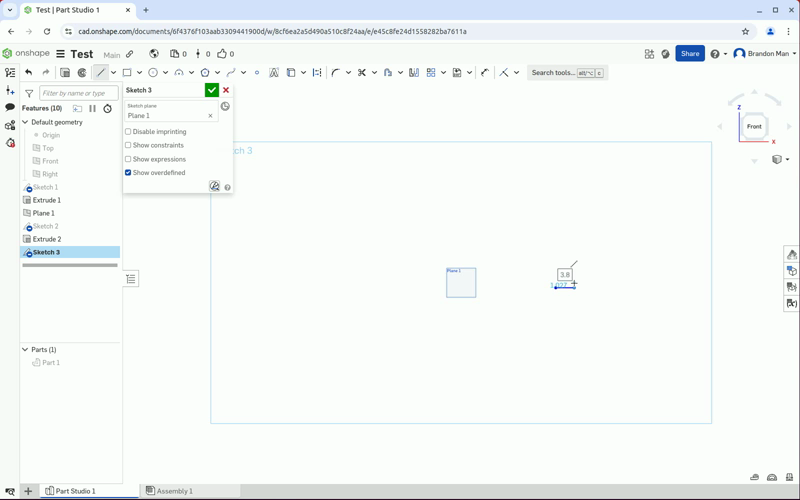
scroll(6)
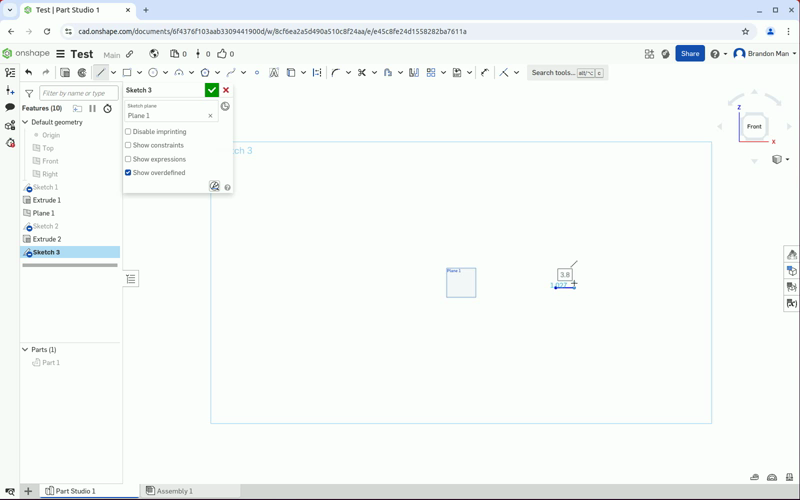
scroll(6)
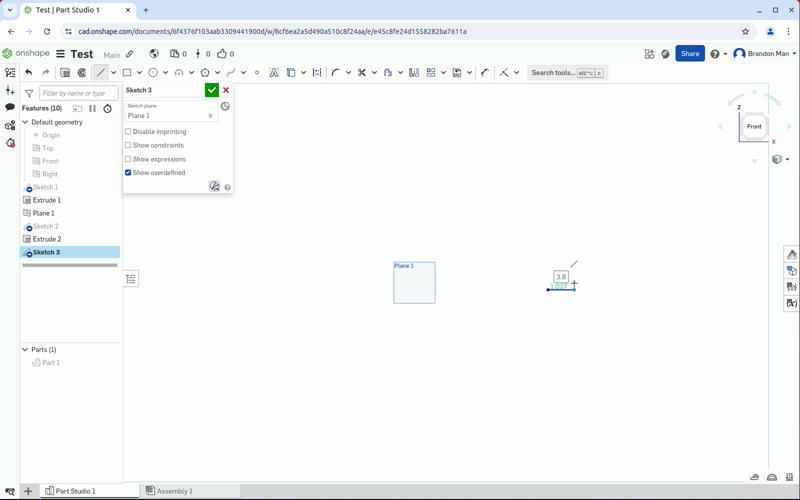
scroll(6)
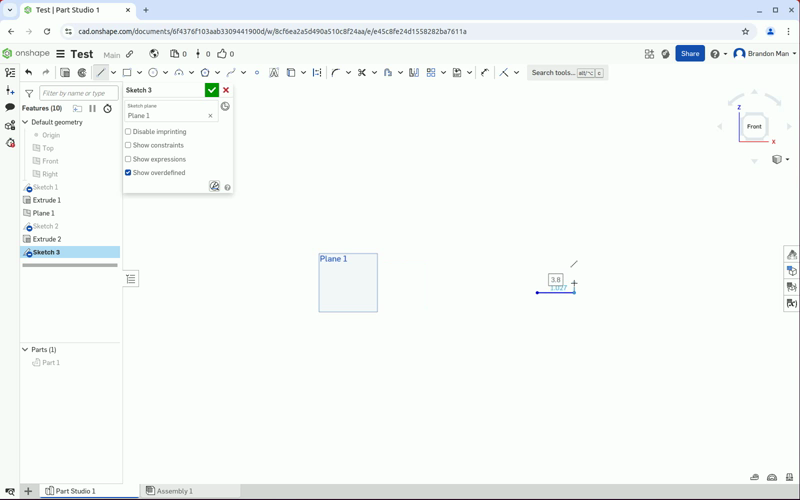
scroll(6)
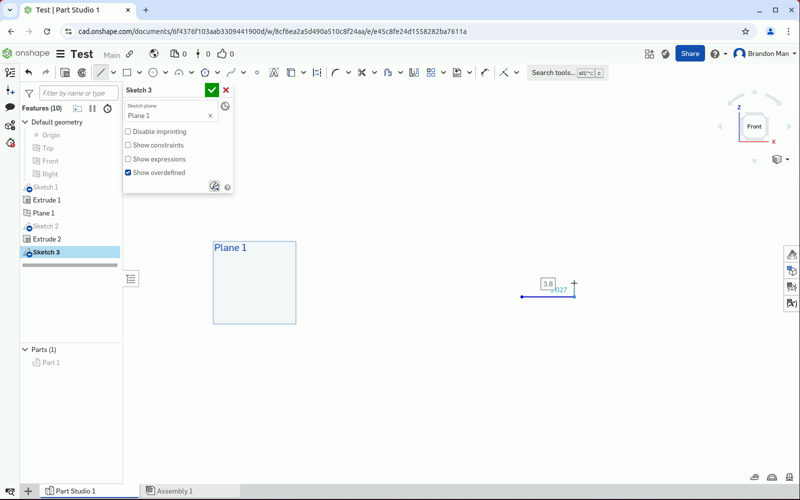
scroll(6)
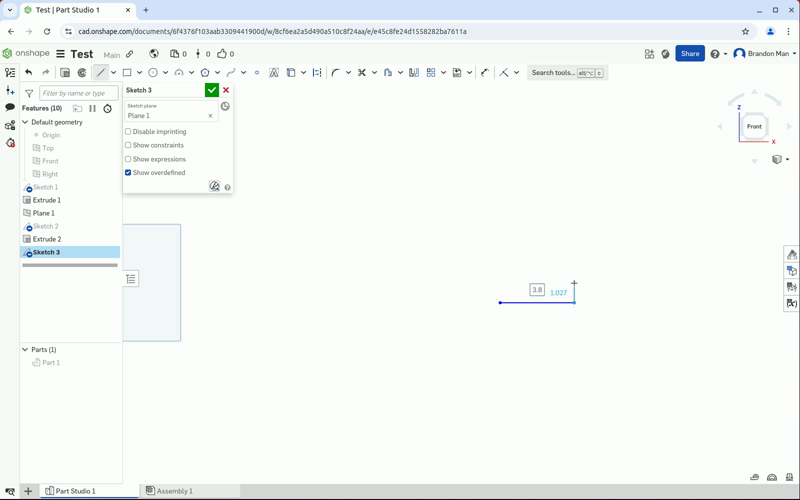
scroll(6)
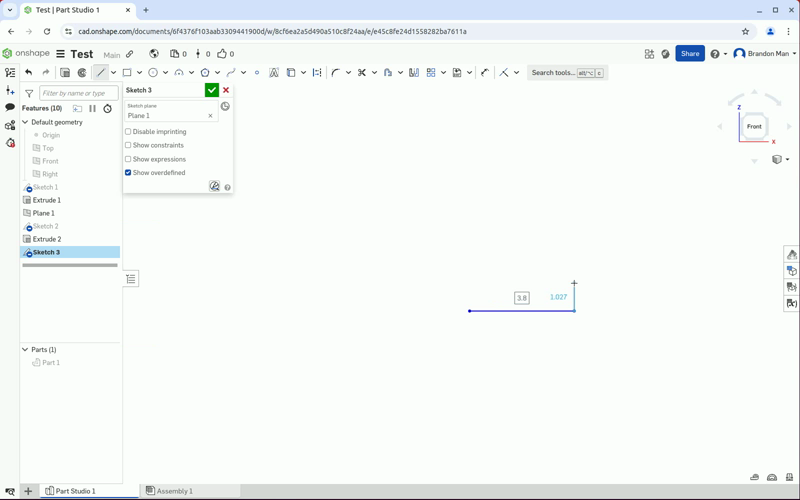
scroll(6)
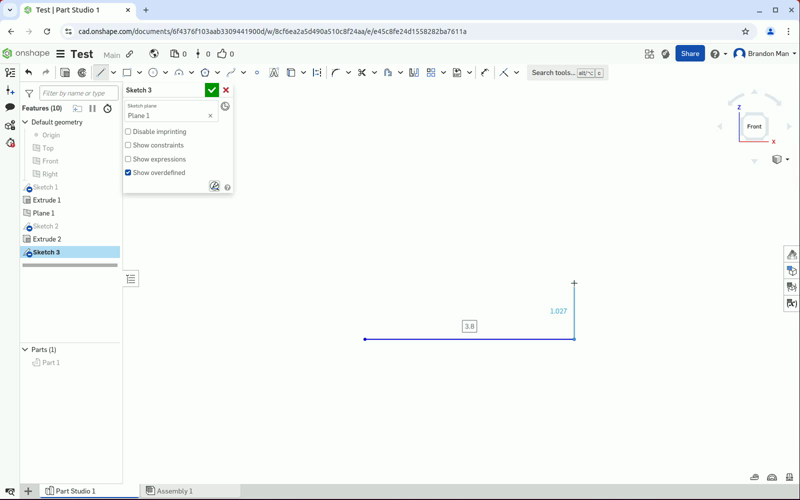
click(574, 282)
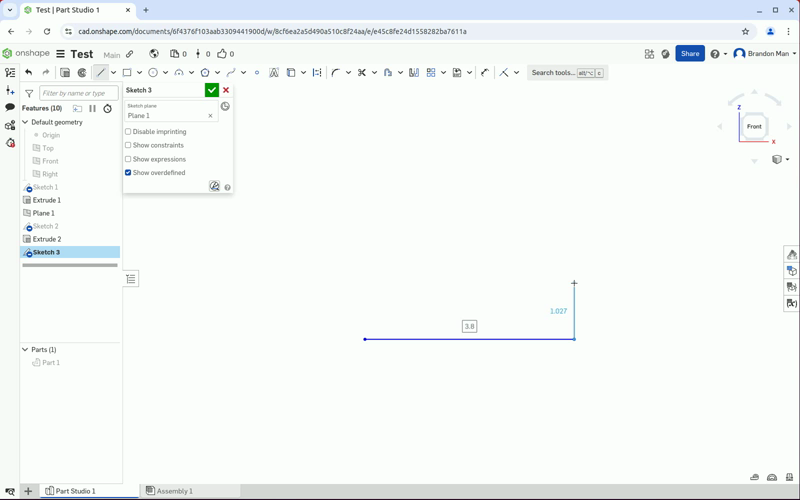
scroll(-6)
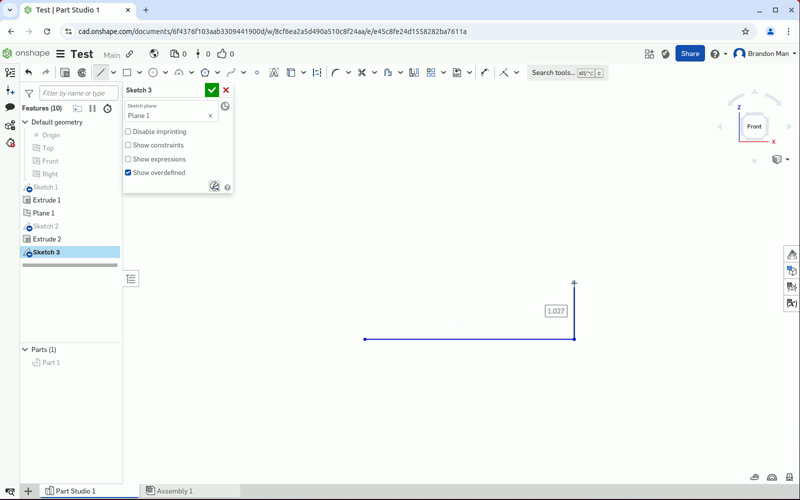
scroll(-6)
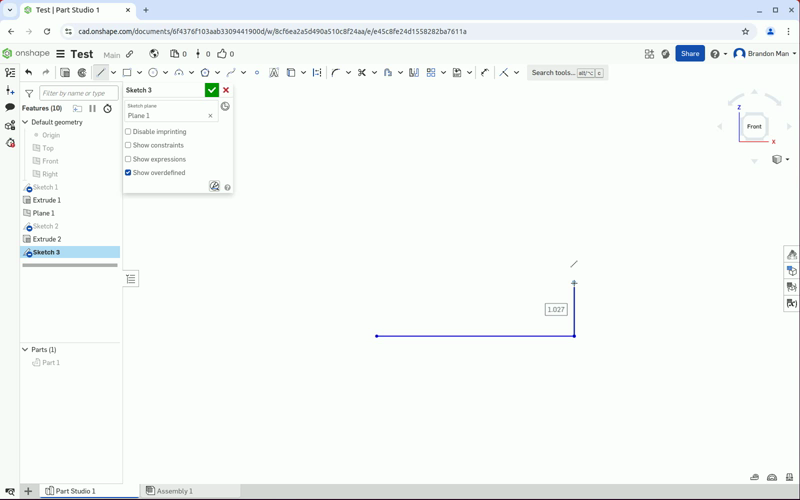
scroll(-6)
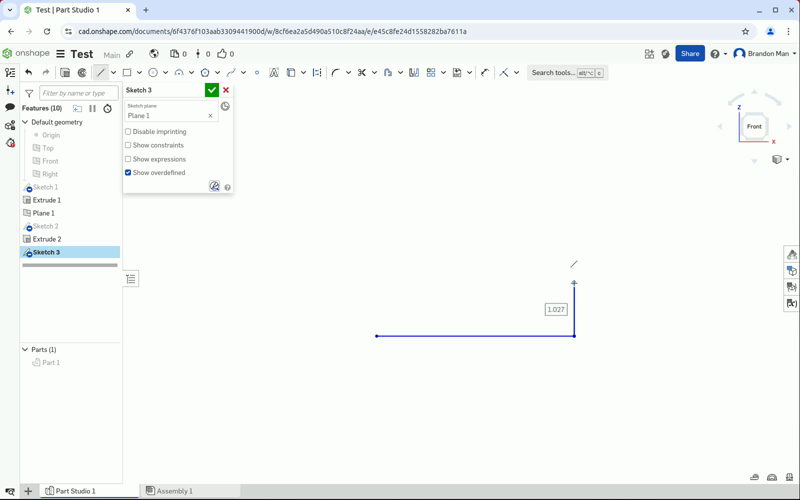
scroll(-6)
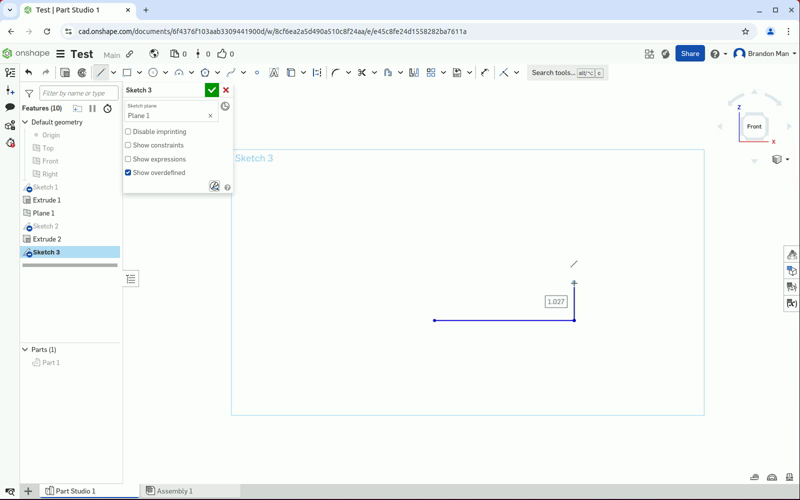
scroll(-6)
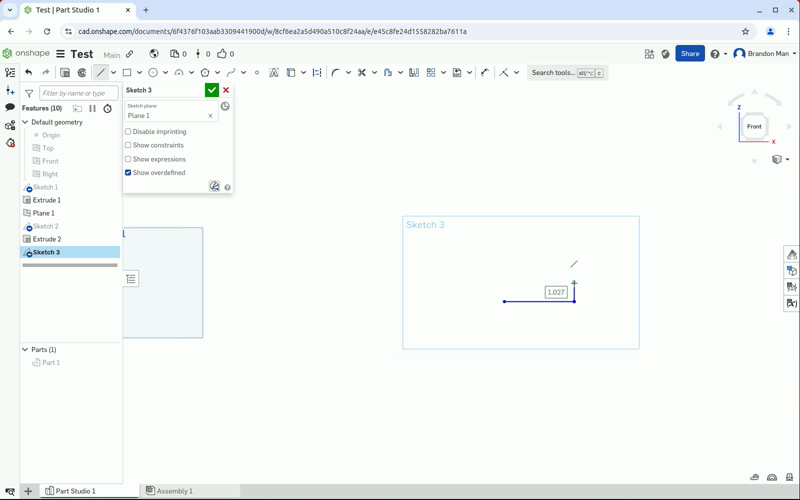
scroll(-6)
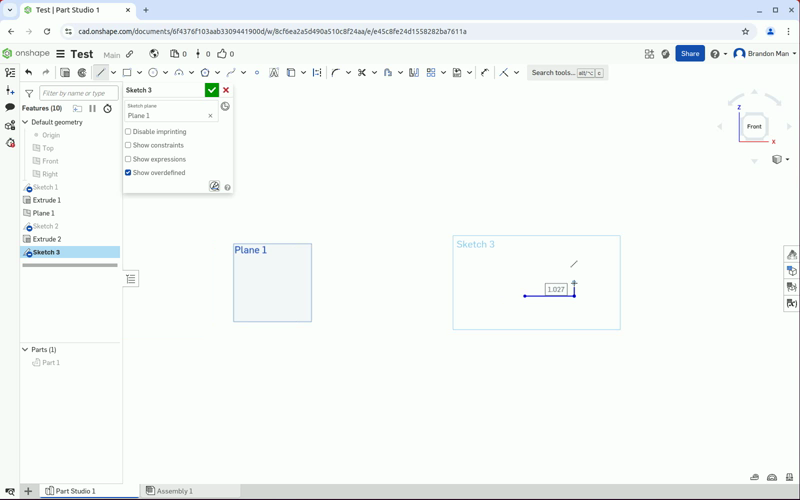
scroll(-6)
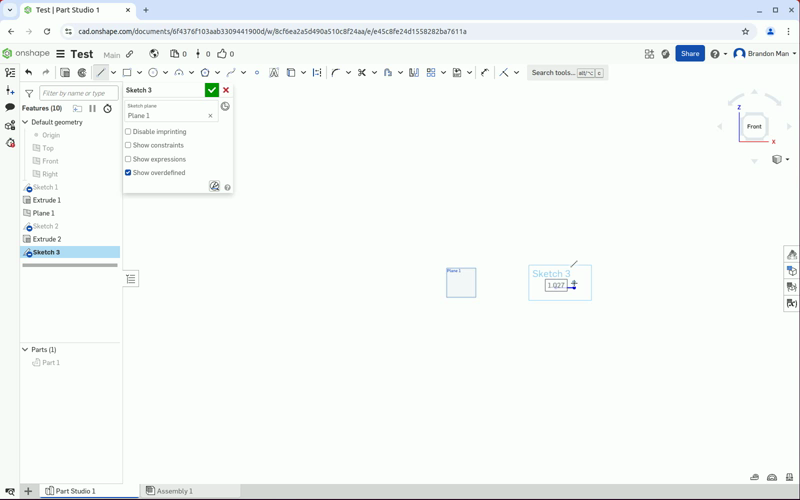
key_up(shift)
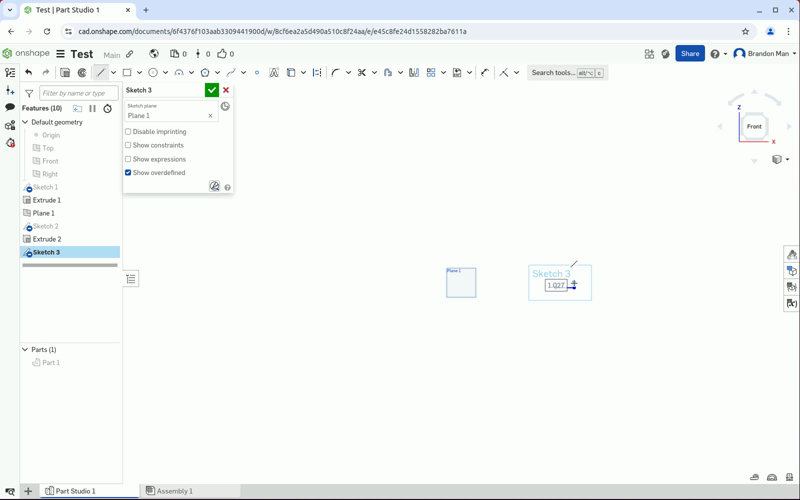
key_down(shift)
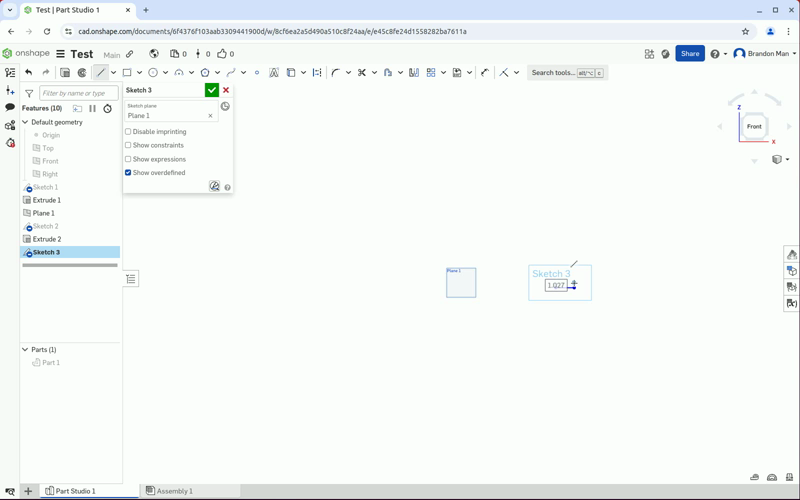
mouse_move(589, 282)
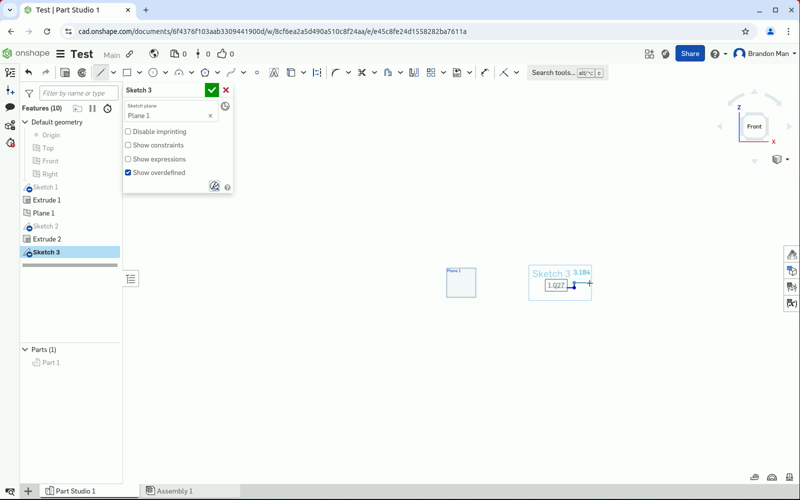
mouse_move(555, 282)
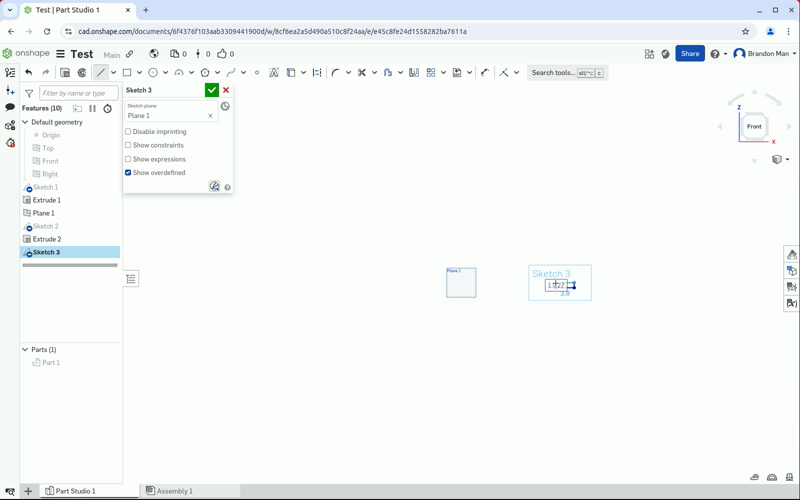
click(555, 282)
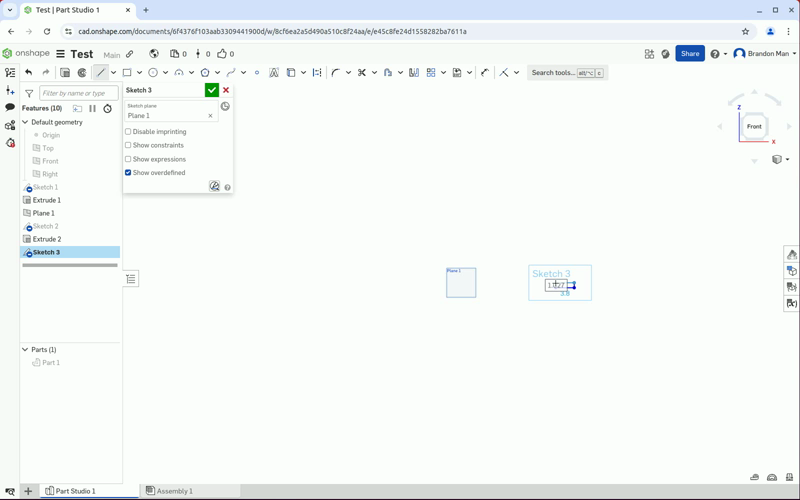
key_up(shift)
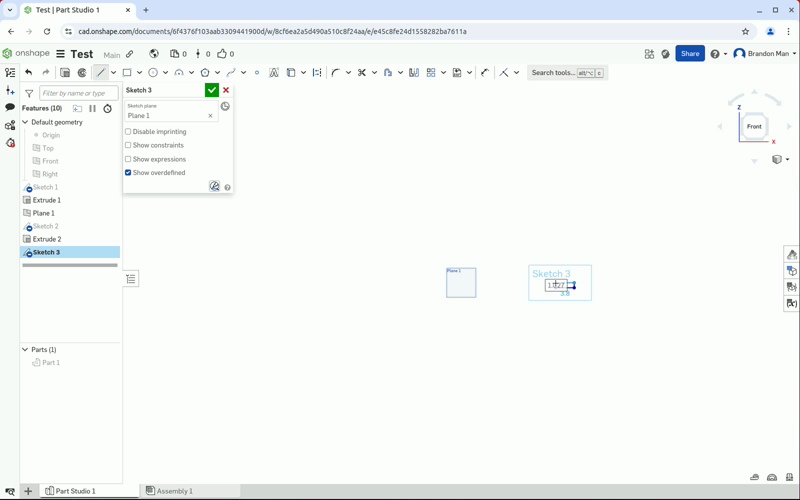
mouse_move(585, 282)
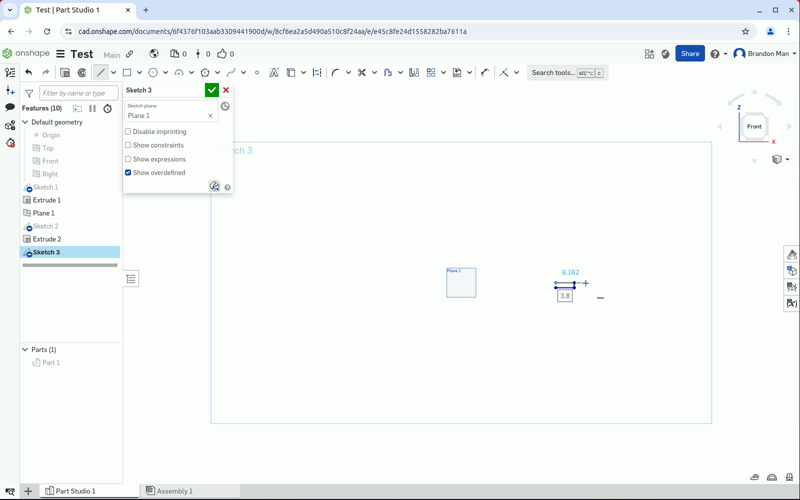
key_down(shift)
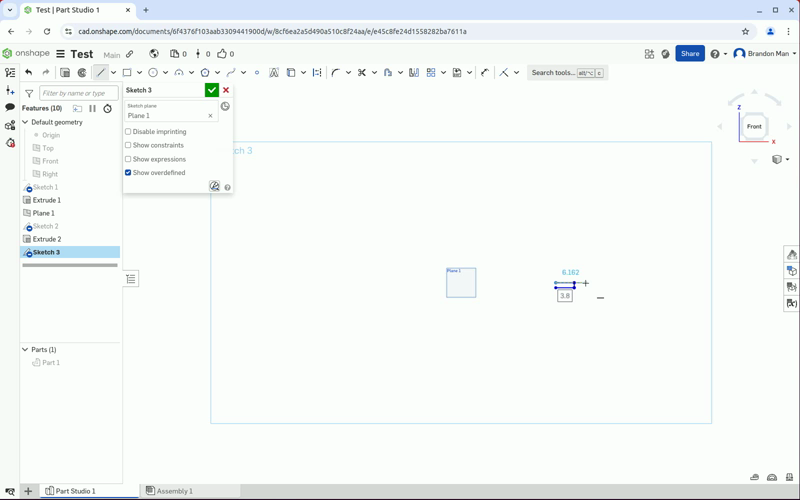
mouse_move(555, 287)
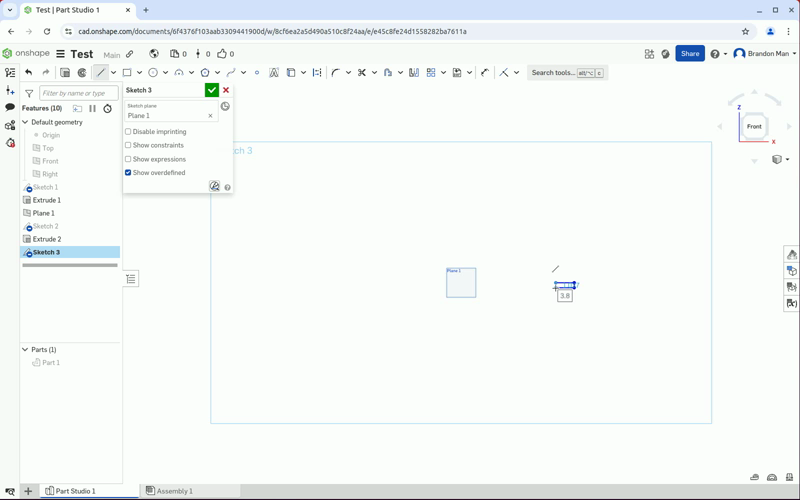
scroll(6)
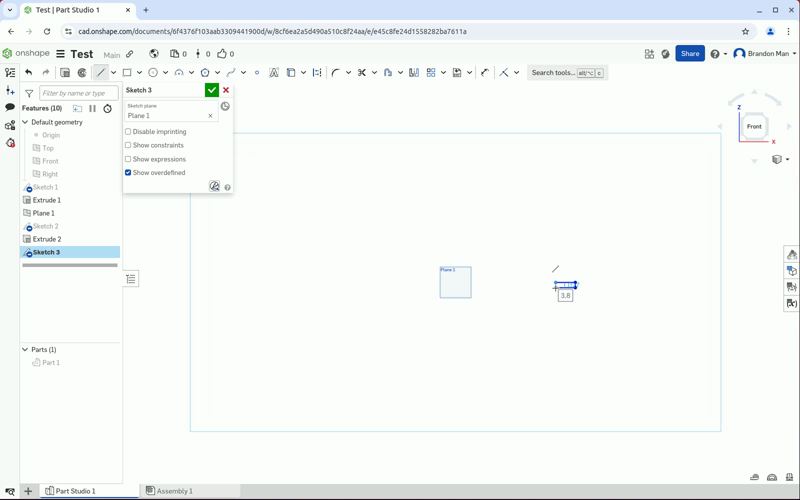
scroll(6)
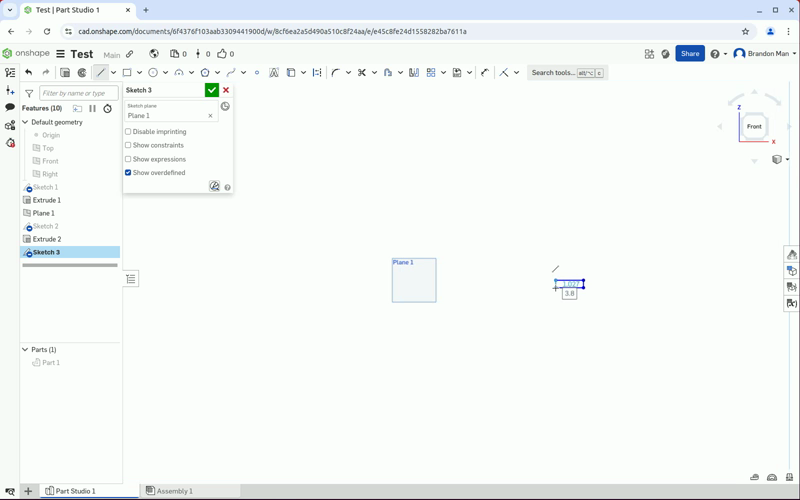
scroll(6)
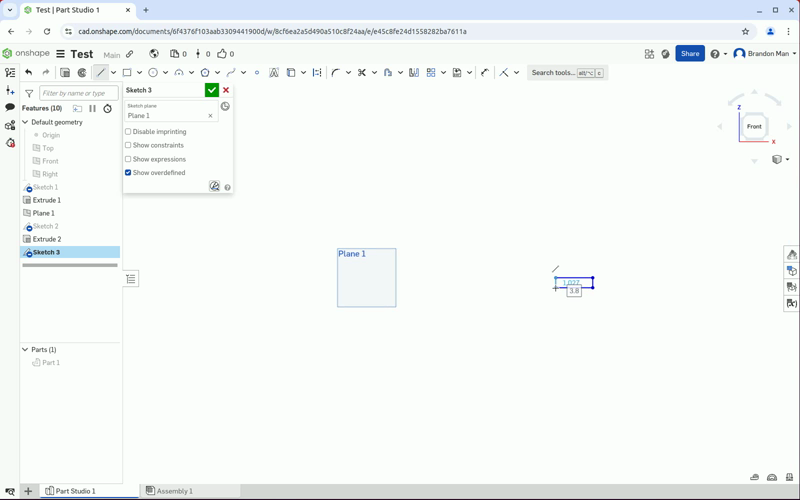
scroll(6)
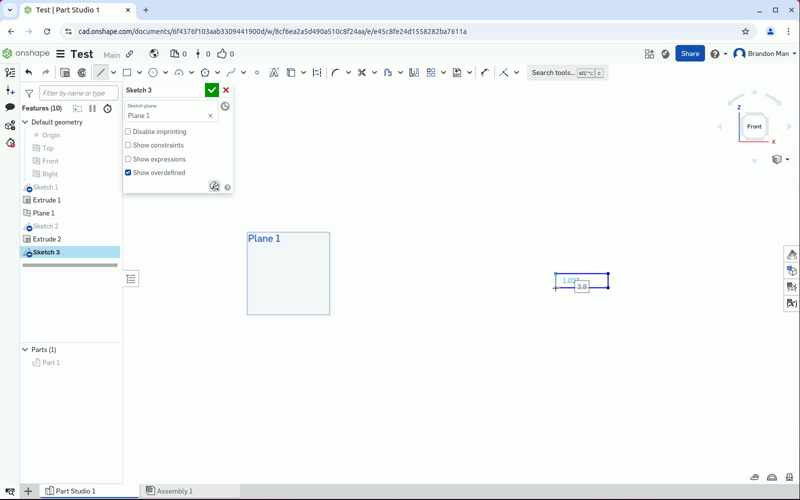
scroll(6)
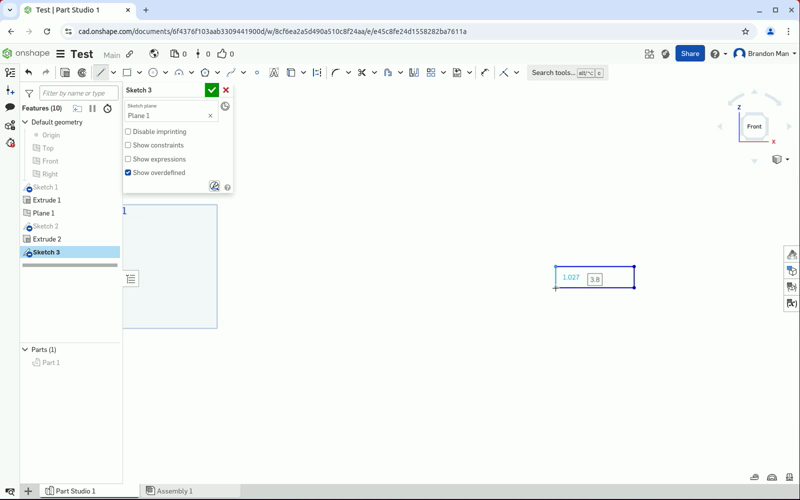
scroll(6)
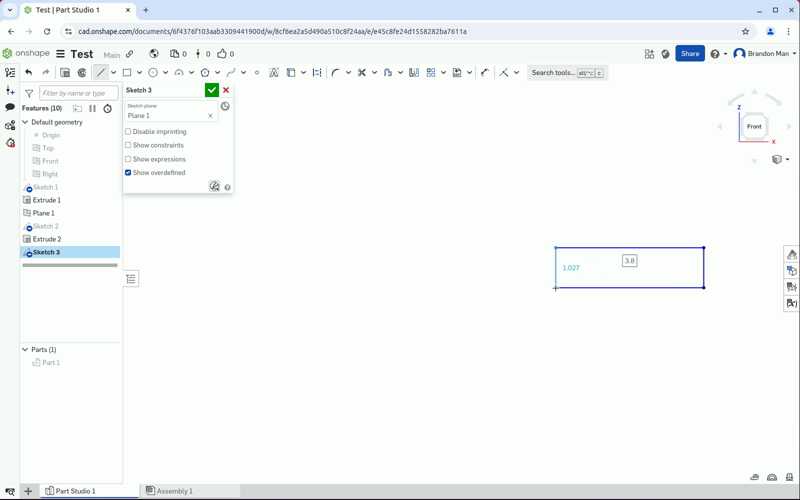
scroll(6)
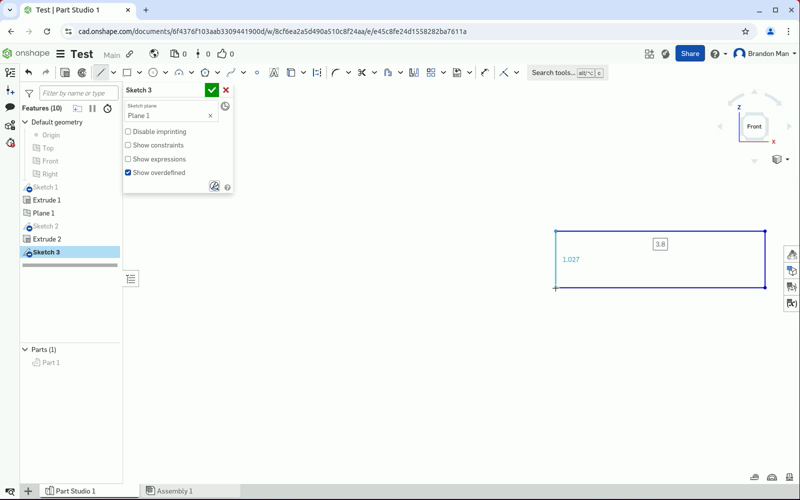
key_up(shift)
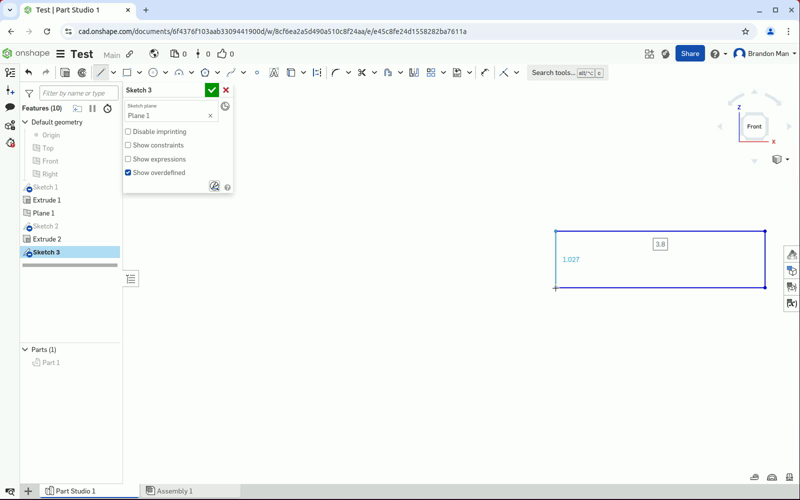
click(555, 287)
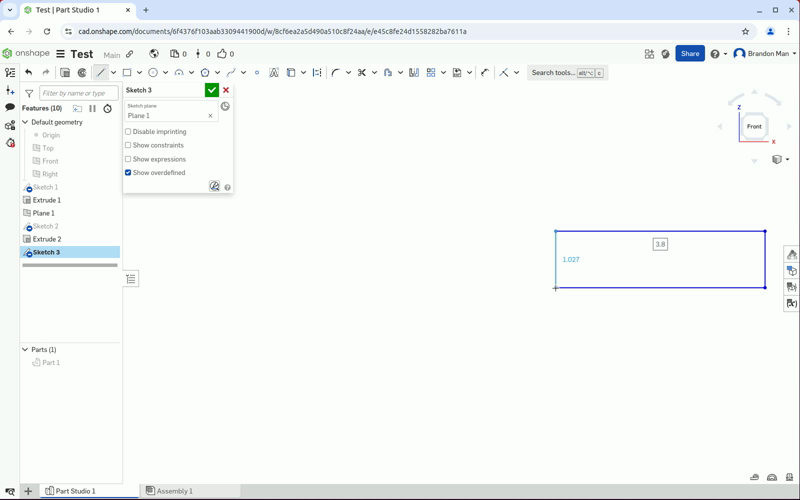
scroll(-6)
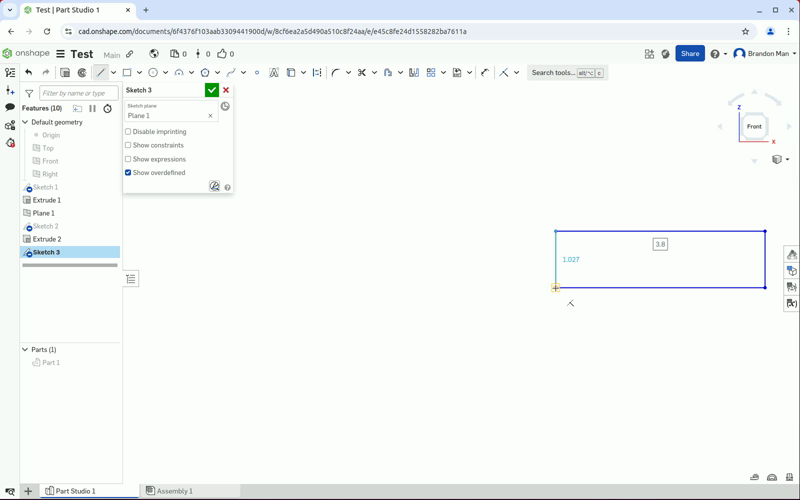
scroll(-6)
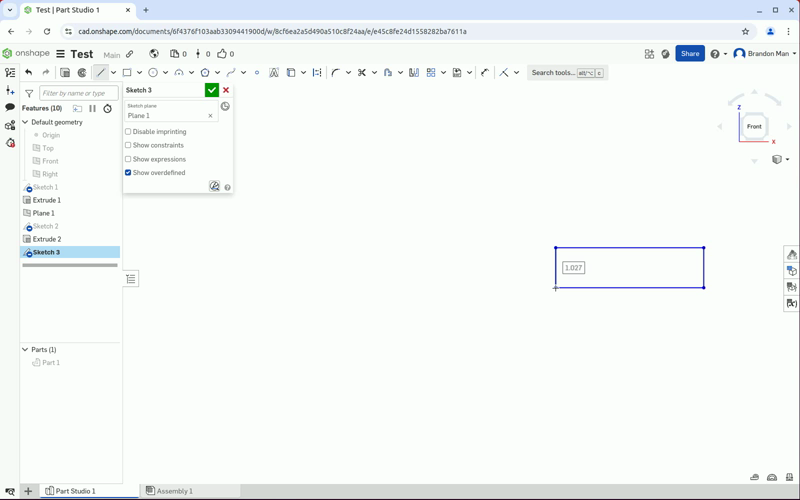
scroll(-6)
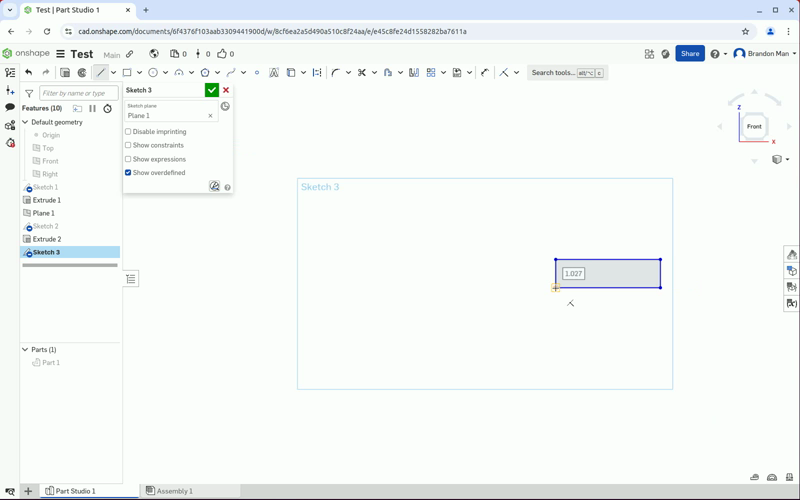
scroll(-6)
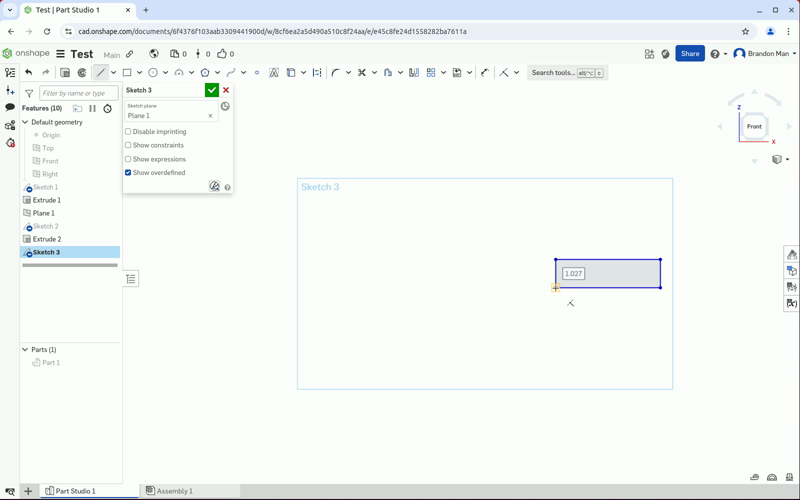
scroll(-6)
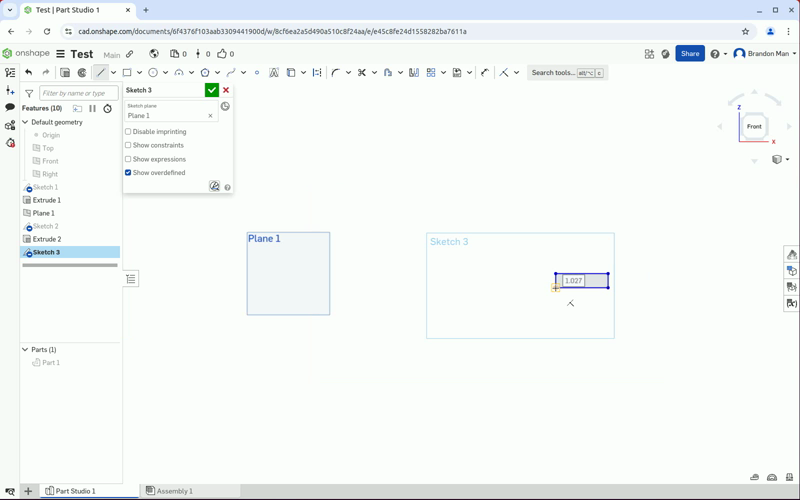
scroll(-6)
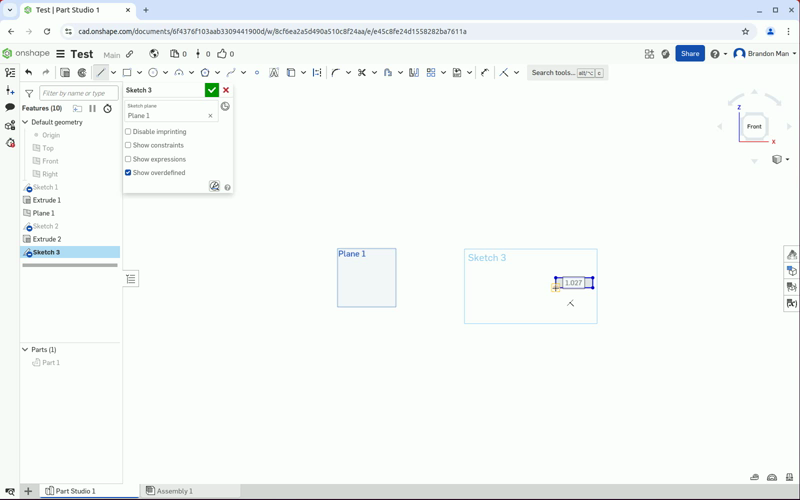
scroll(-6)
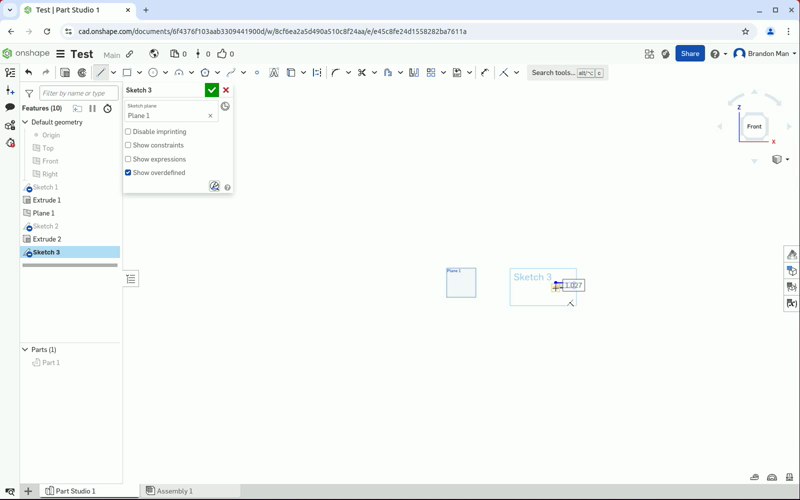
key(esc)
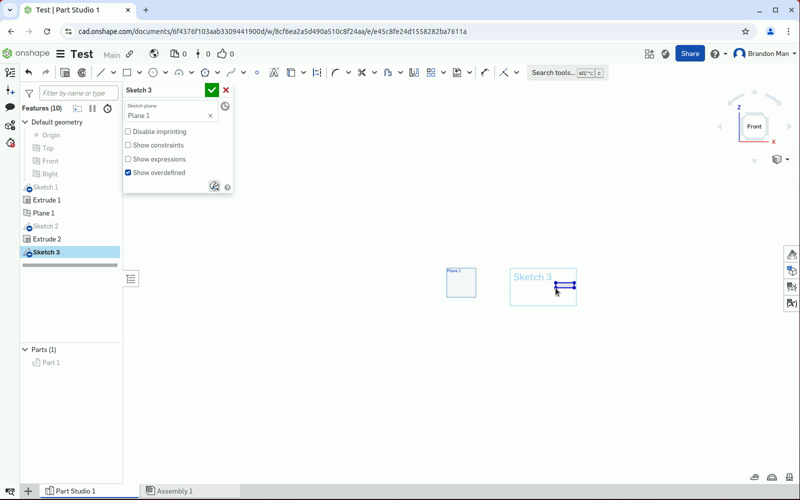
mouse_move(565, 285)
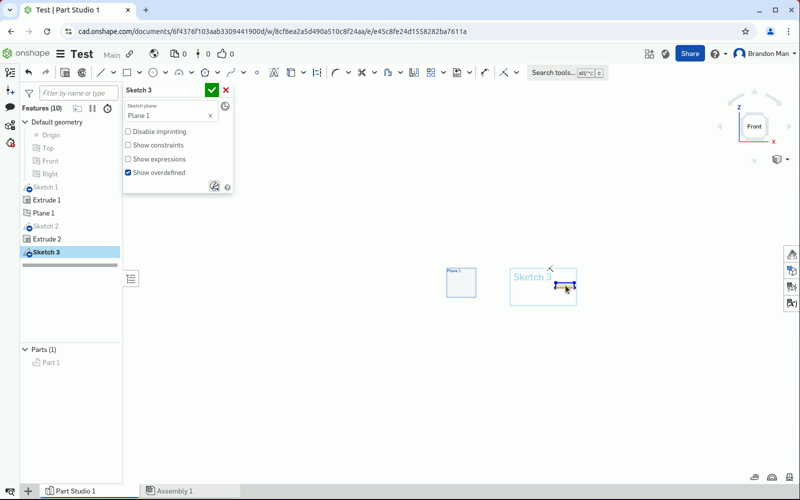
scroll(6)
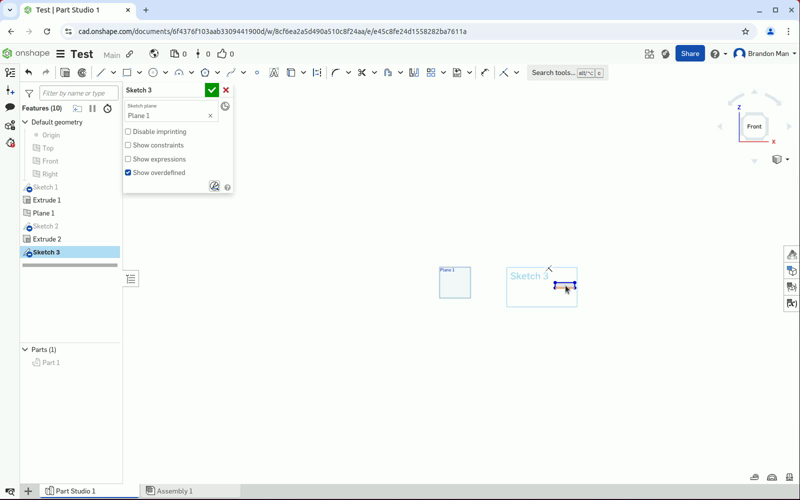
scroll(6)
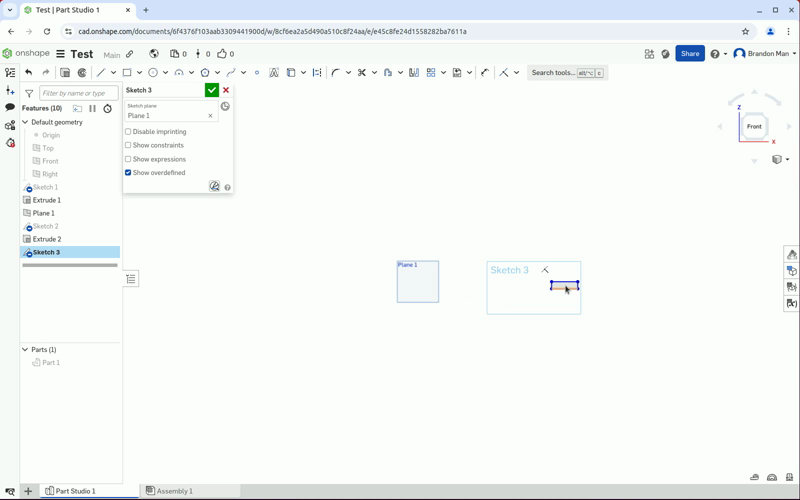
scroll(6)
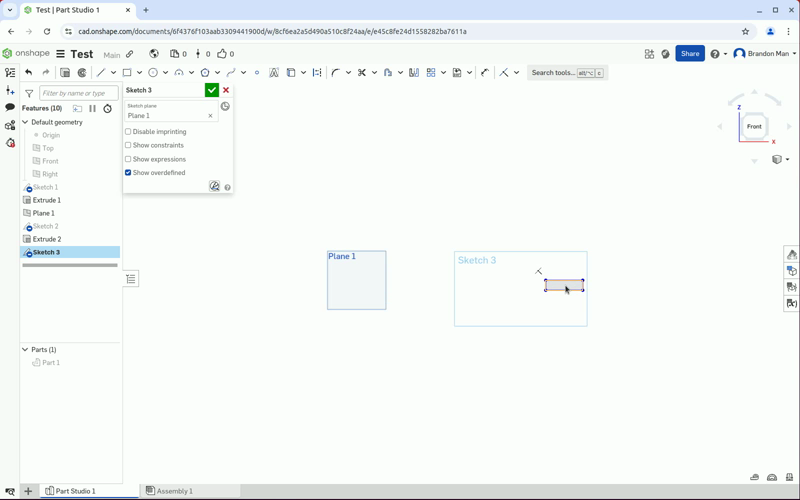
scroll(6)
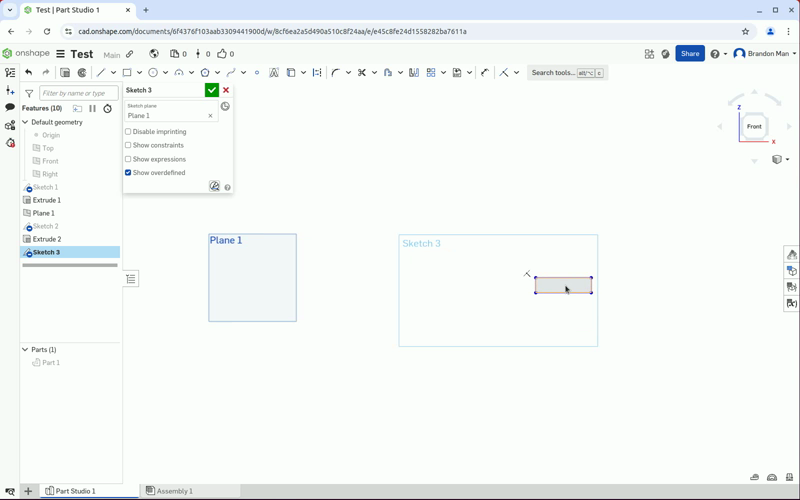
scroll(6)
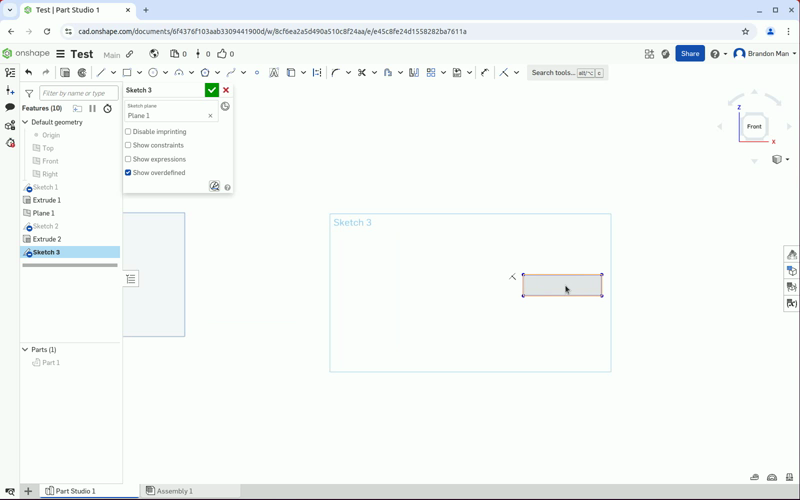
scroll(6)
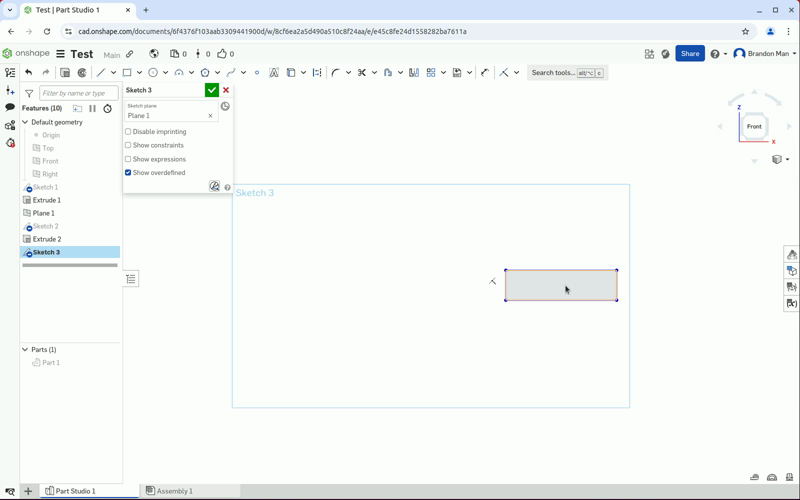
scroll(6)
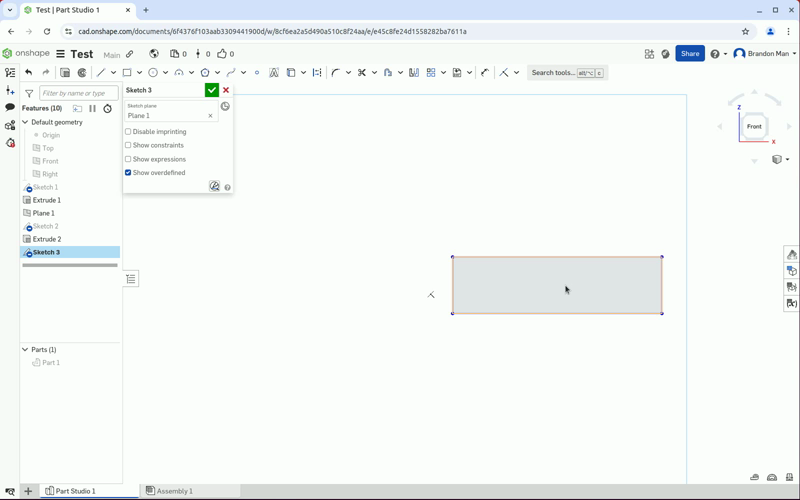
click(565, 285)
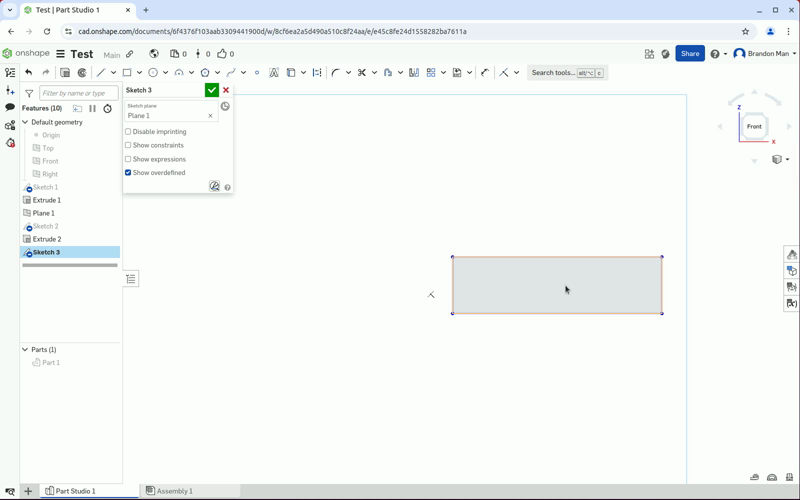
scroll(-6)
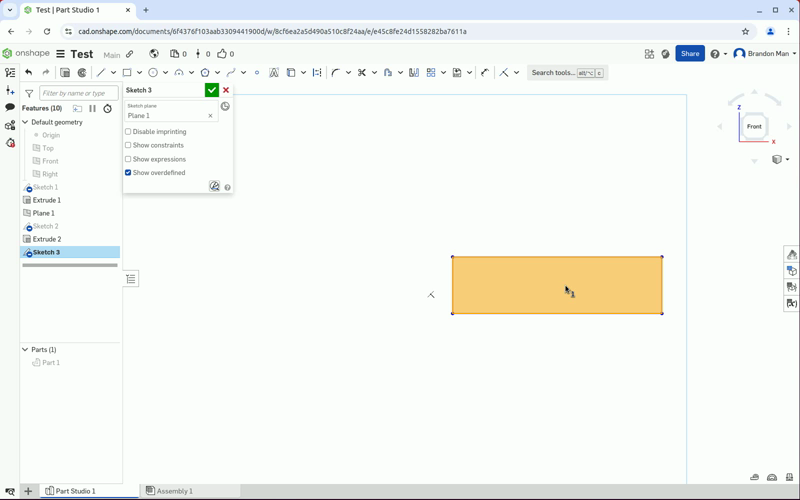
scroll(-6)
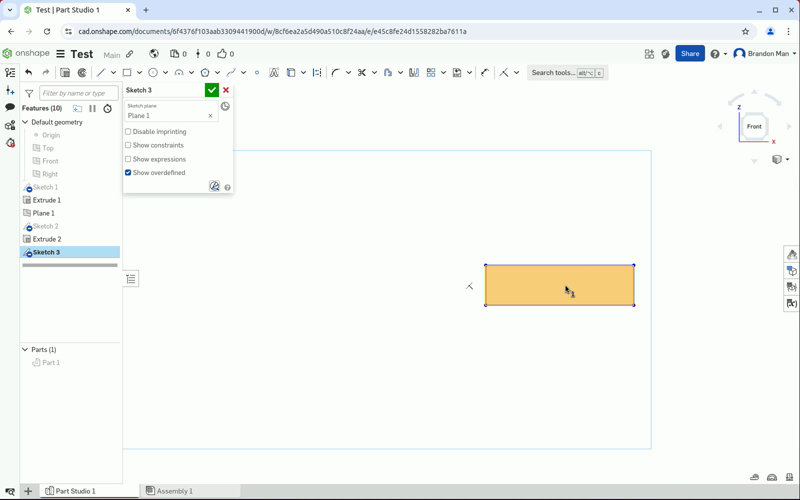
scroll(-6)
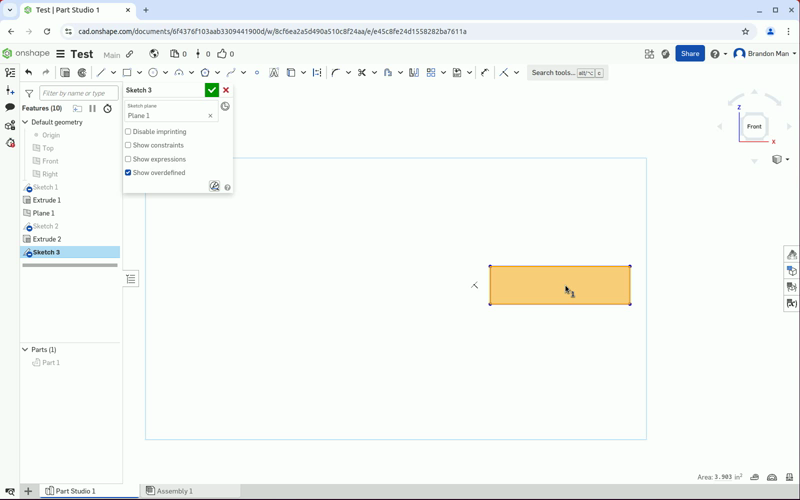
scroll(-6)
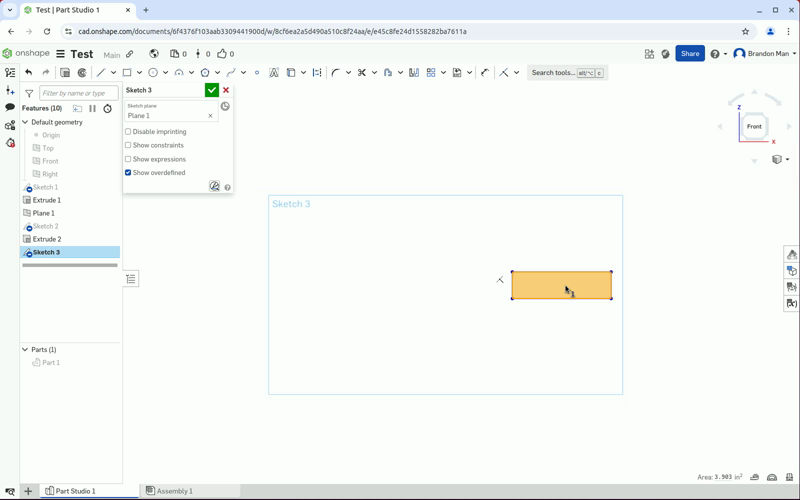
scroll(-6)
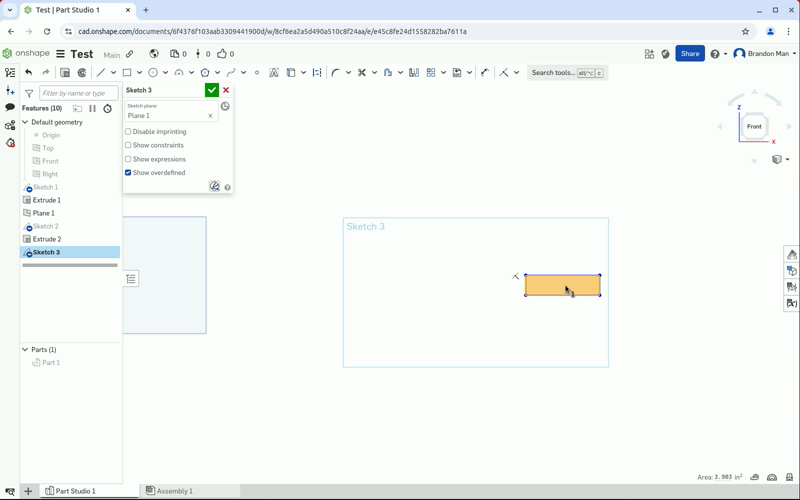
scroll(-6)
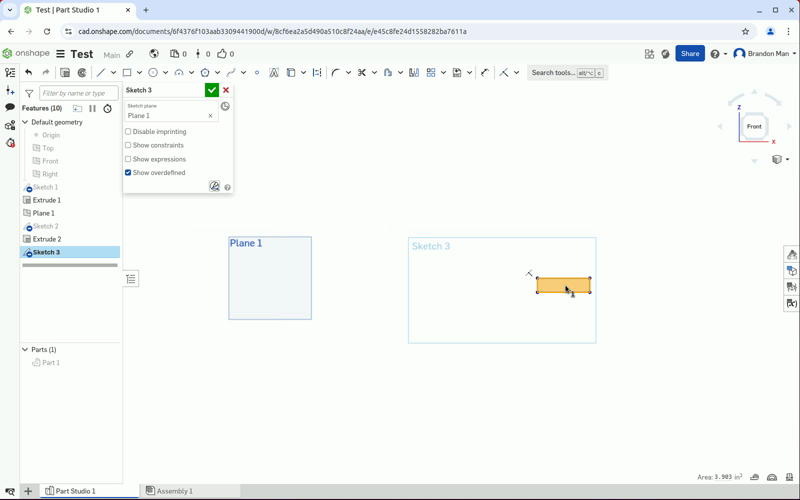
scroll(-6)
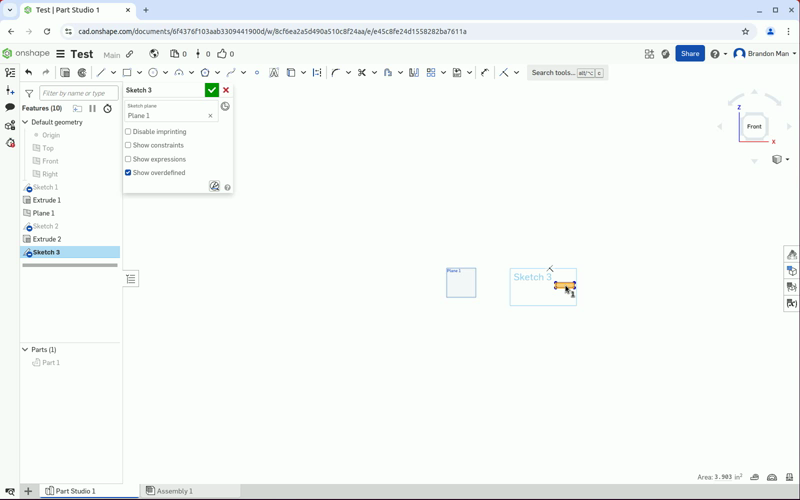
mouse_move(73, 352)
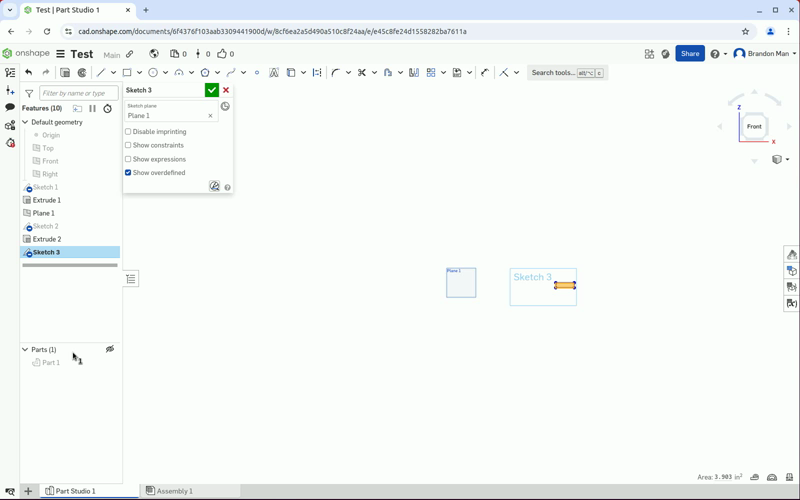
key(shift+y)
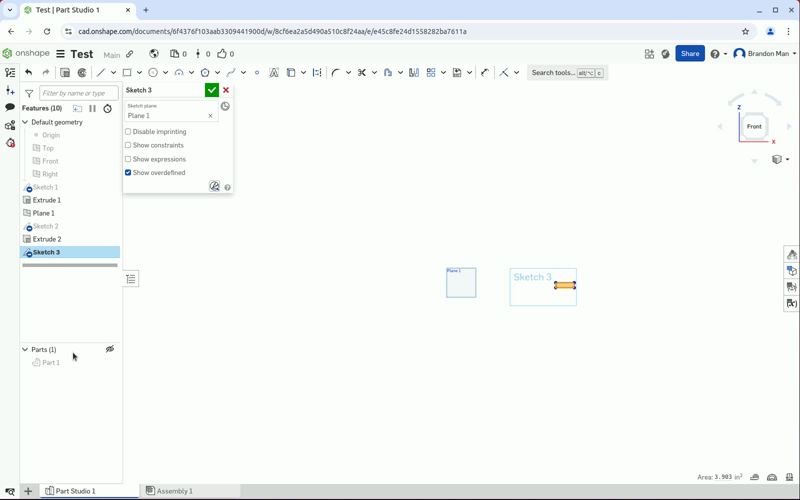
key(shift+e)
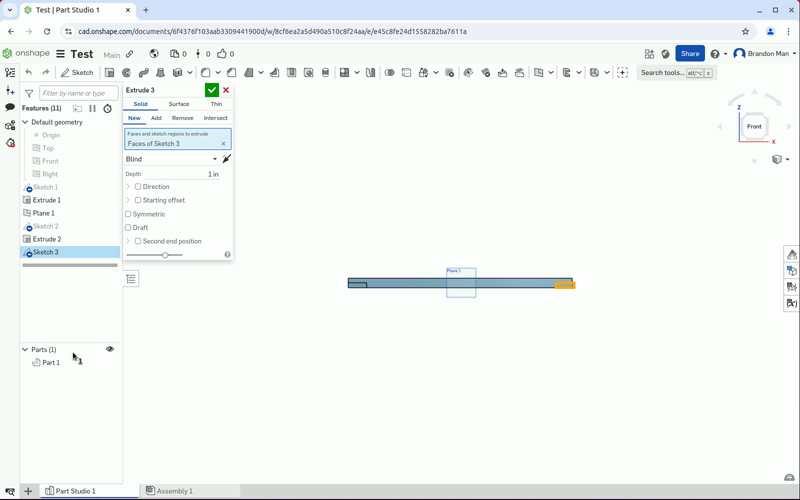
mouse_move(143, 106)
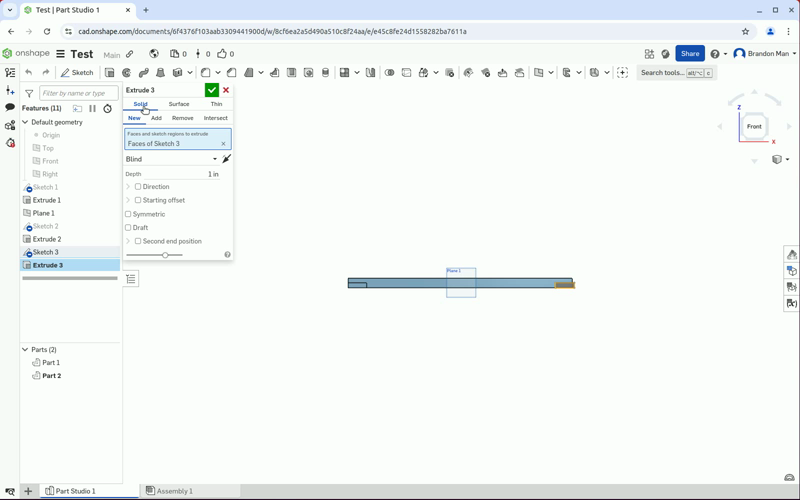
click(143, 106)
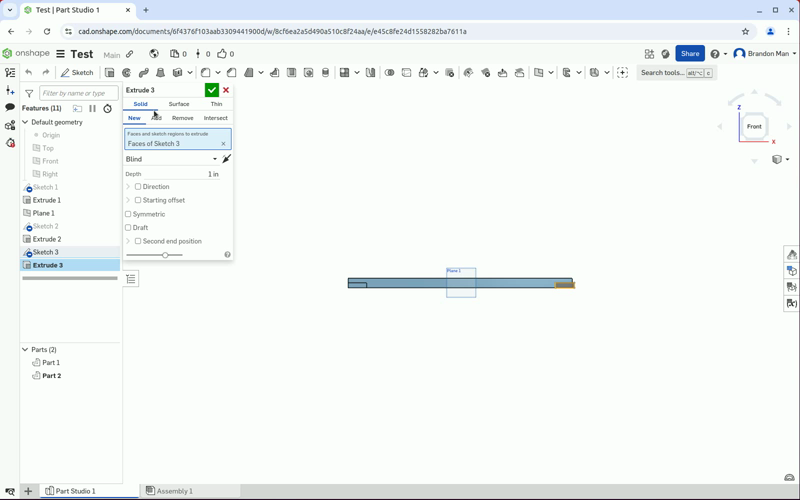
mouse_move(186, 120)
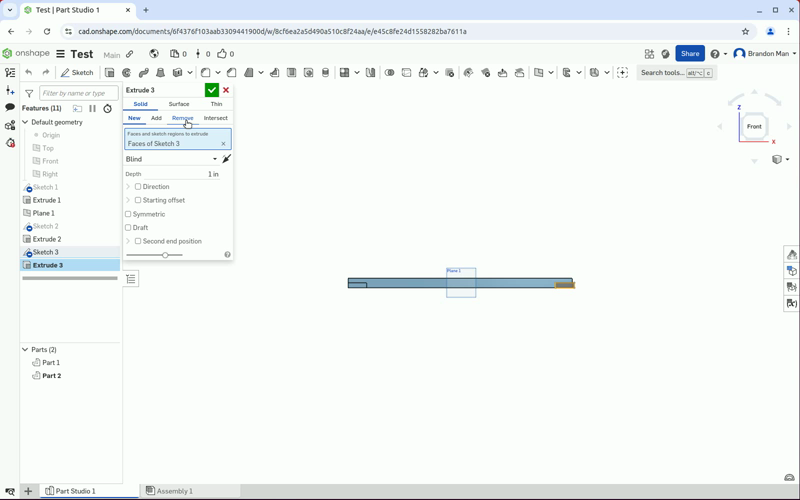
click(186, 120)
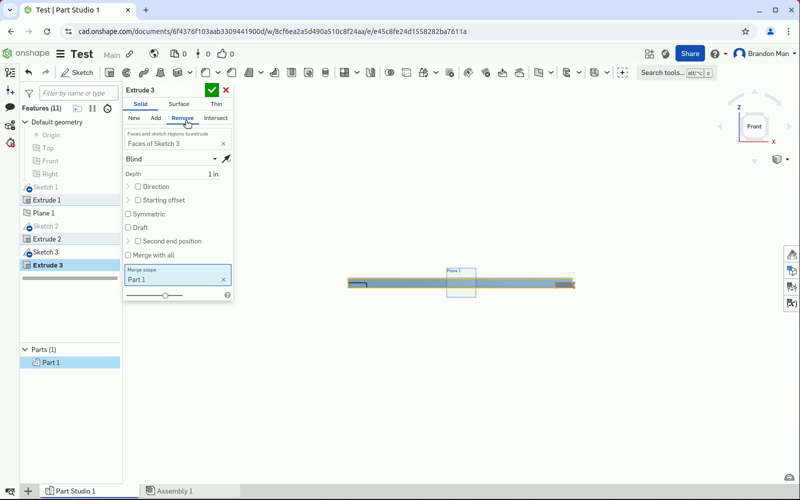
key(tab, 4)
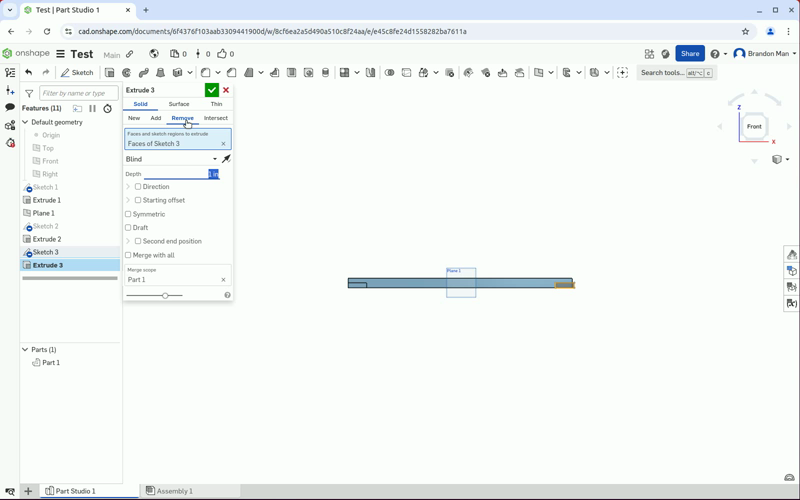
text(1.685)
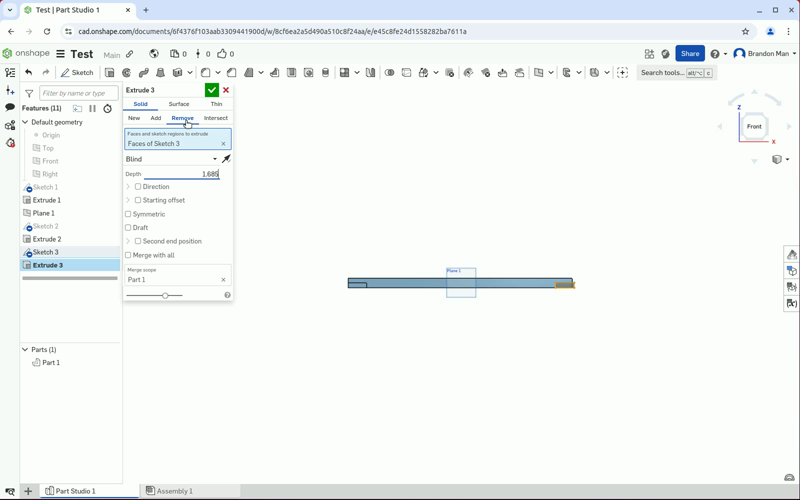
key(tab, 6)
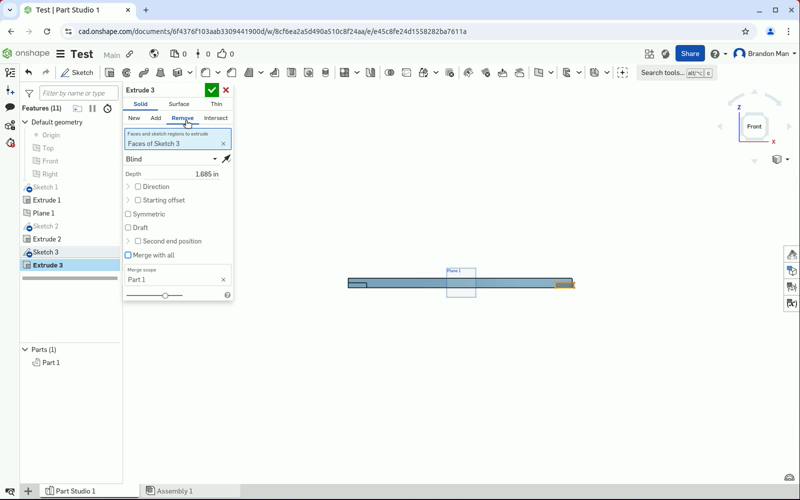
key(space)
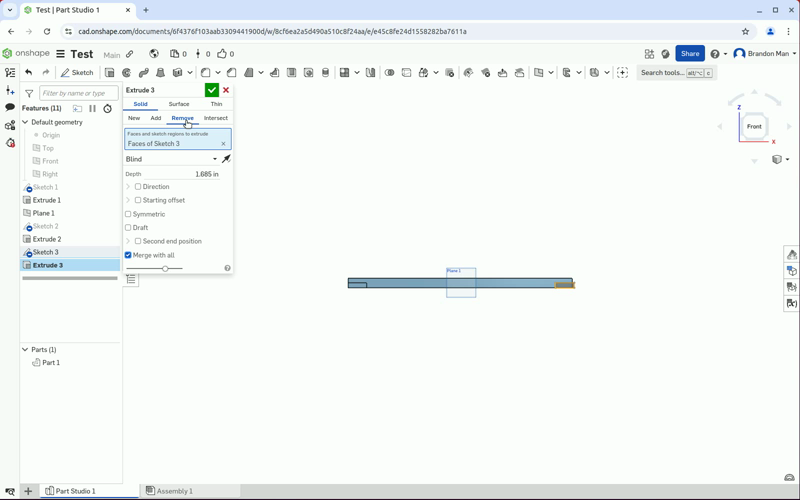
key(enter)
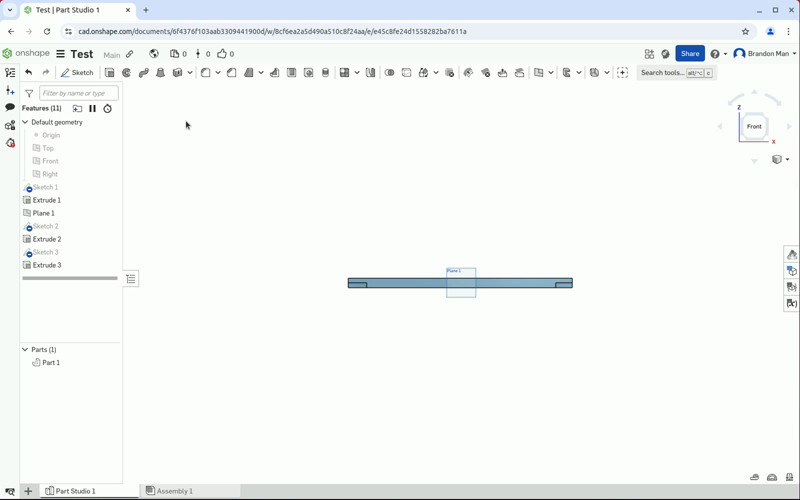
key(shift+h)
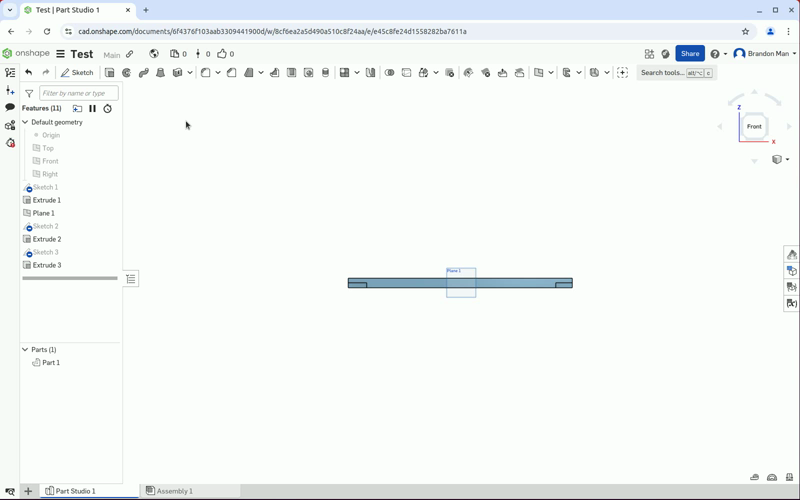
key(shift+h)
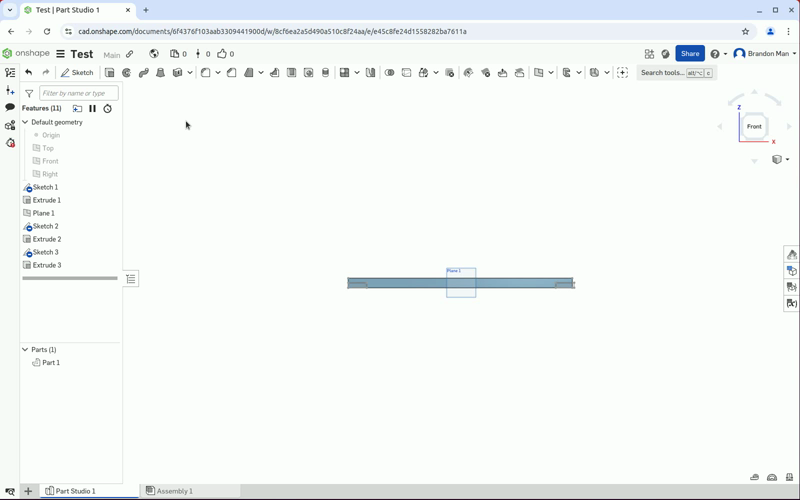
key(shift+7)
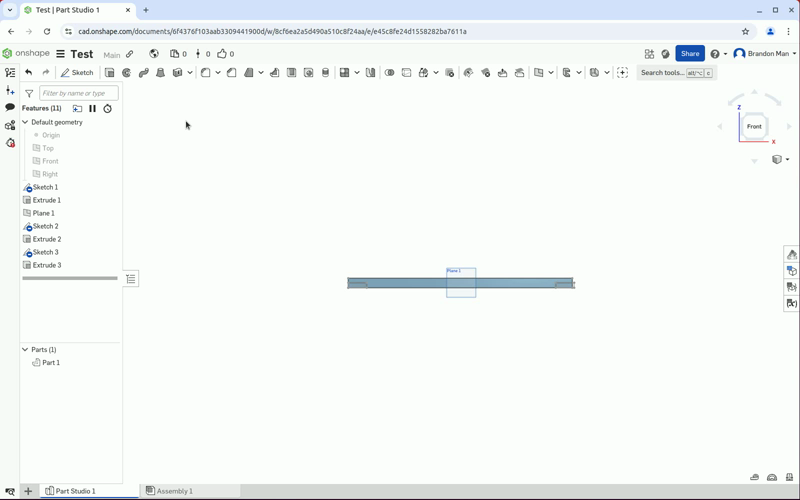
key(left, 2)
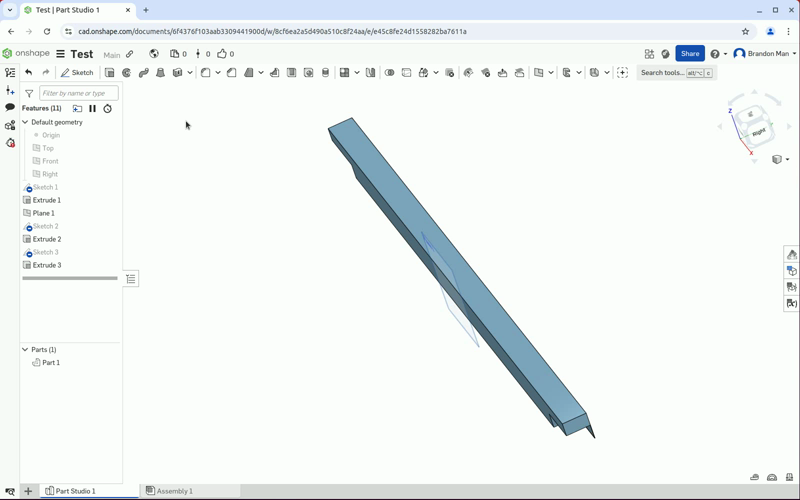
key(down, 2)
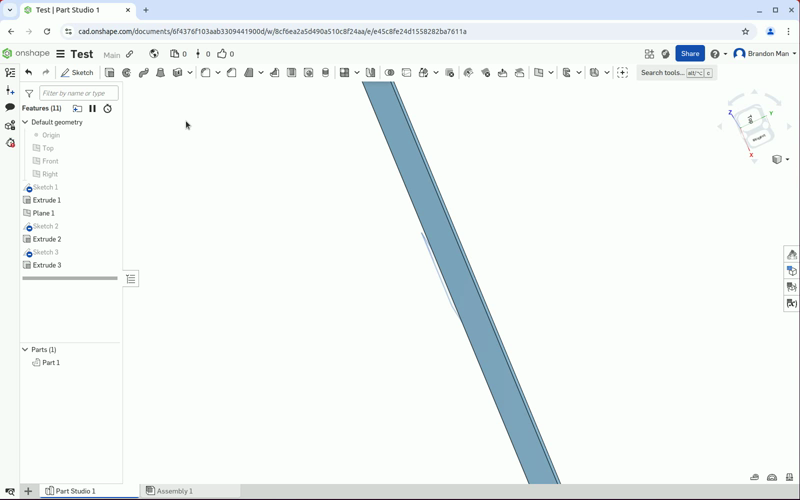
key(up, 2)
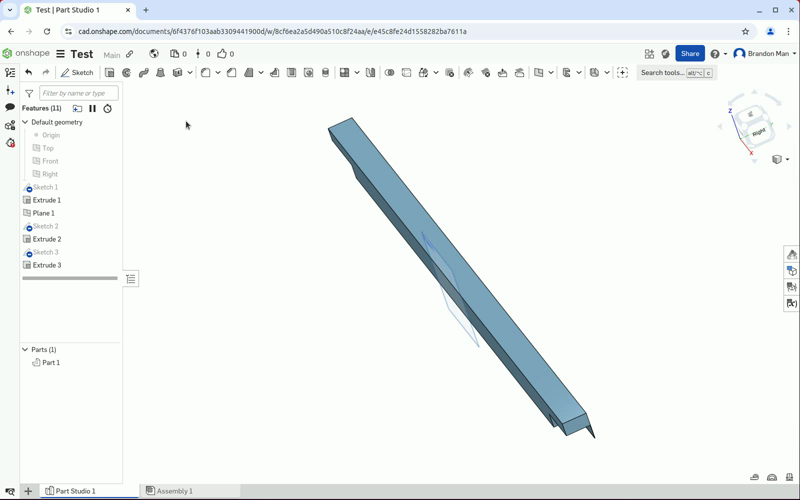
key(right, 2)
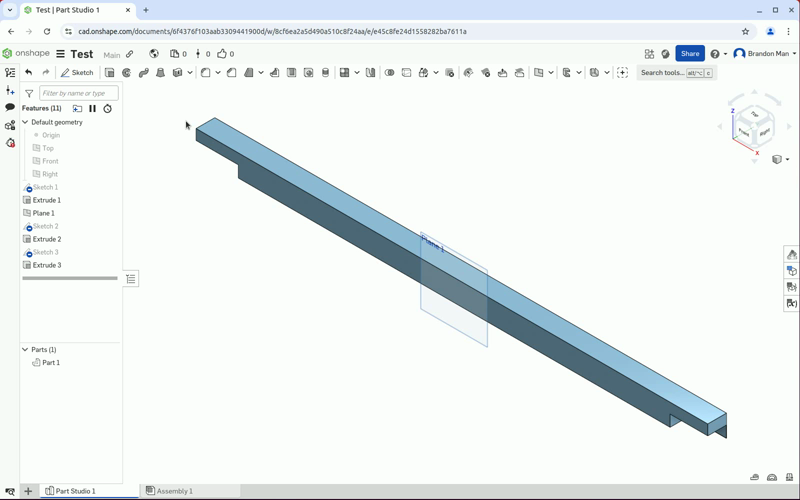
mouse_move(73, 189)
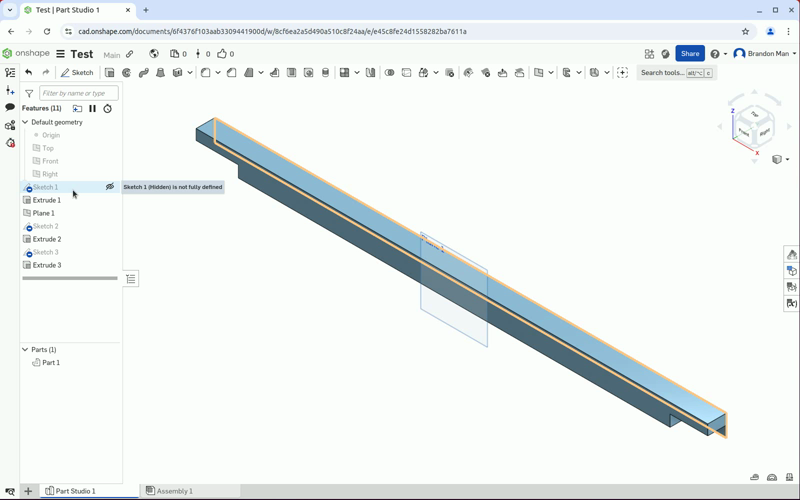
click(73, 189)